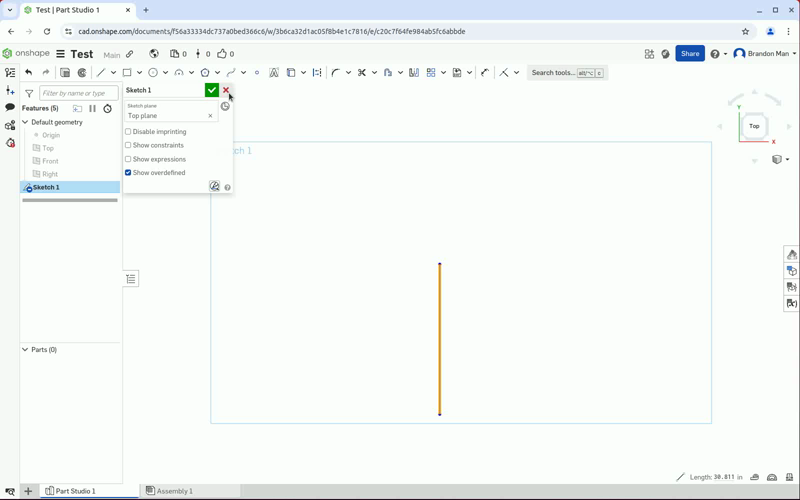
key(shift+h)
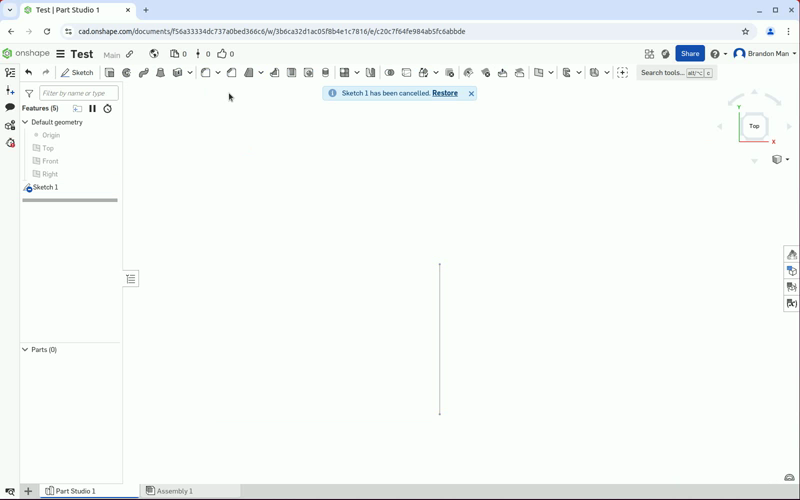
key(shift+s)
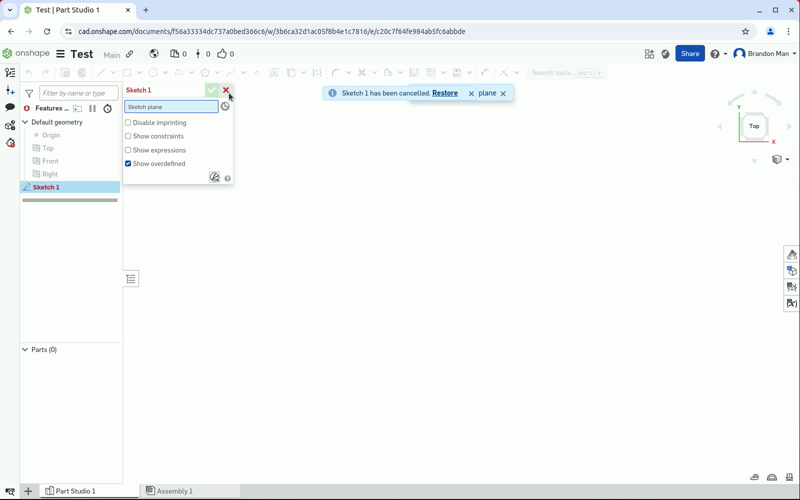
mouse_move(73, 150)
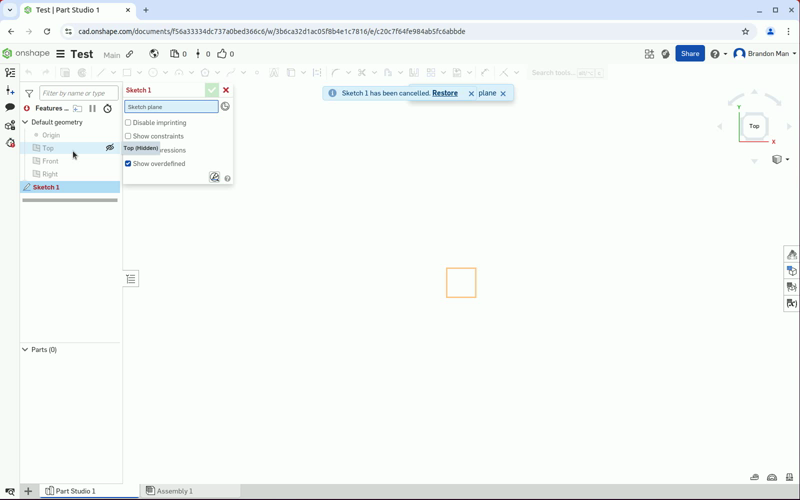
click(73, 150)
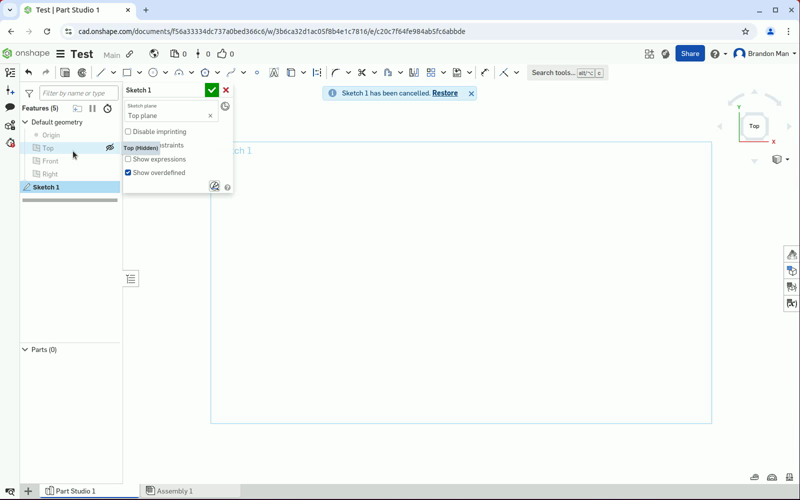
mouse_move(73, 352)
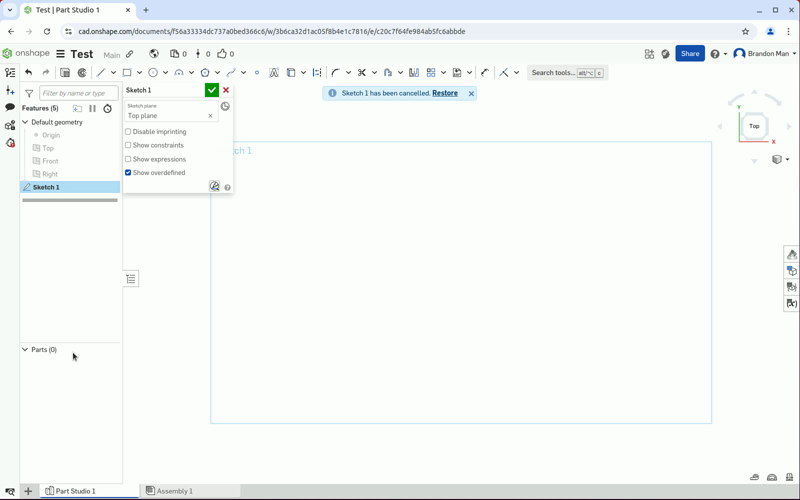
key(y)
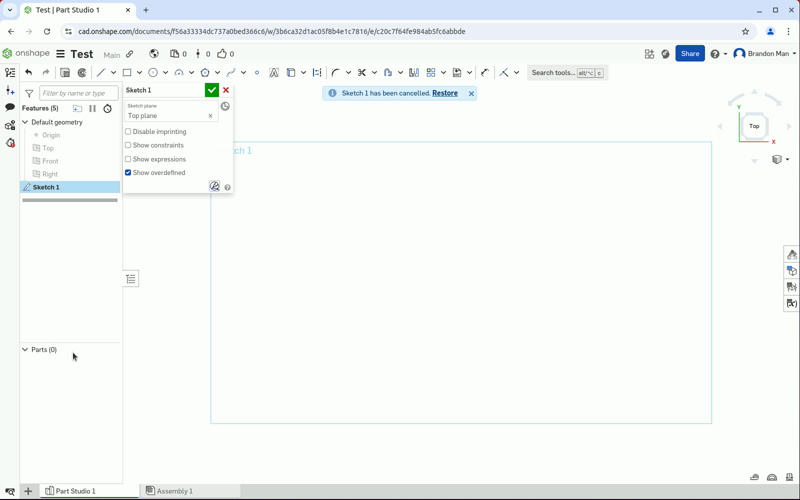
key(a)
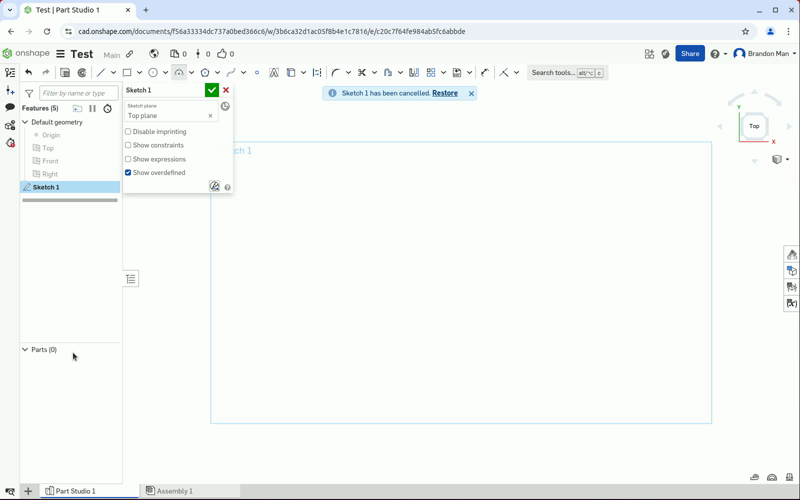
key_down(shift)
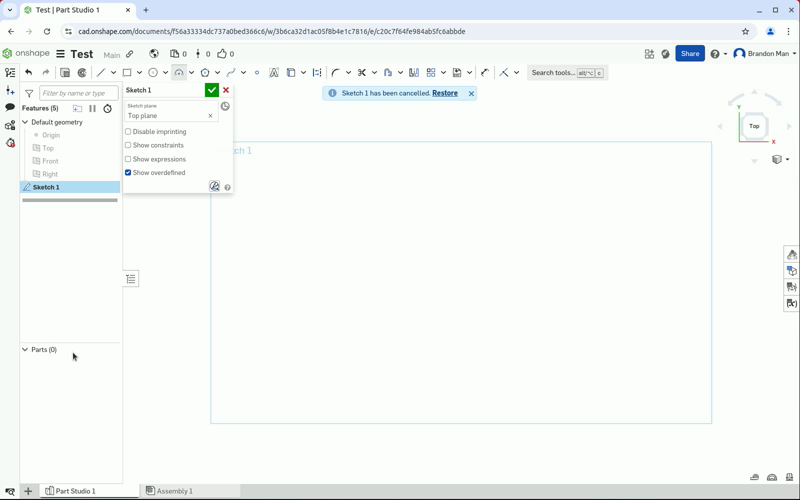
mouse_move(350, 307)
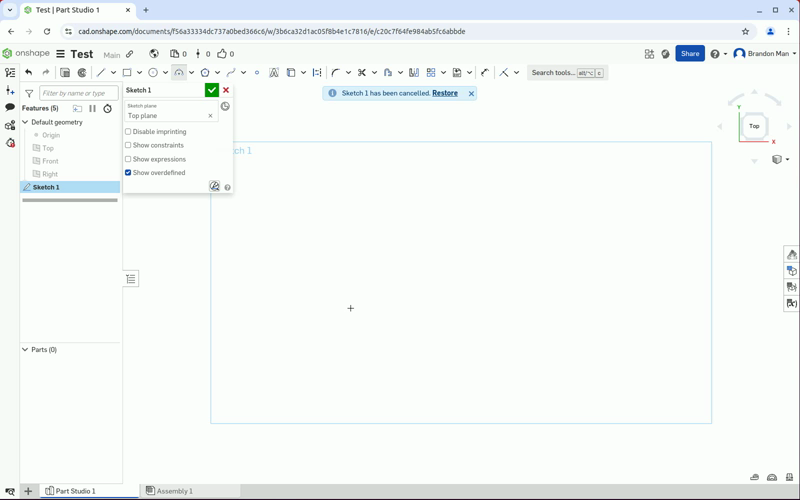
click(350, 307)
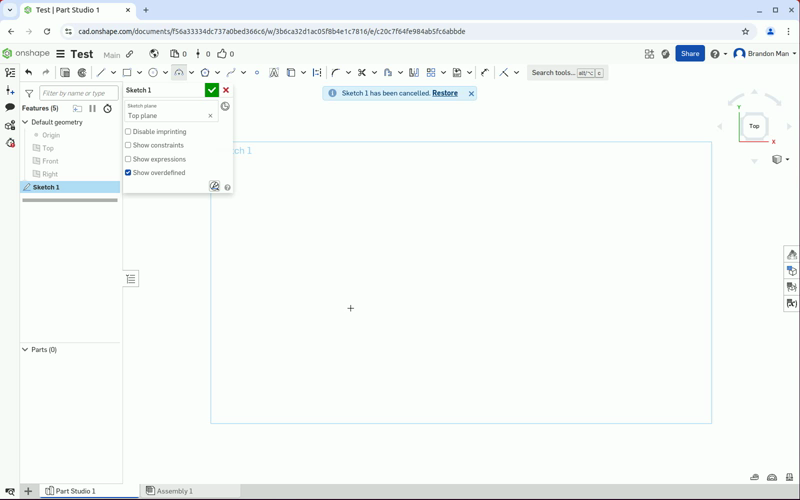
key_up(shift)
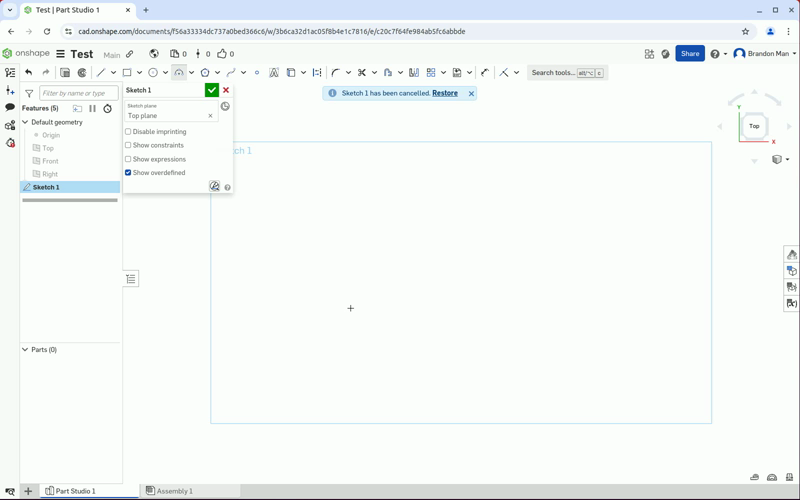
key_down(shift)
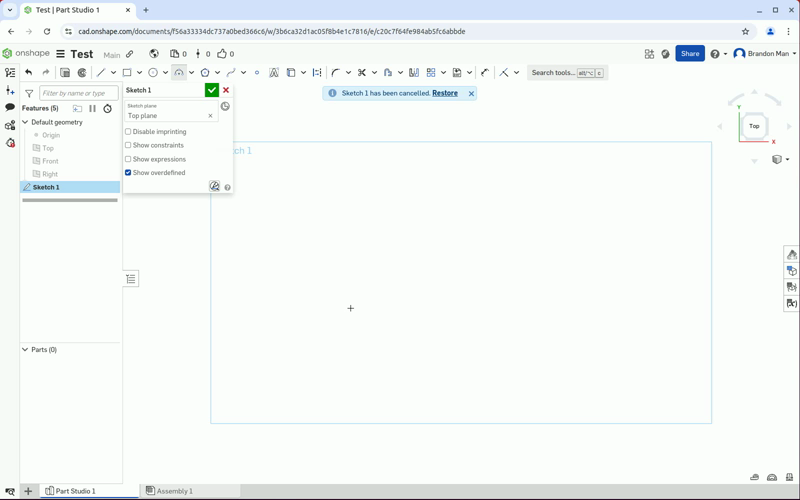
mouse_move(385, 364)
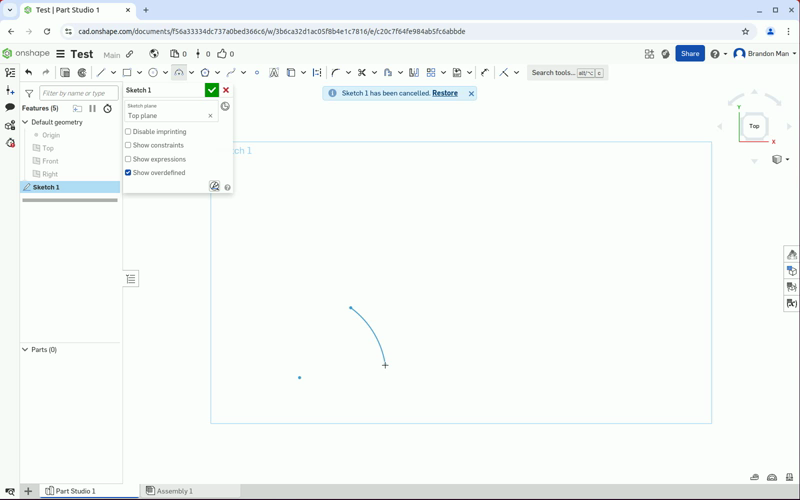
click(385, 364)
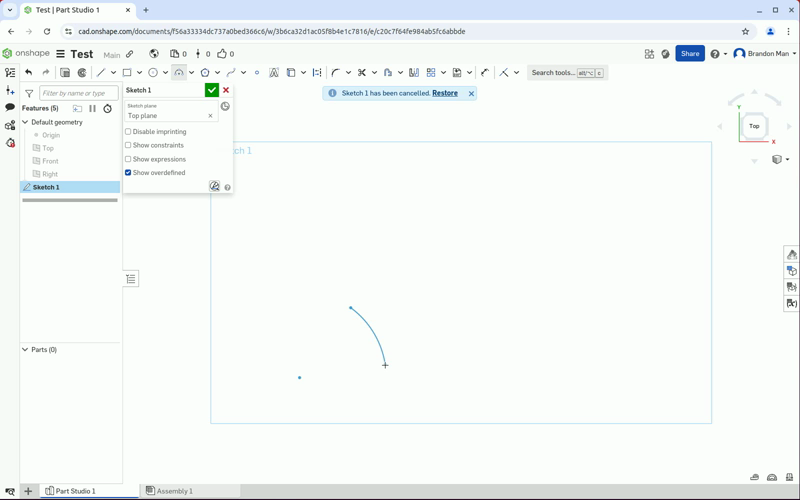
mouse_move(363, 338)
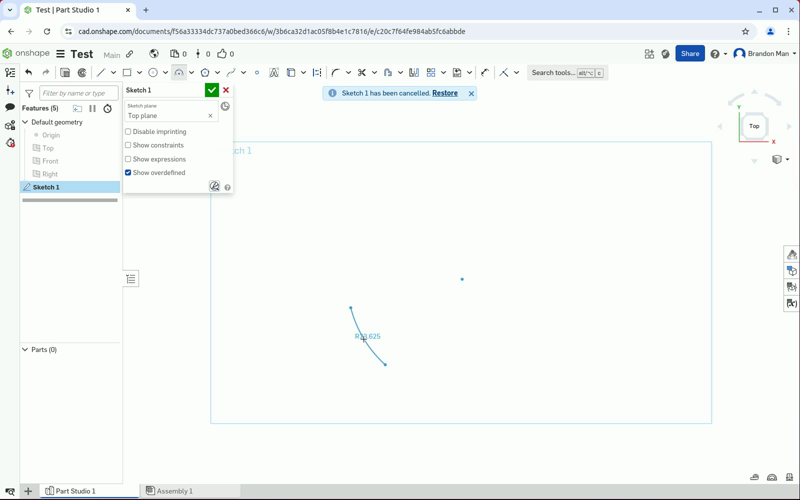
click(363, 338)
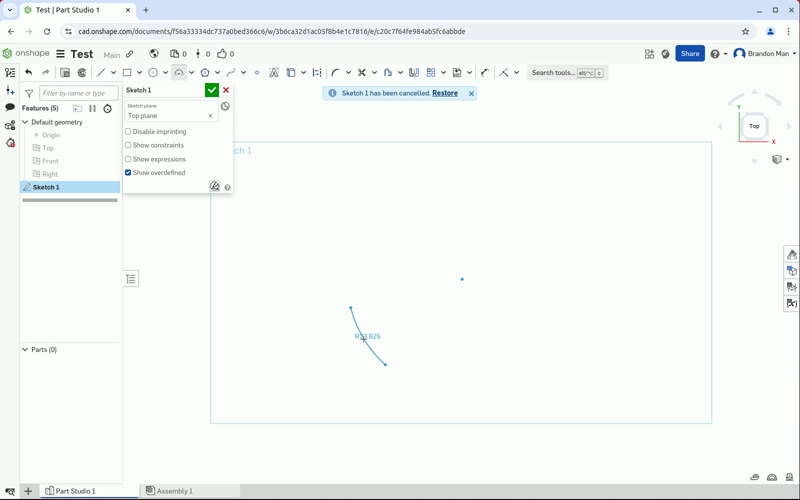
key_up(shift)
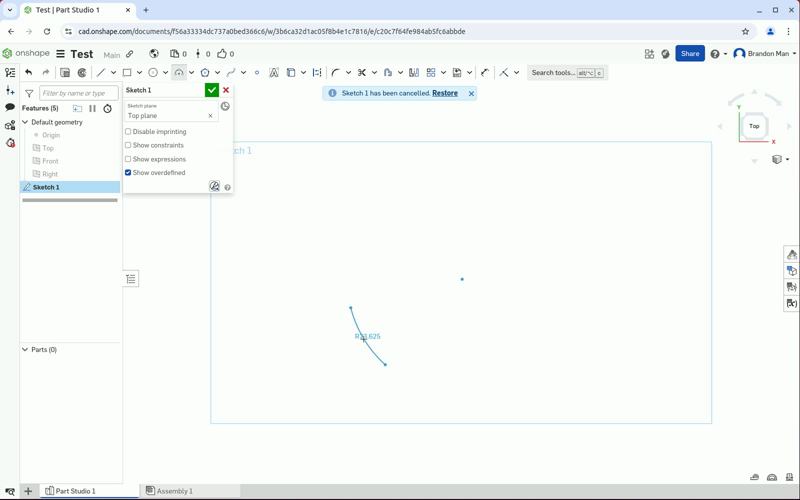
key(esc)
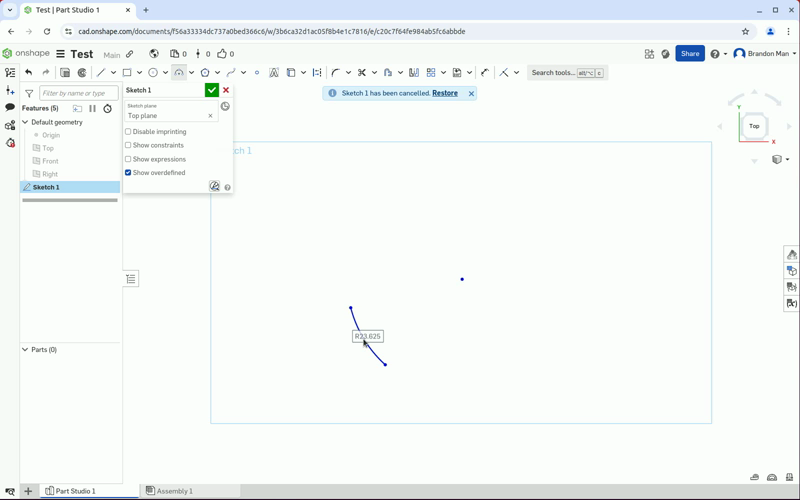
key(l)
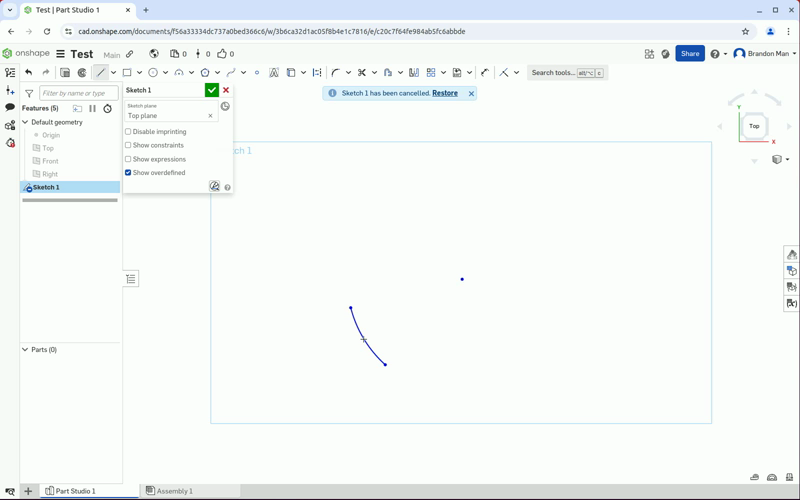
mouse_move(385, 364)
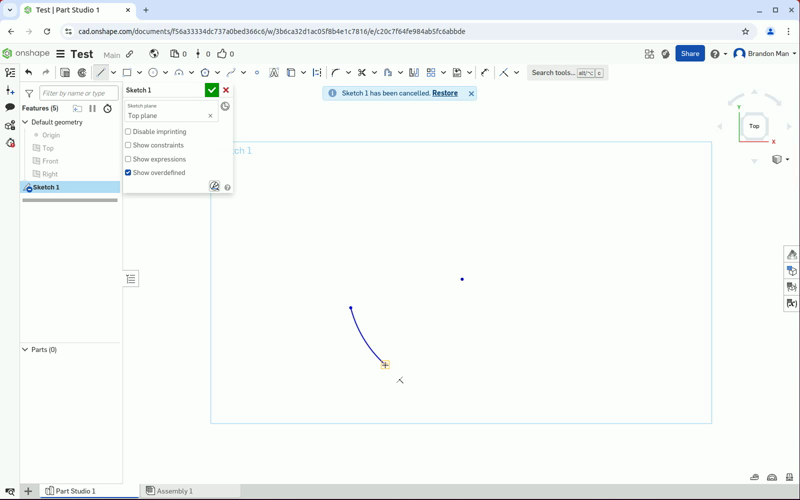
click(385, 364)
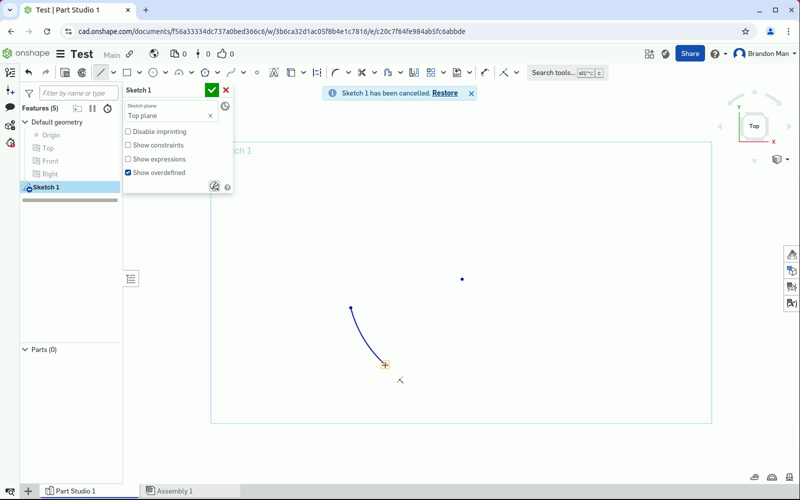
key_down(shift)
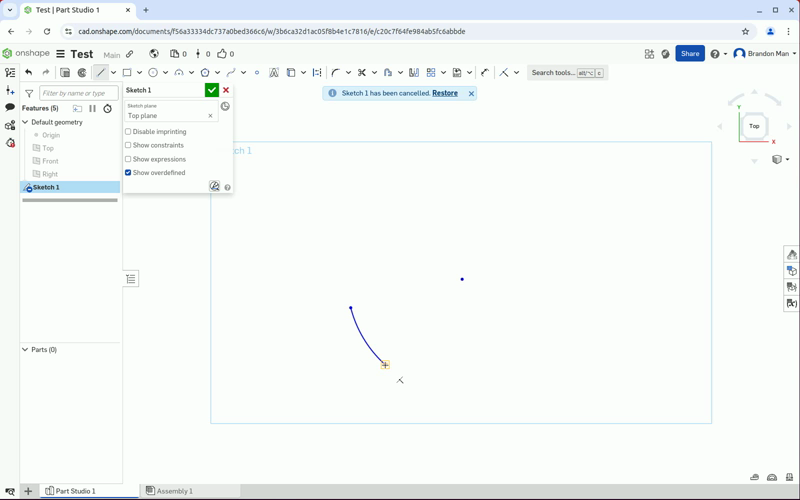
mouse_move(415, 364)
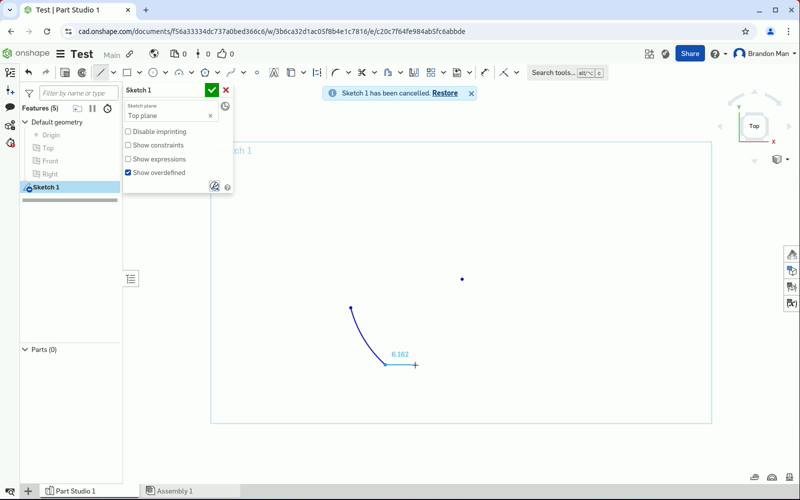
mouse_move(414, 346)
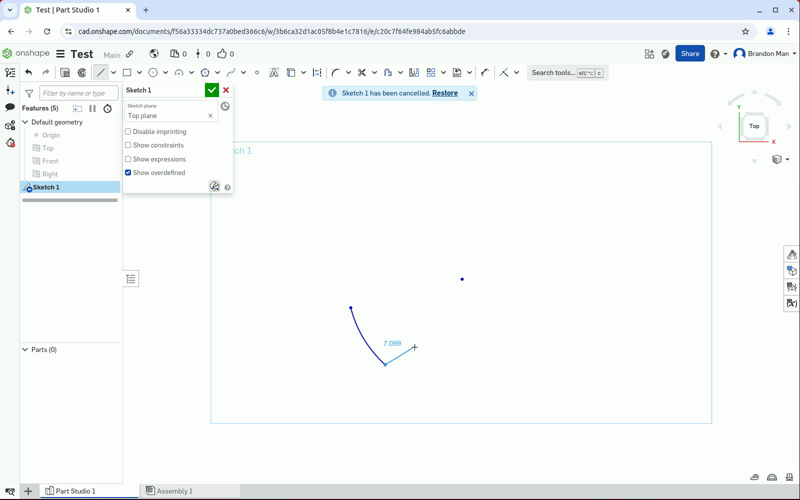
click(414, 346)
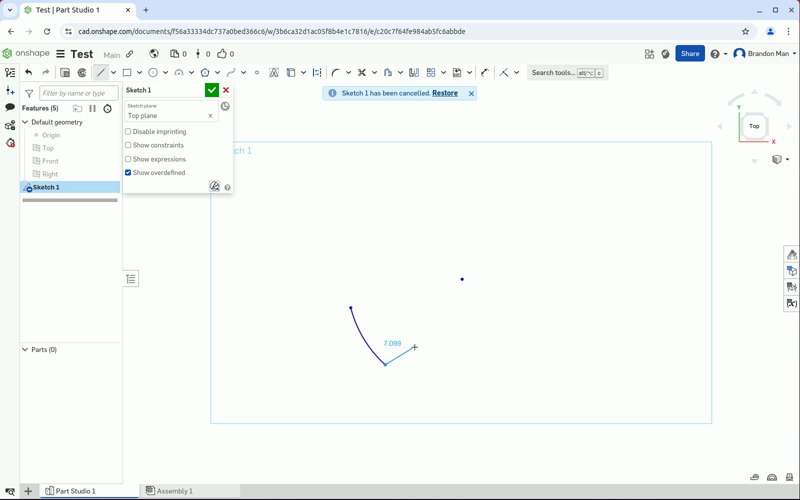
key_up(shift)
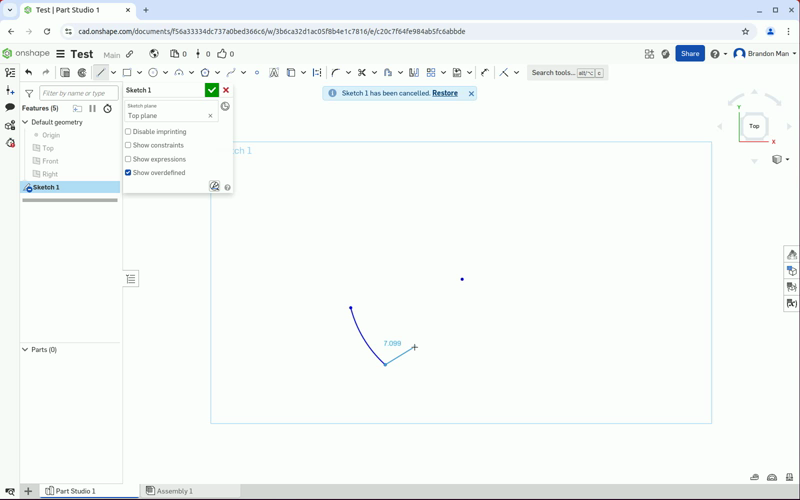
key(esc)
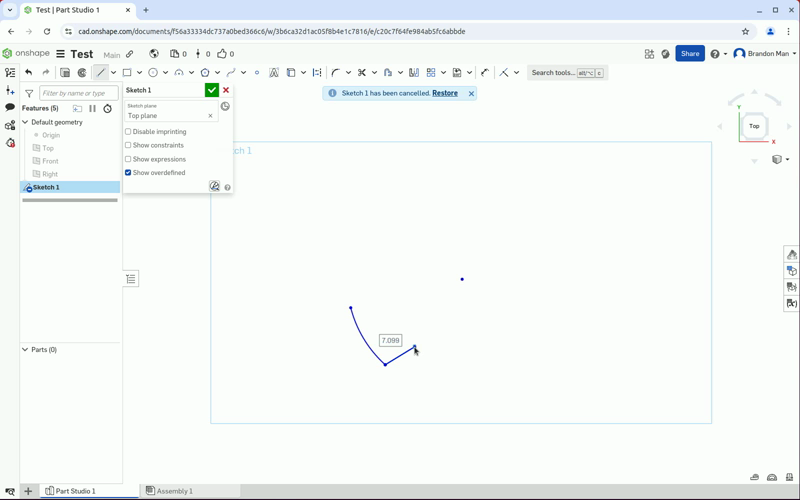
key(a)
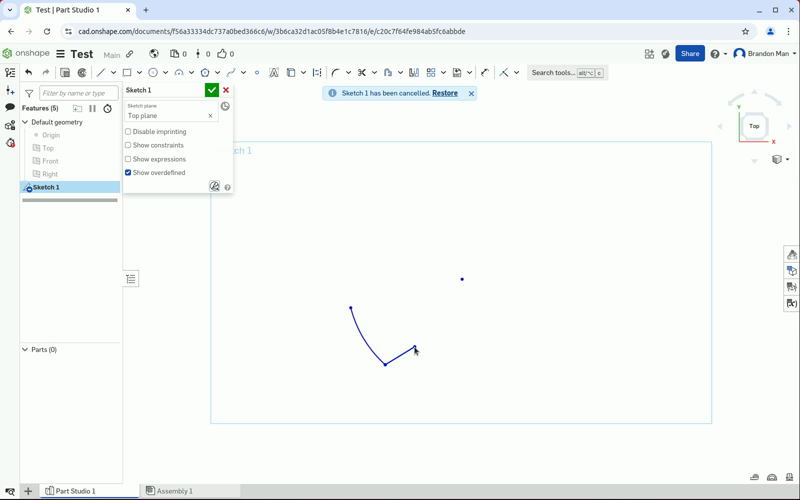
mouse_move(414, 346)
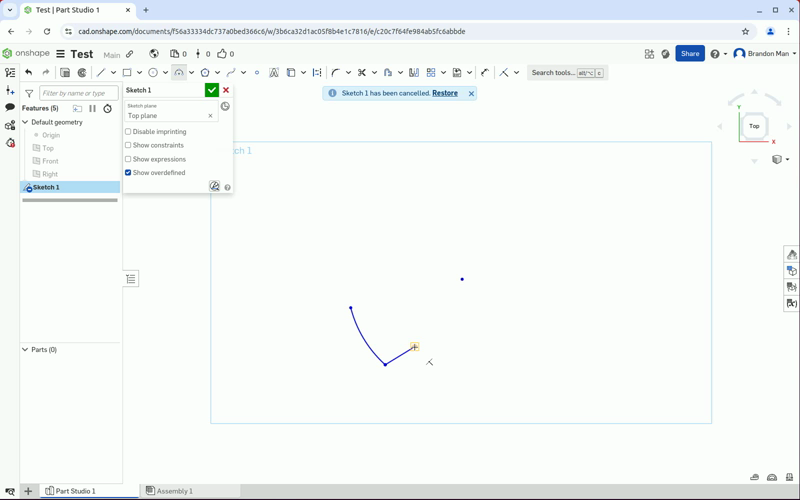
click(414, 346)
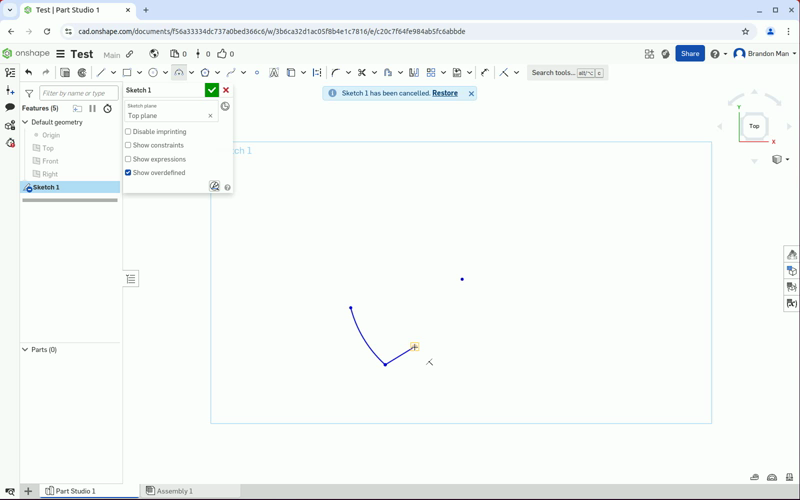
key_down(shift)
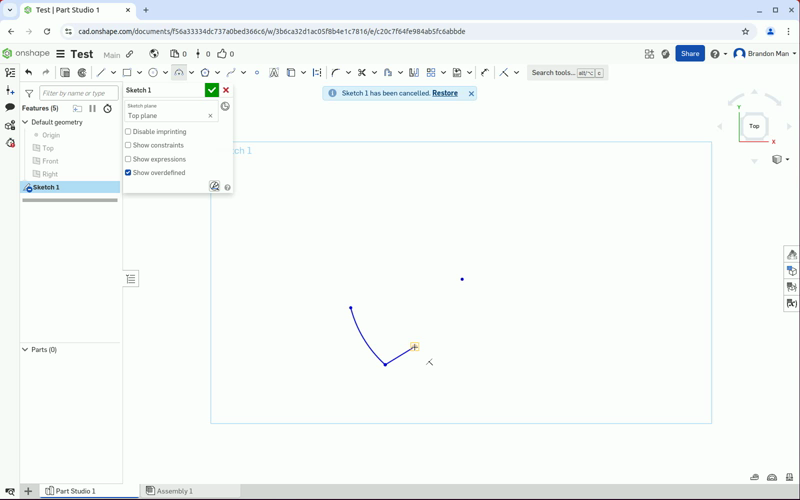
mouse_move(504, 346)
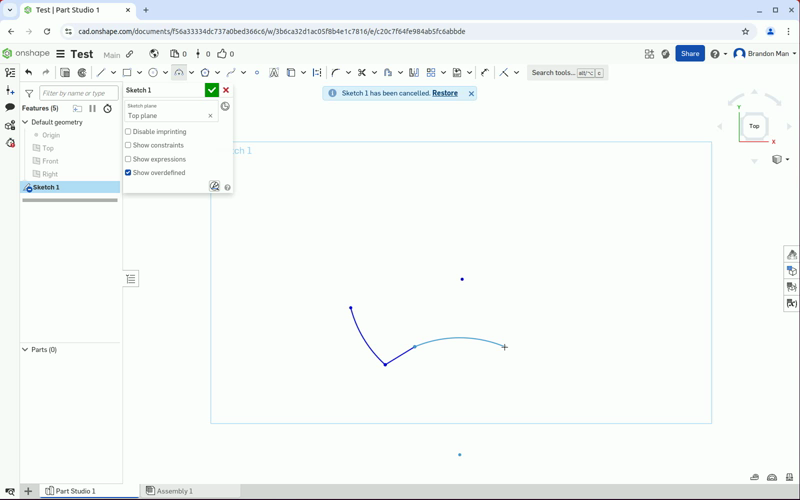
click(504, 346)
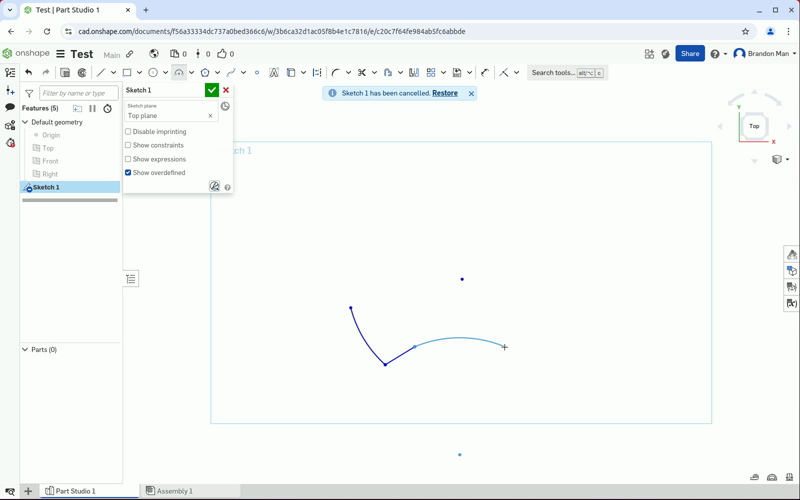
mouse_move(459, 360)
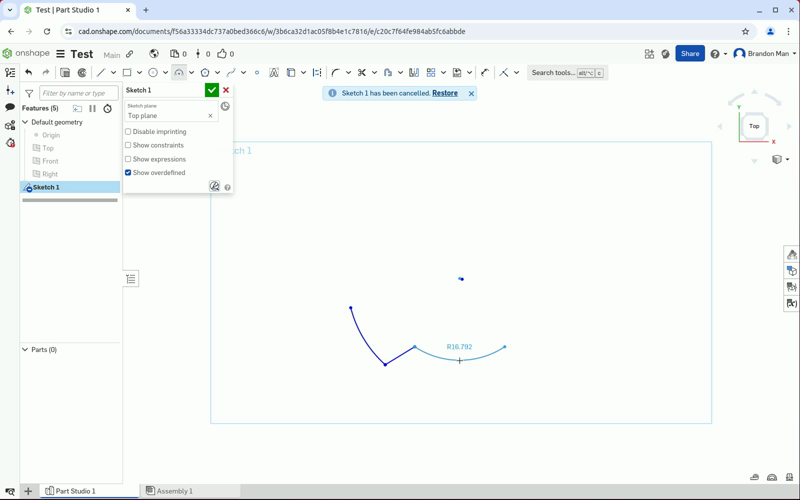
click(459, 360)
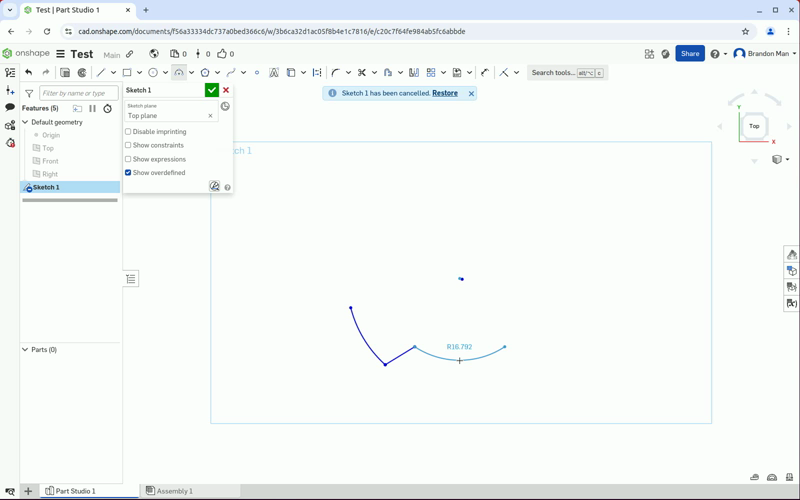
key_up(shift)
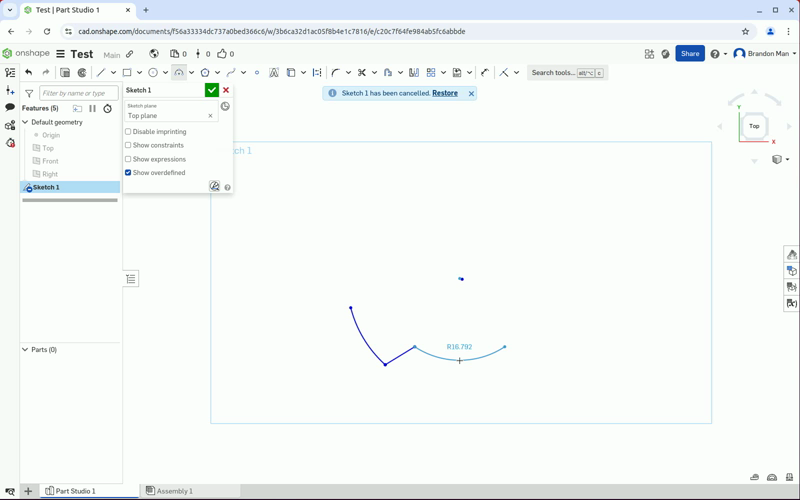
key(esc)
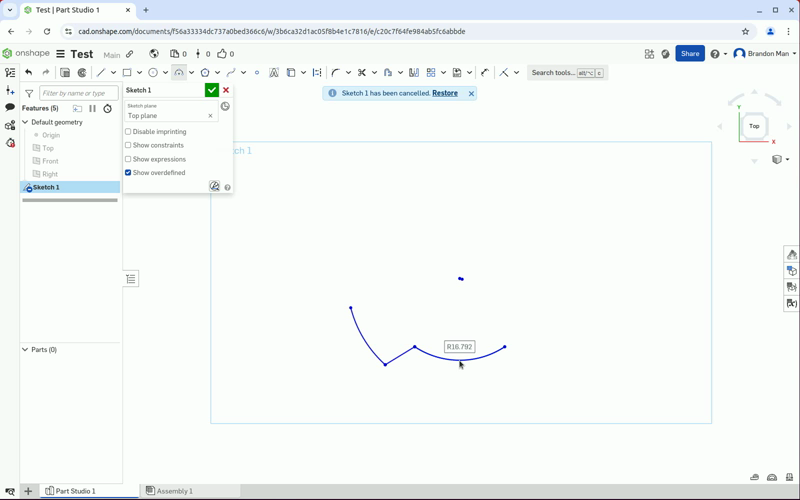
key(l)
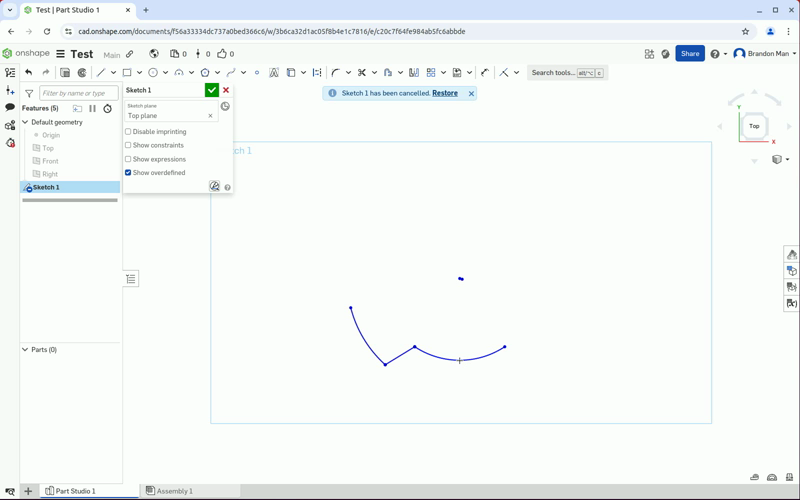
mouse_move(504, 346)
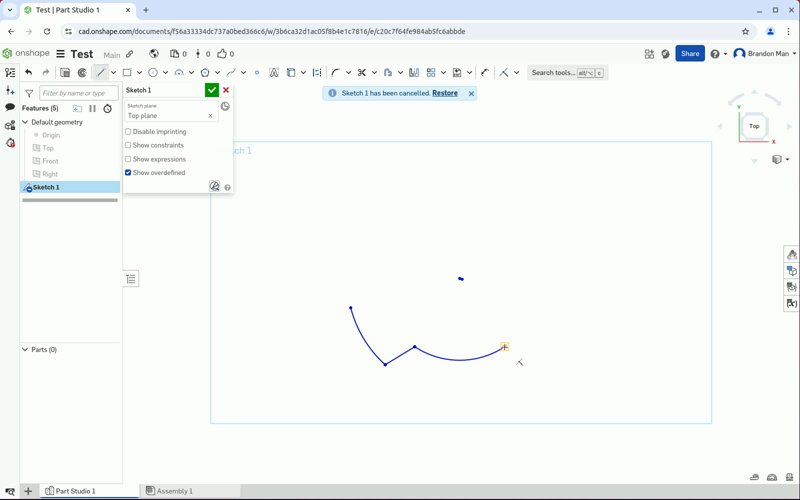
click(504, 346)
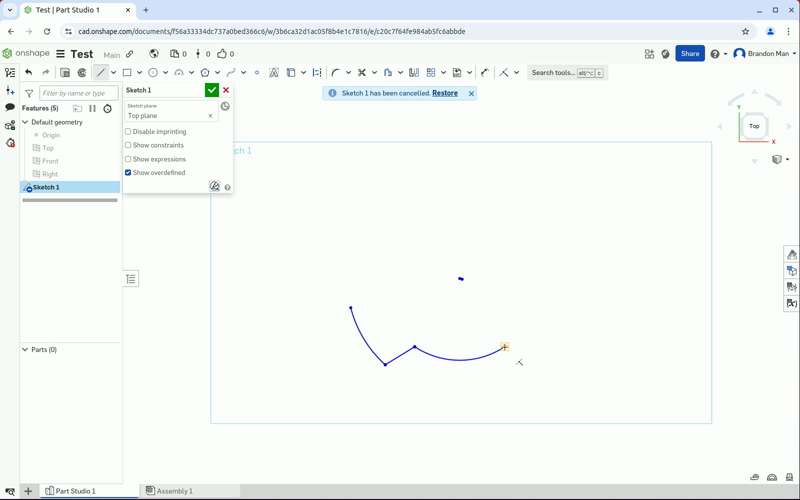
key_down(shift)
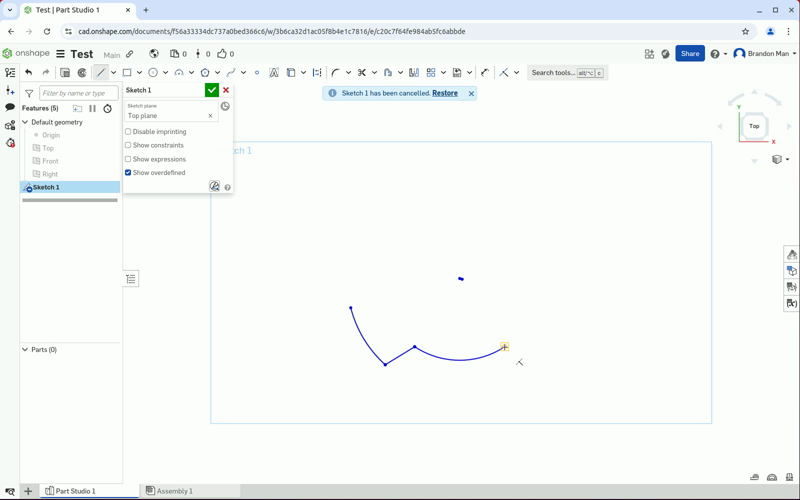
mouse_move(534, 346)
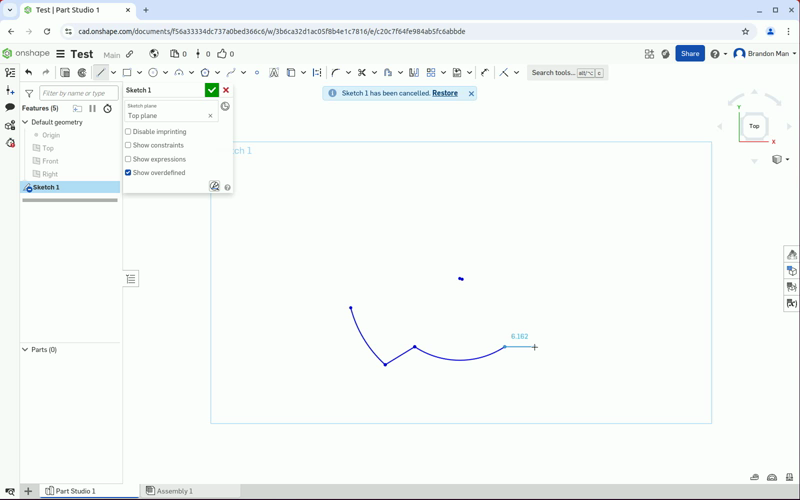
mouse_move(534, 364)
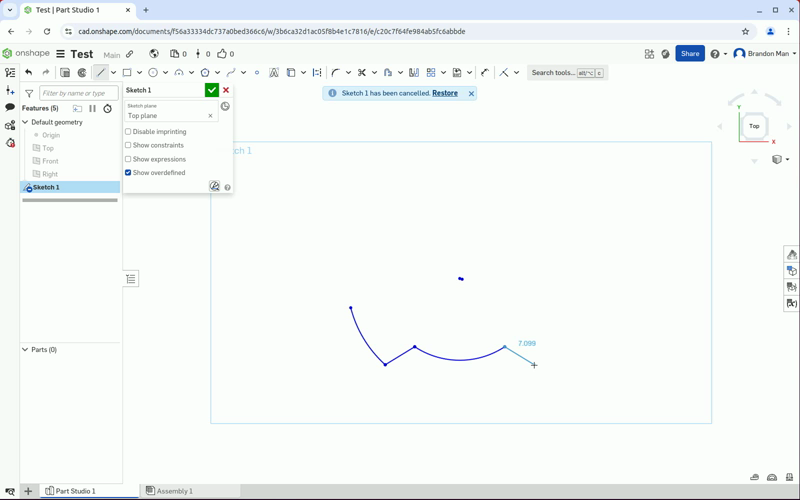
click(534, 364)
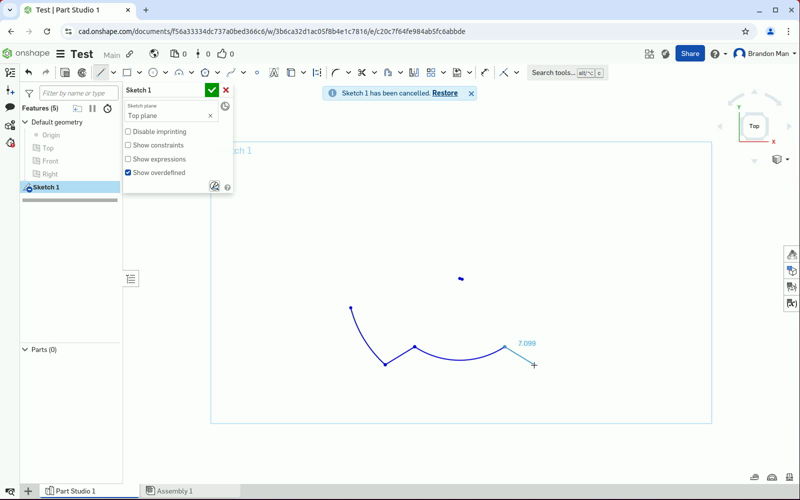
key_up(shift)
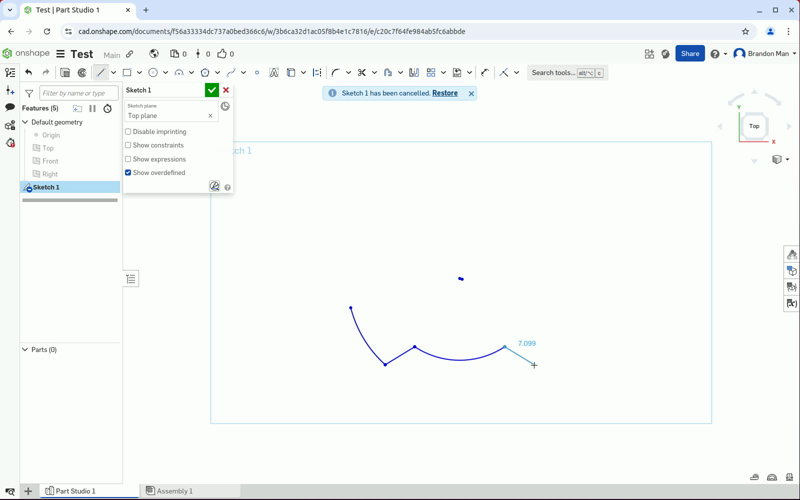
key(esc)
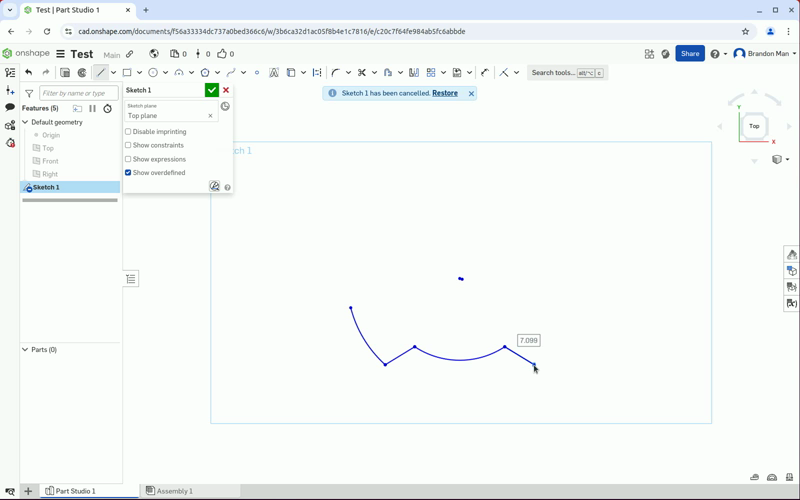
key(a)
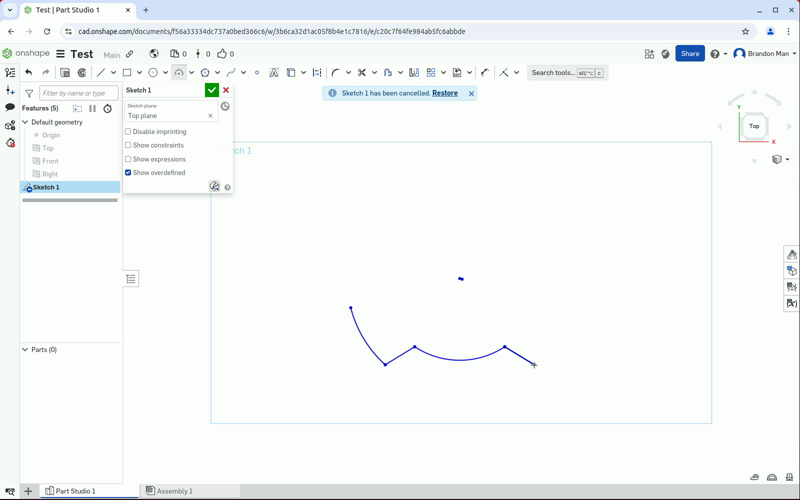
mouse_move(534, 364)
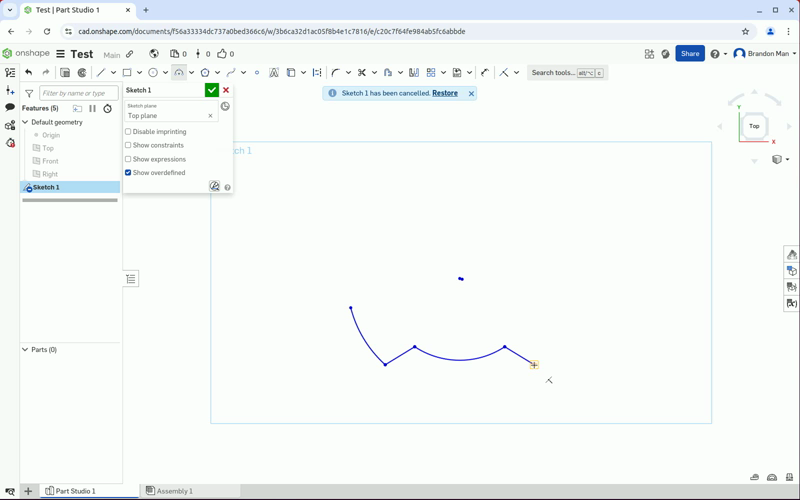
click(534, 364)
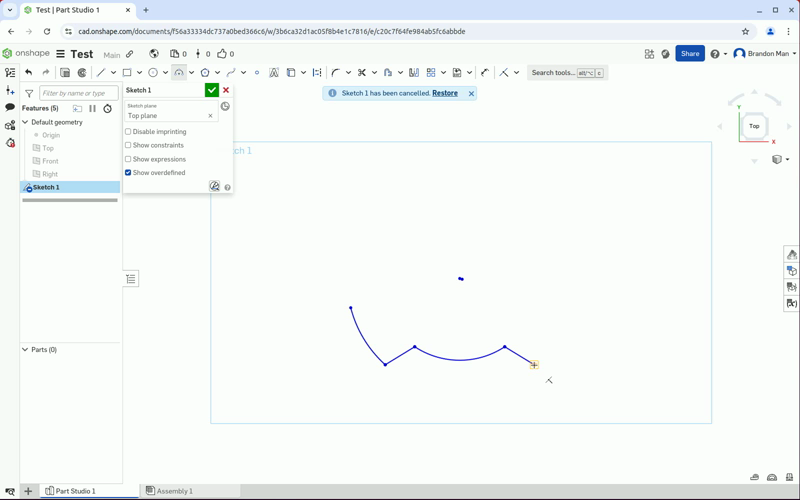
key_down(shift)
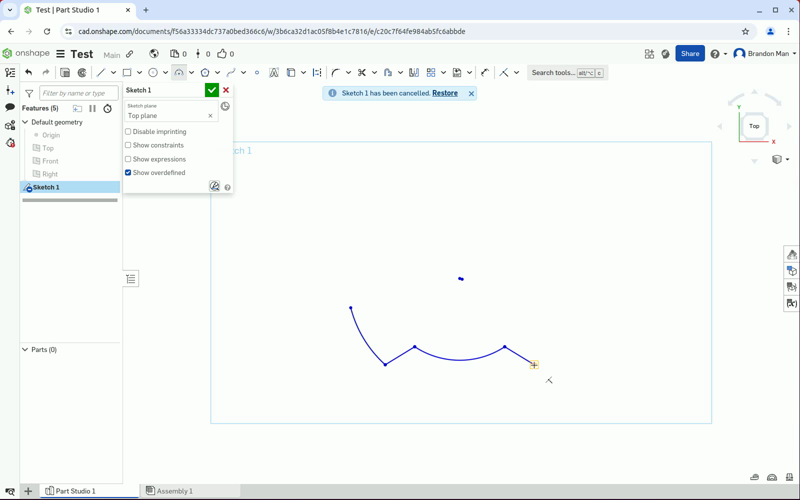
mouse_move(568, 307)
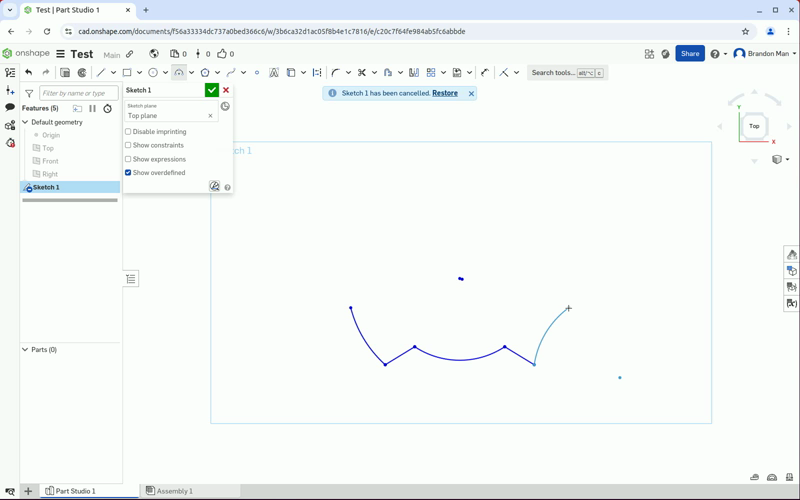
click(568, 307)
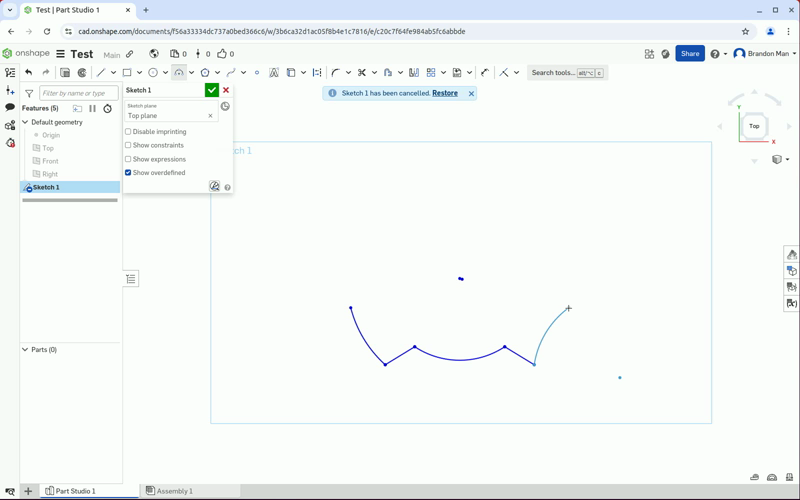
mouse_move(555, 338)
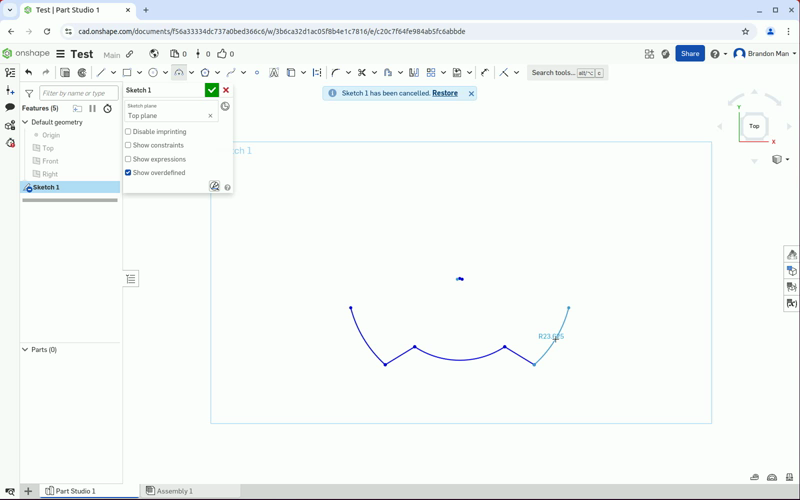
click(555, 338)
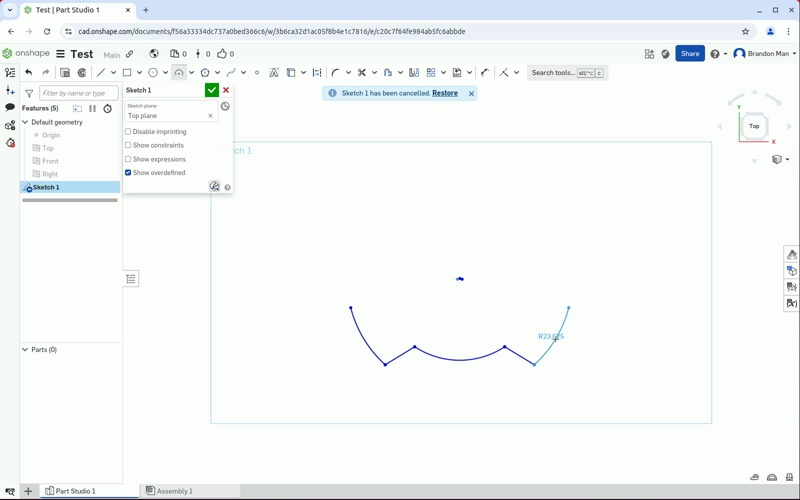
key_up(shift)
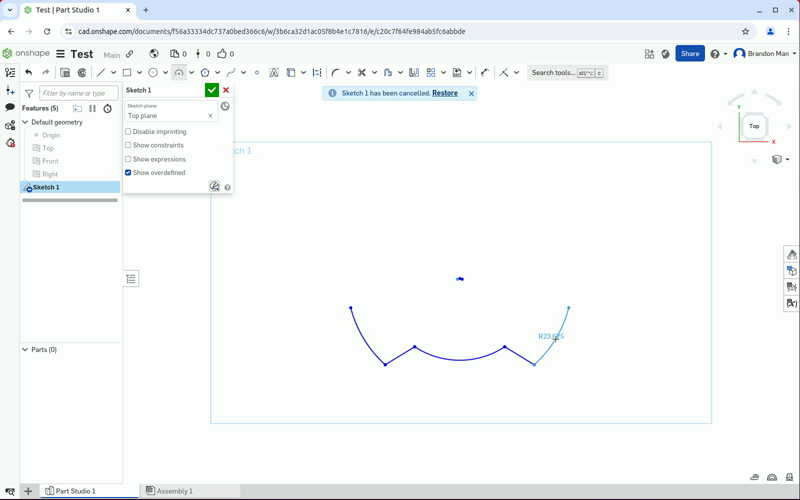
key(esc)
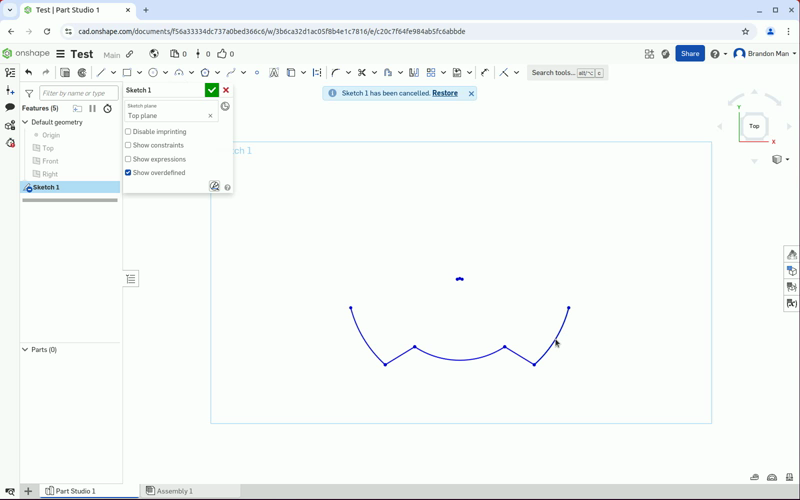
key(l)
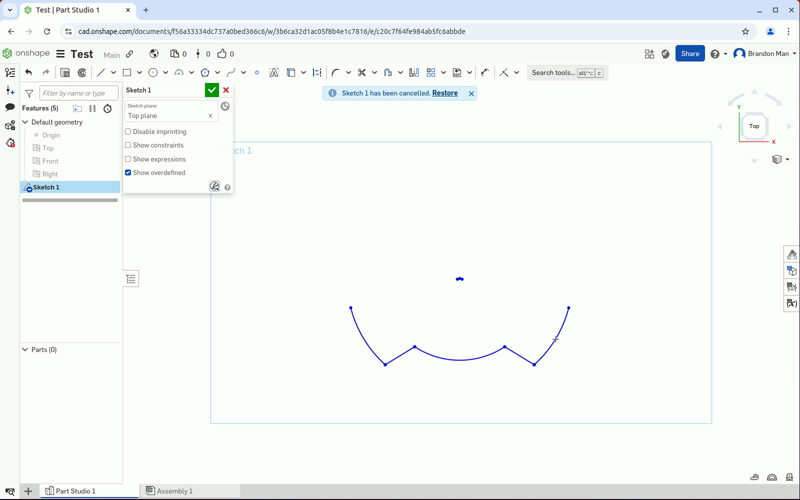
mouse_move(568, 307)
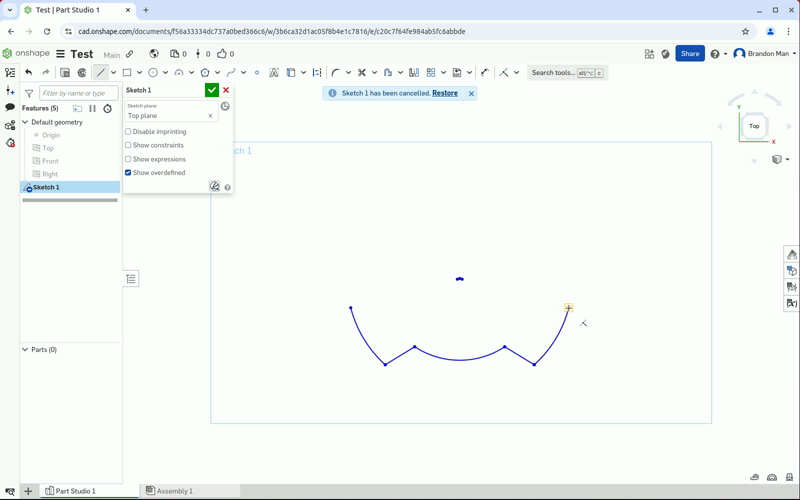
click(568, 307)
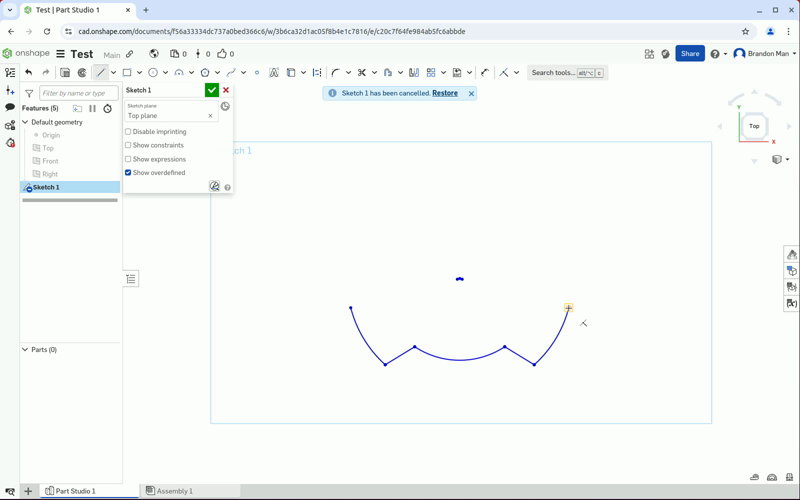
key_down(shift)
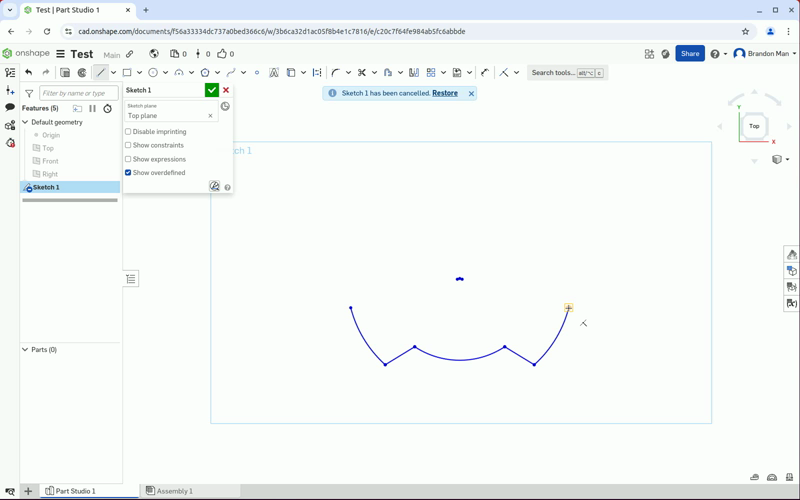
mouse_move(589, 307)
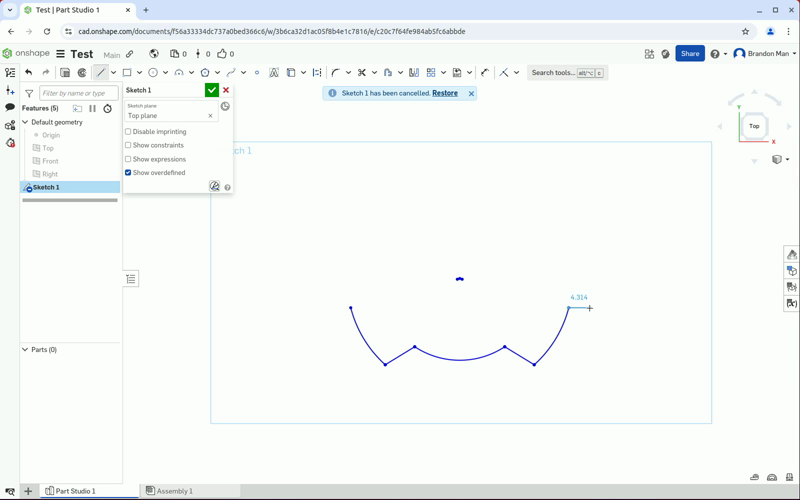
mouse_move(536, 289)
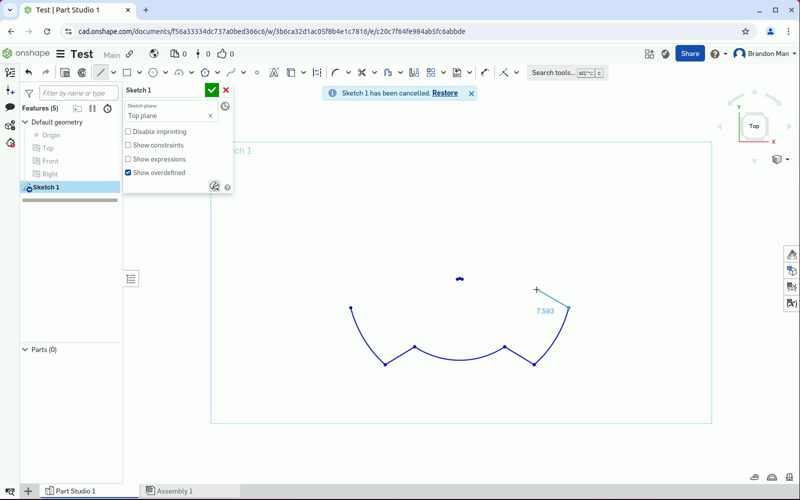
click(536, 289)
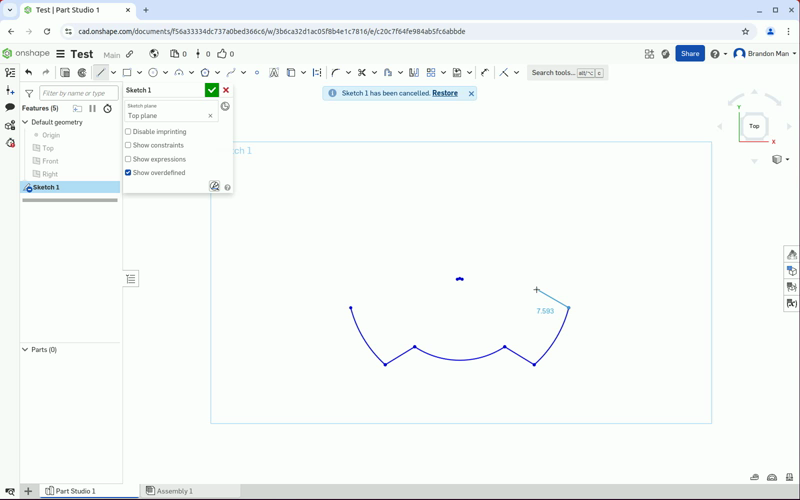
key_up(shift)
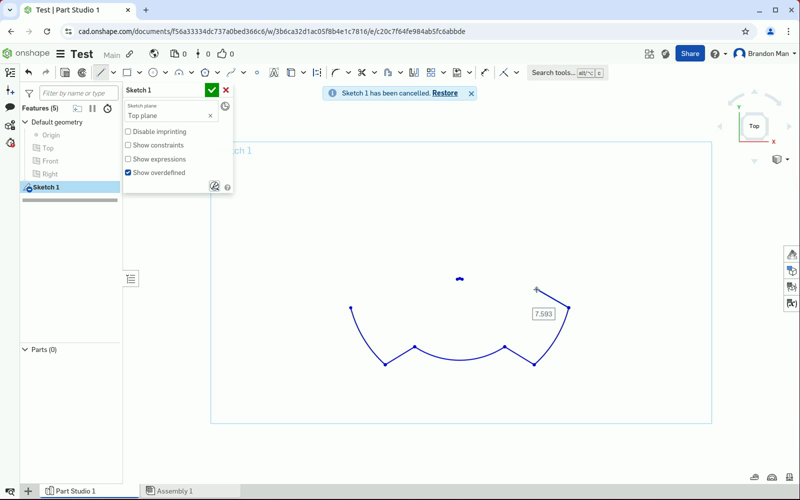
key(esc)
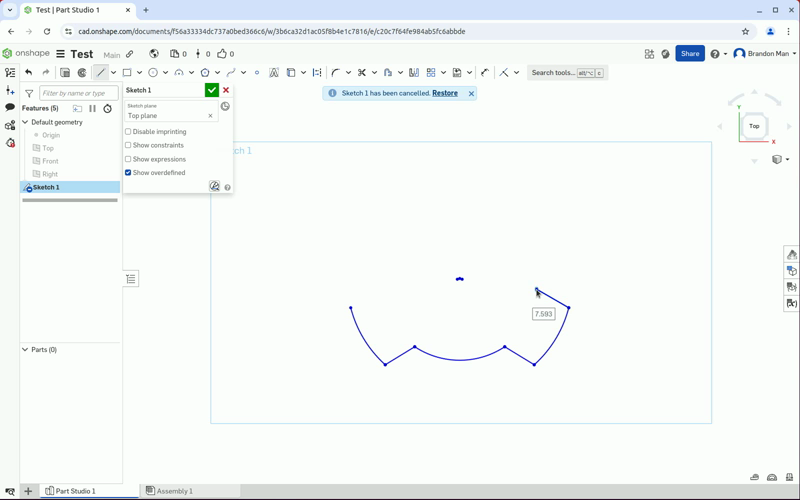
key(a)
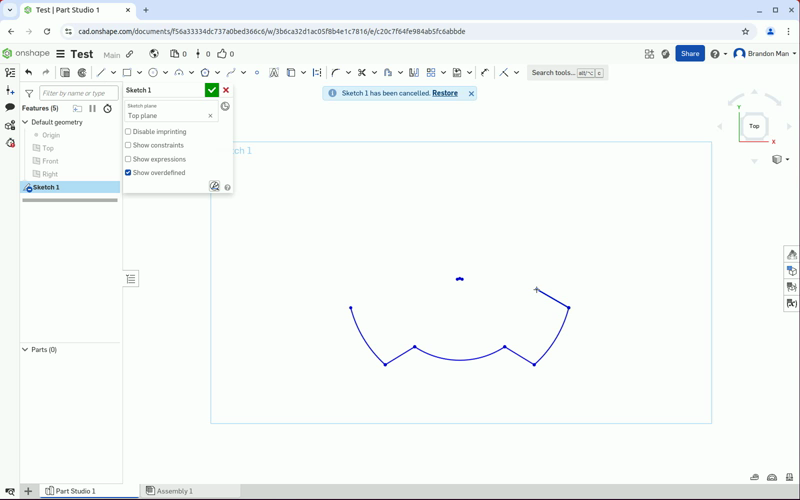
mouse_move(536, 289)
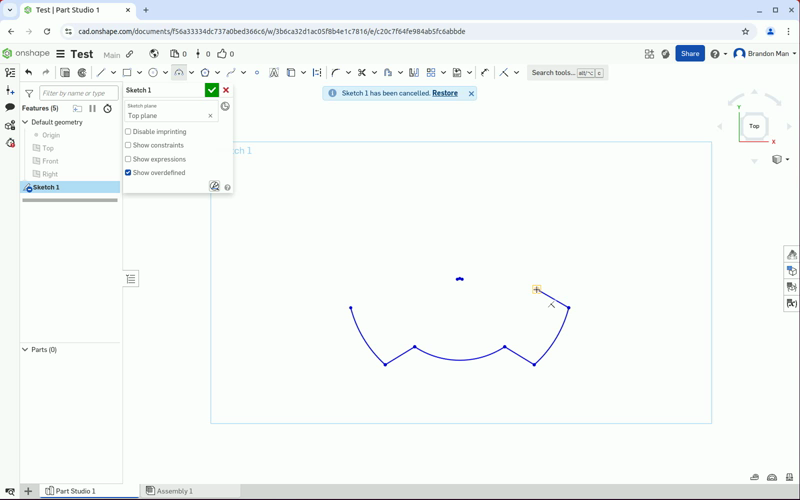
click(536, 289)
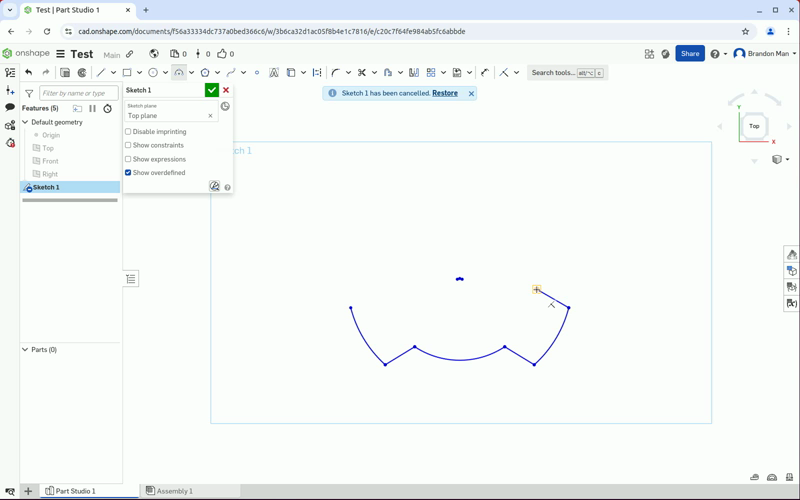
key_down(shift)
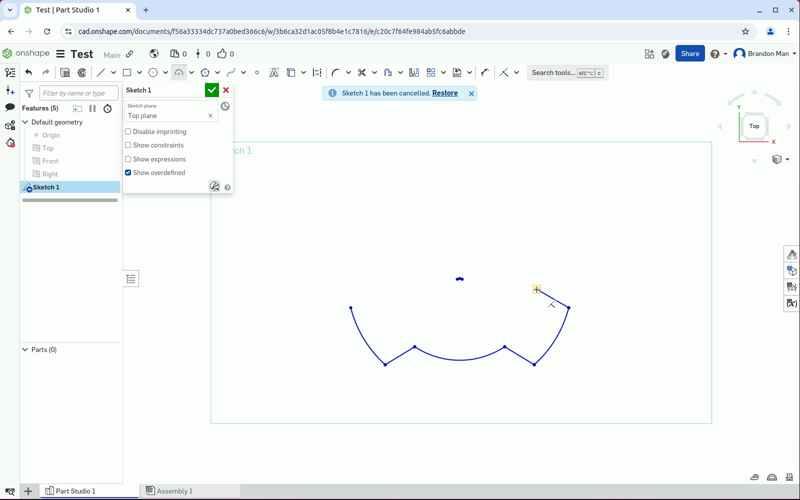
mouse_move(492, 213)
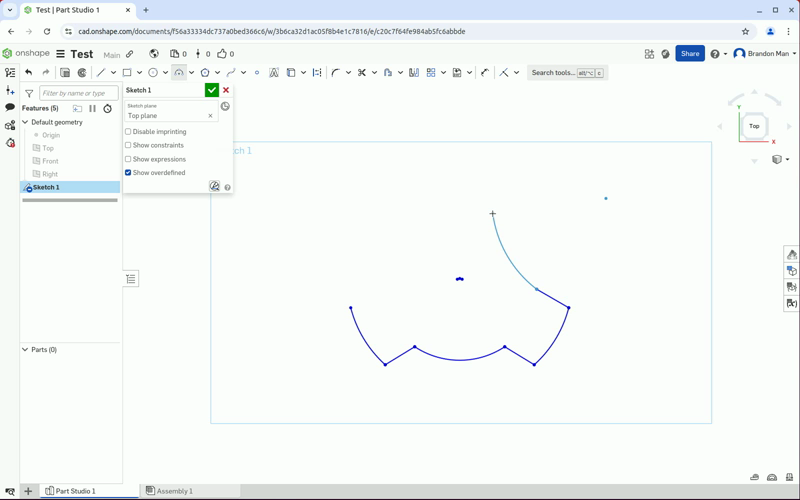
click(492, 213)
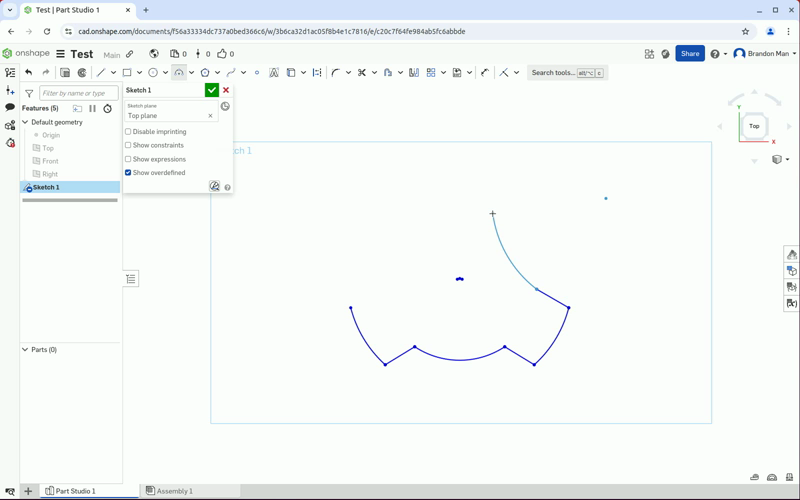
mouse_move(526, 244)
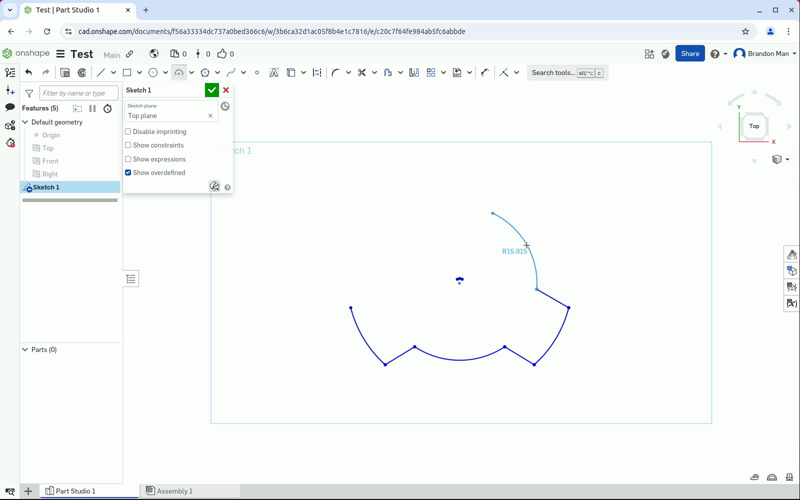
click(526, 244)
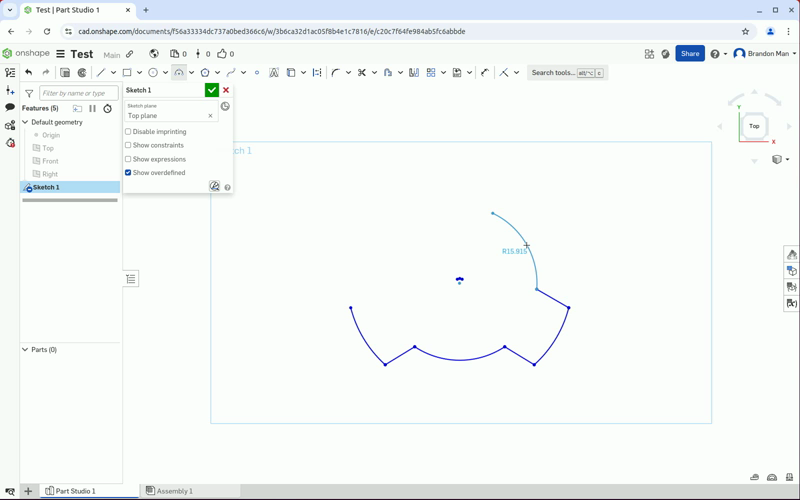
key_up(shift)
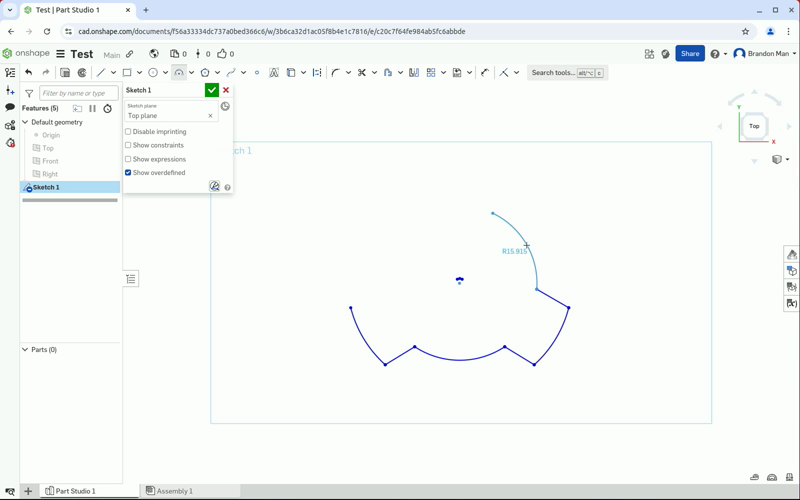
key(esc)
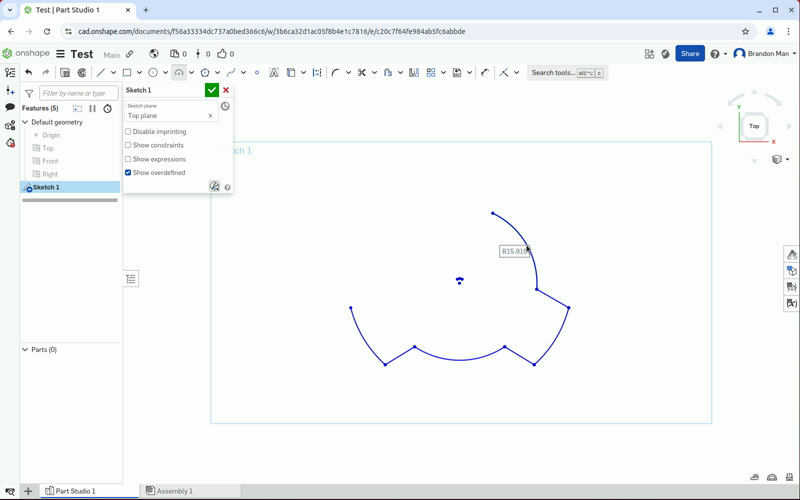
key(l)
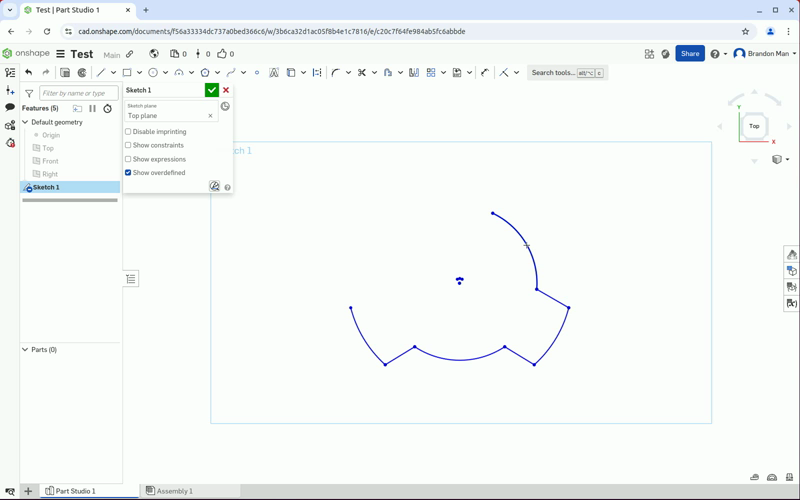
mouse_move(492, 213)
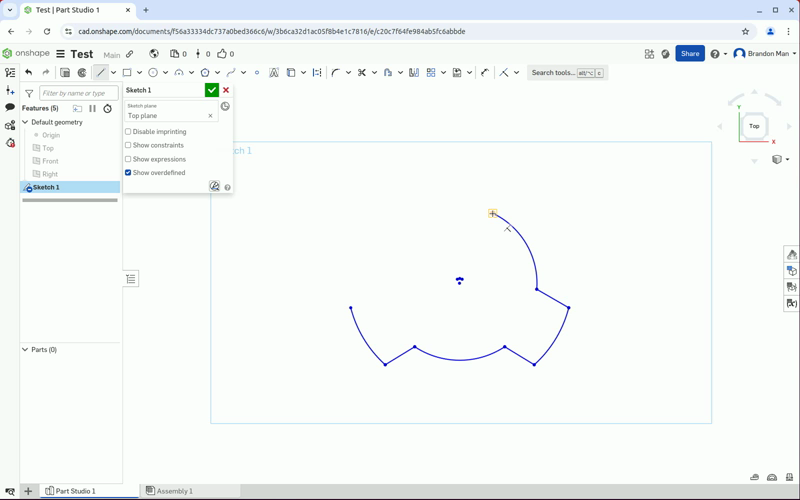
click(492, 213)
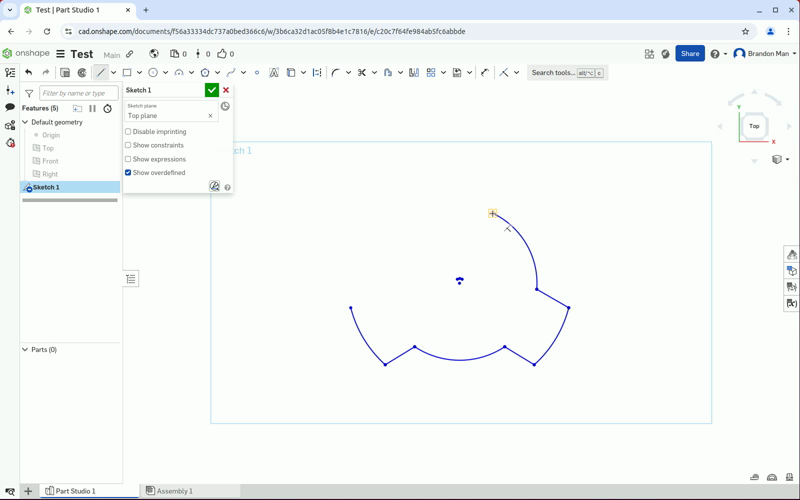
key_down(shift)
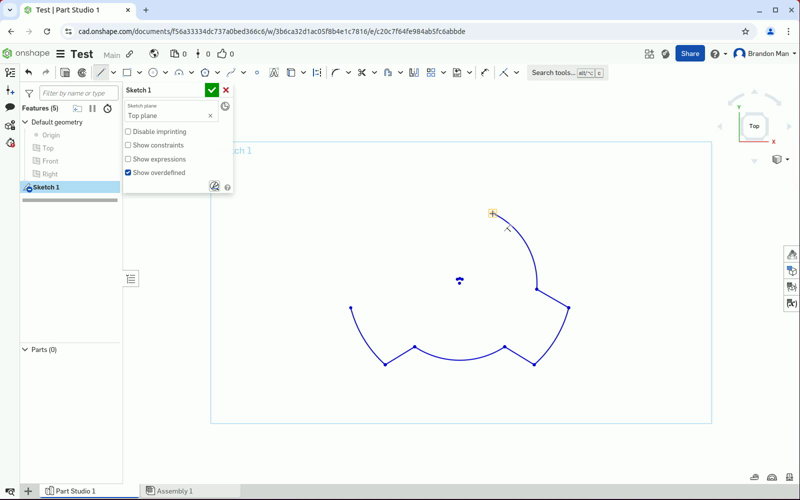
mouse_move(522, 213)
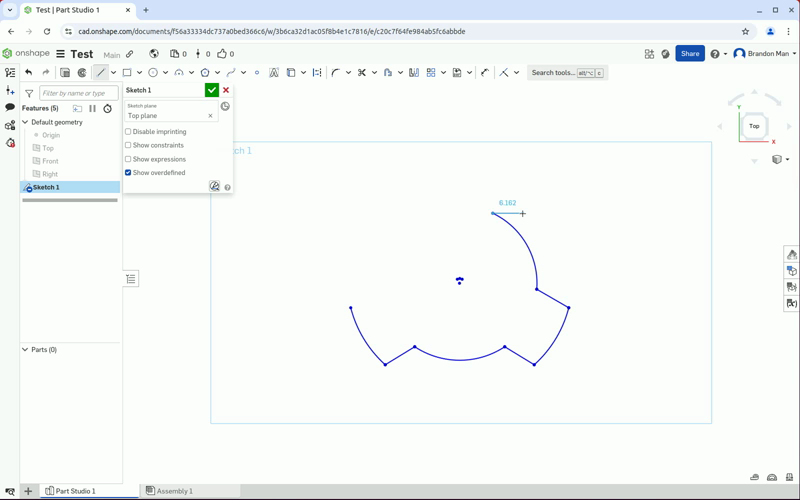
mouse_move(492, 176)
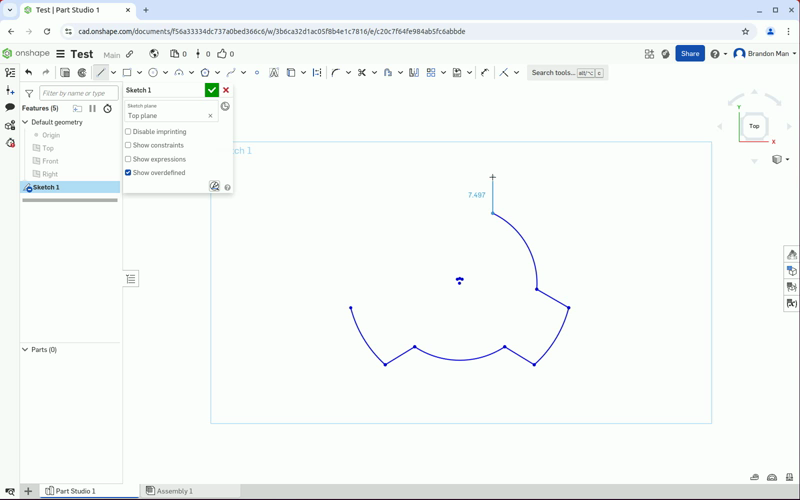
click(492, 176)
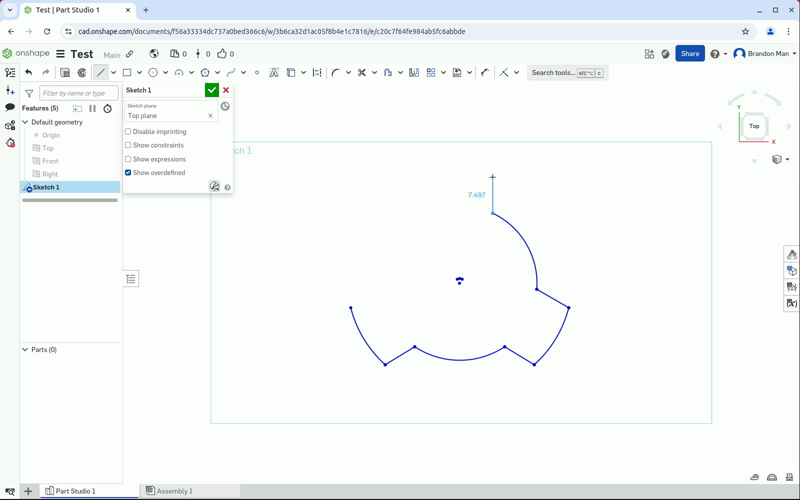
key_up(shift)
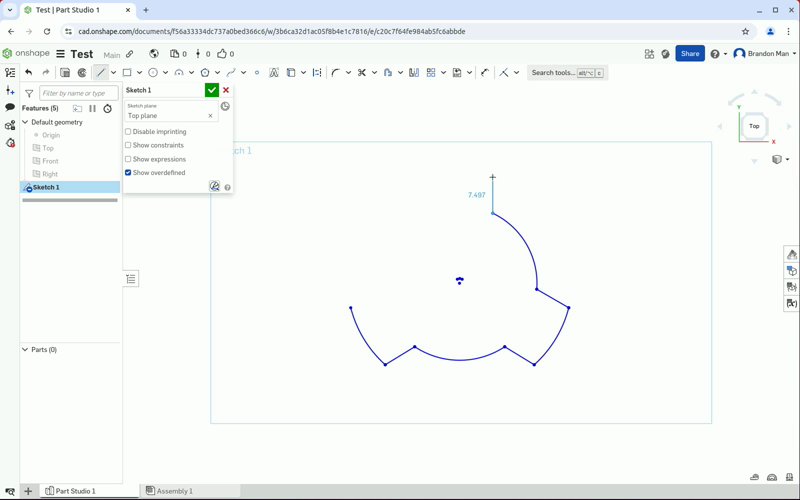
key(esc)
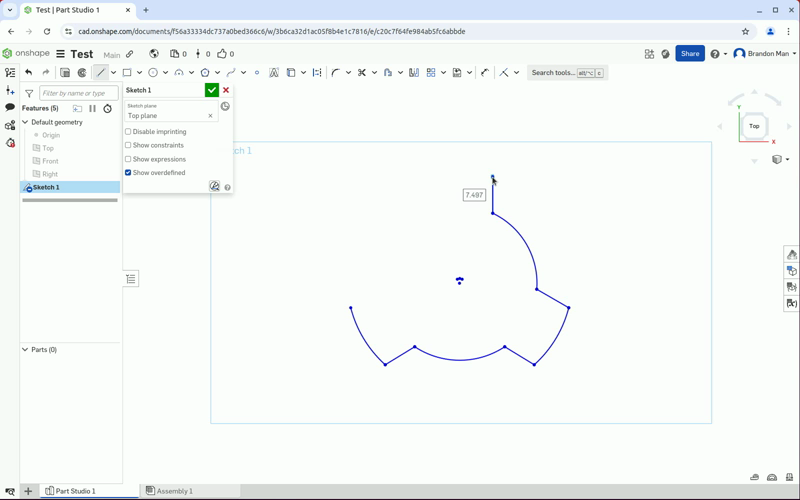
key(a)
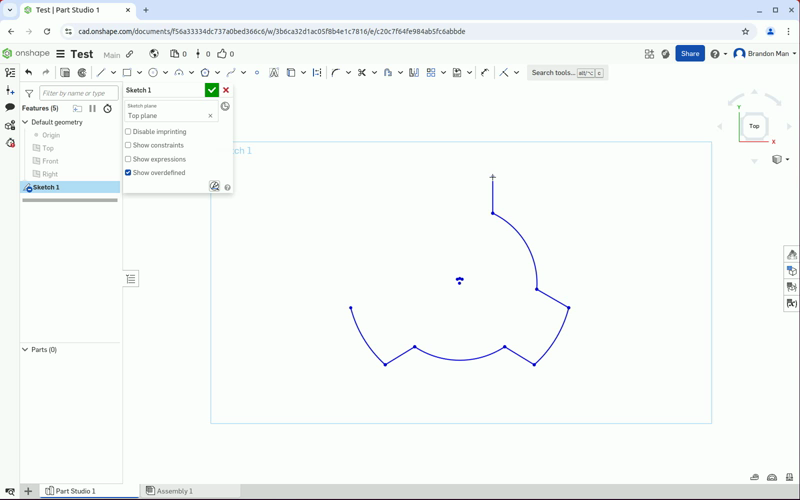
mouse_move(492, 176)
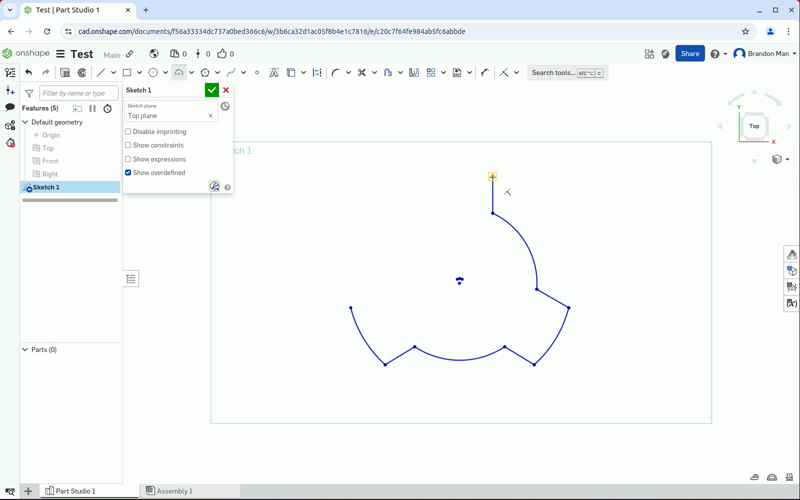
click(492, 176)
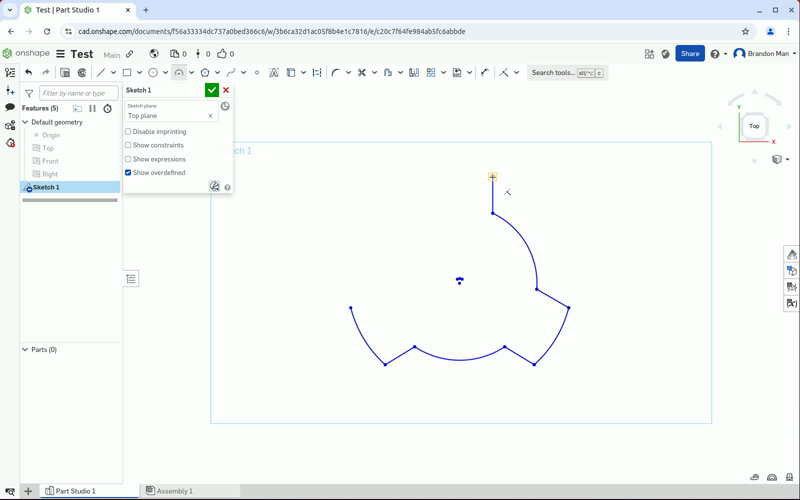
key_down(shift)
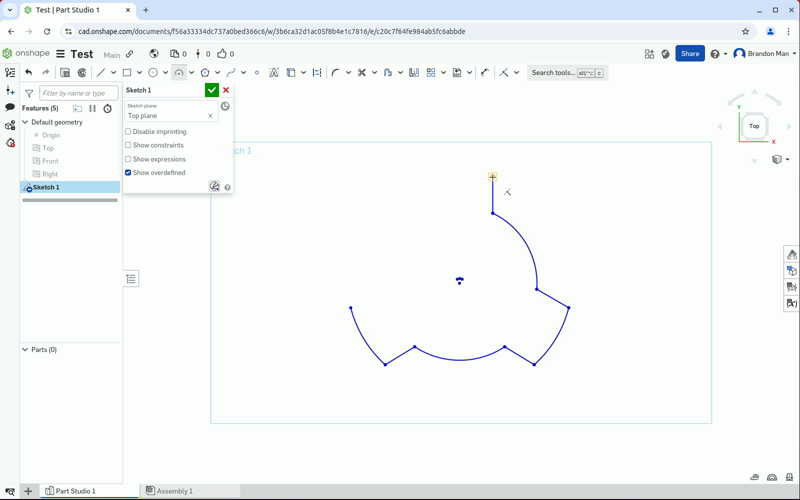
mouse_move(426, 176)
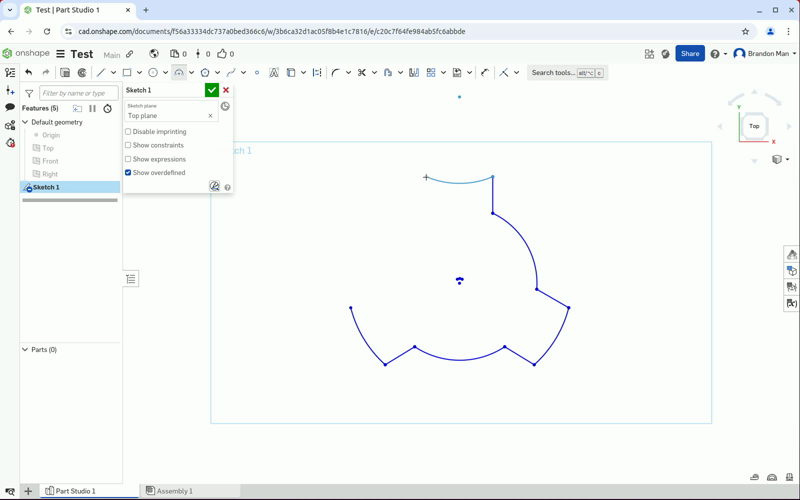
click(426, 176)
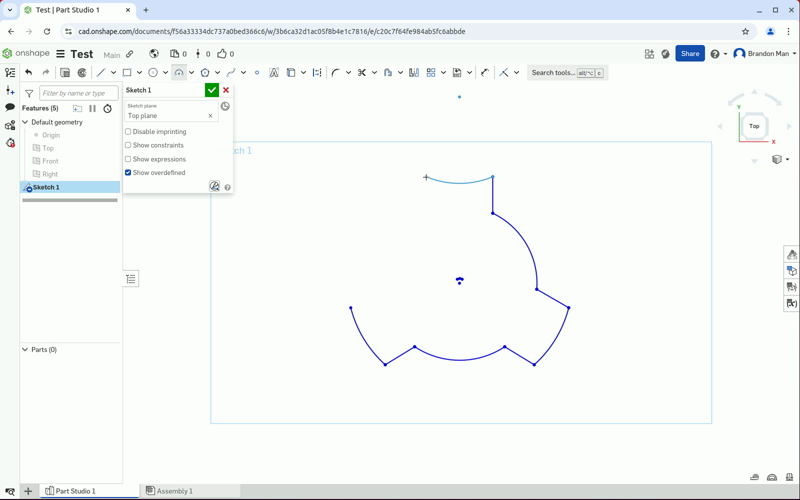
mouse_move(459, 171)
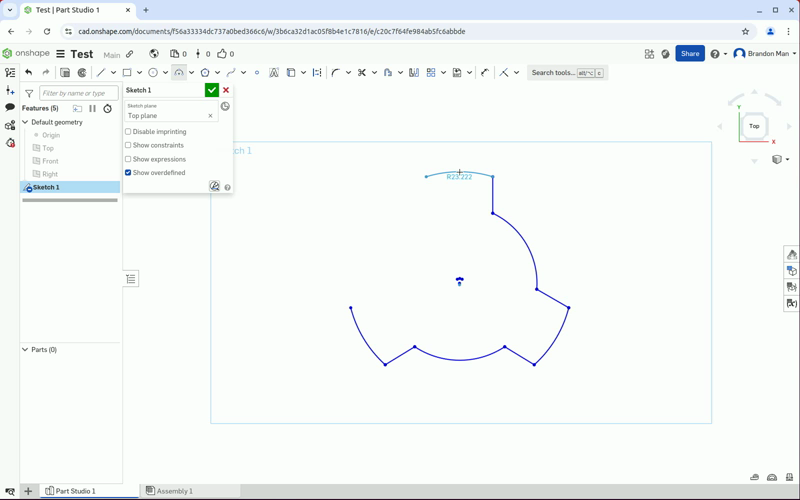
click(459, 171)
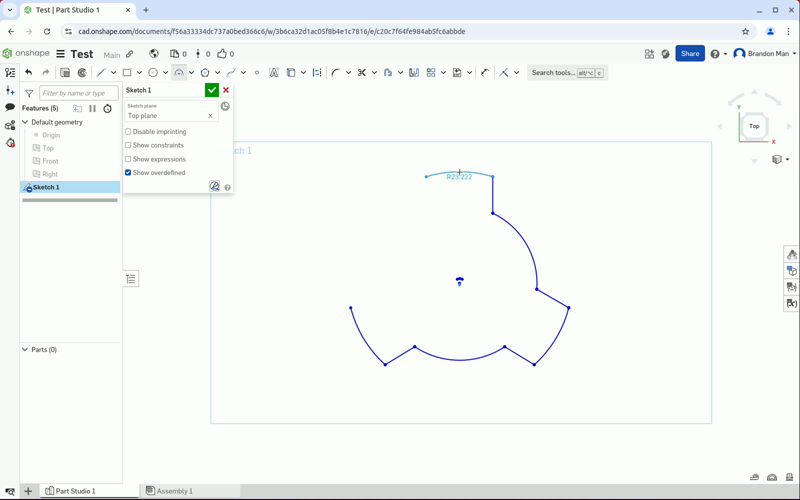
key_up(shift)
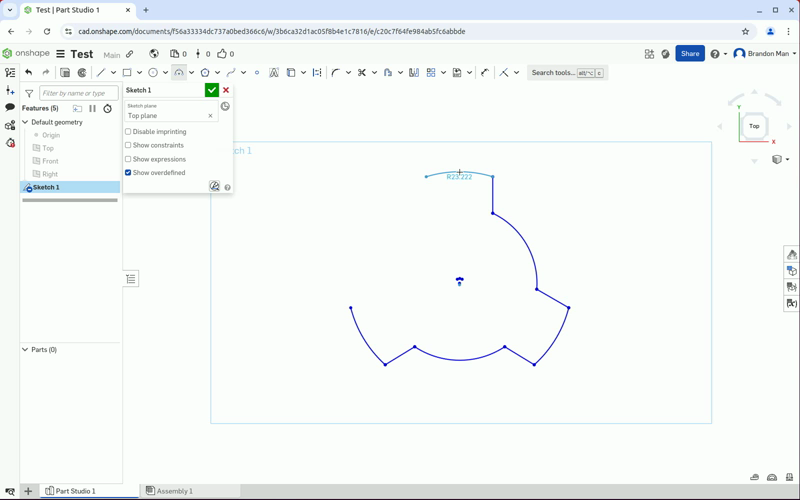
key(esc)
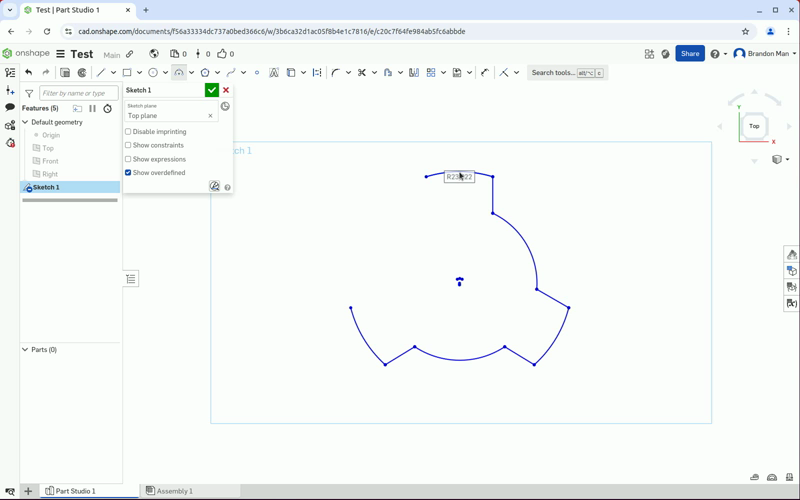
key(l)
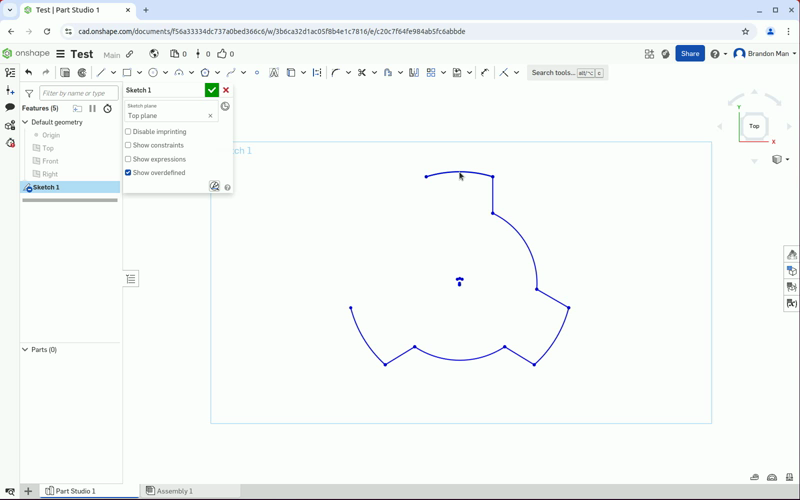
mouse_move(426, 176)
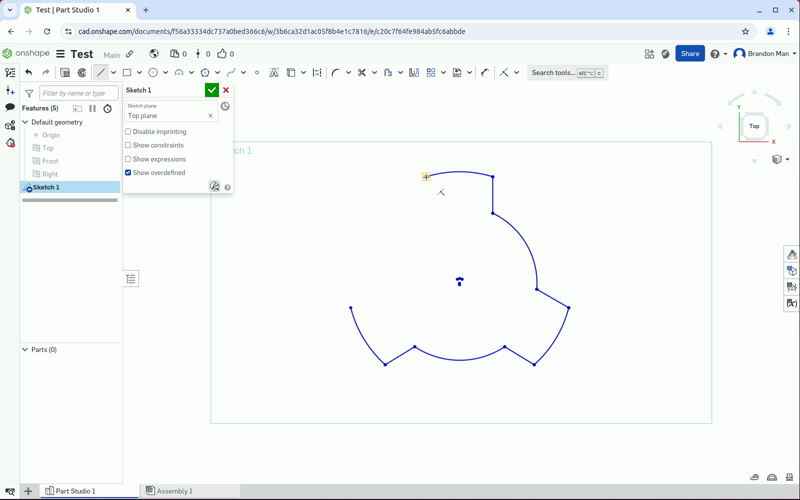
click(426, 176)
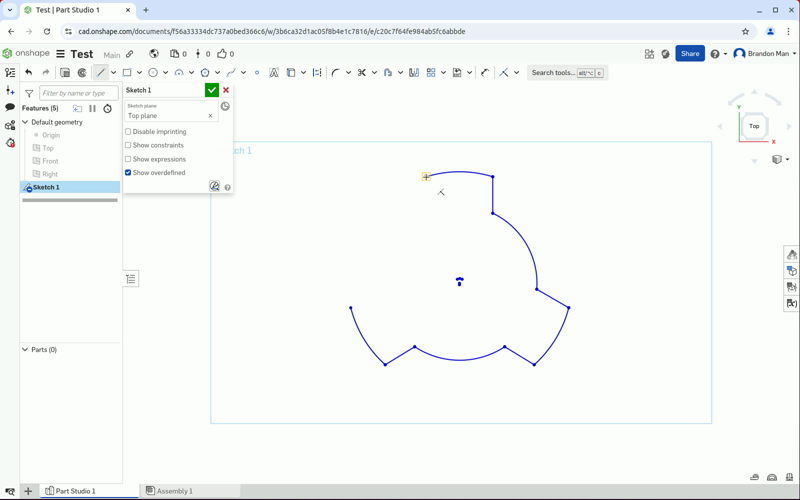
key_down(shift)
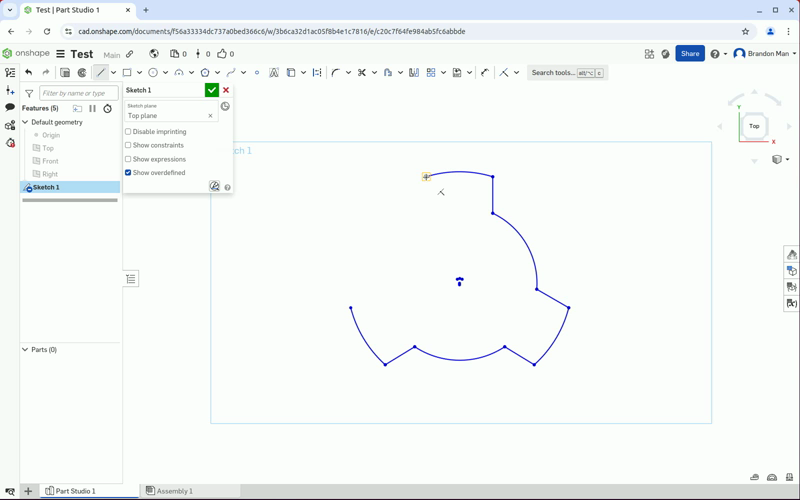
mouse_move(456, 176)
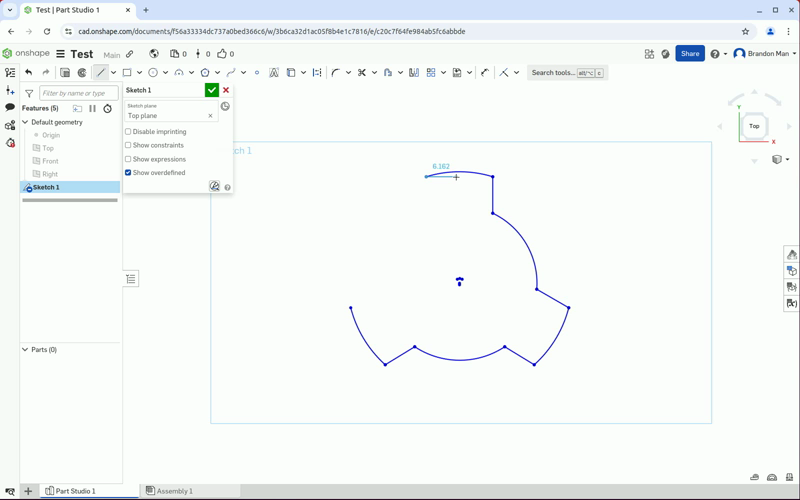
mouse_move(426, 213)
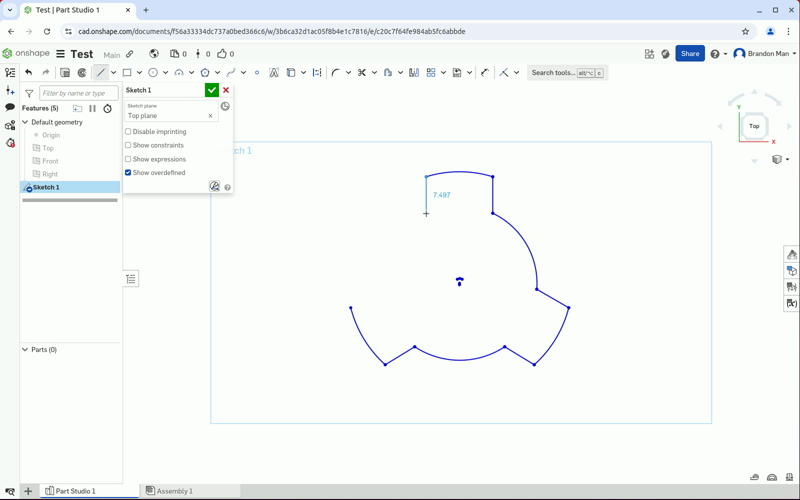
click(426, 213)
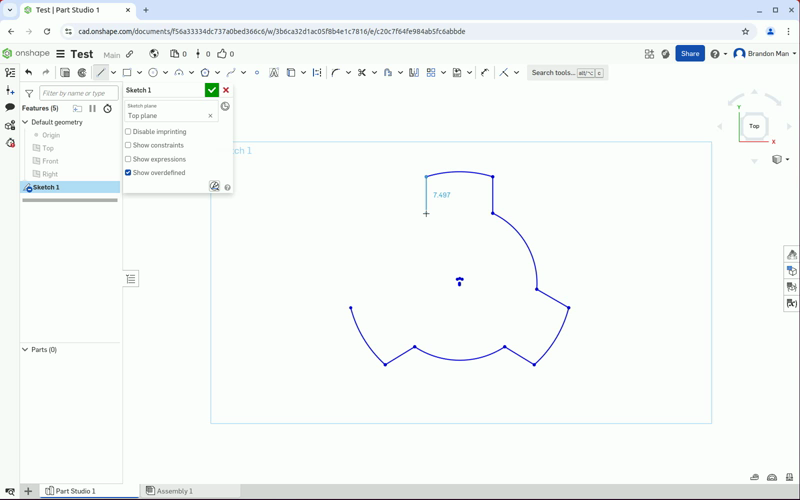
key_up(shift)
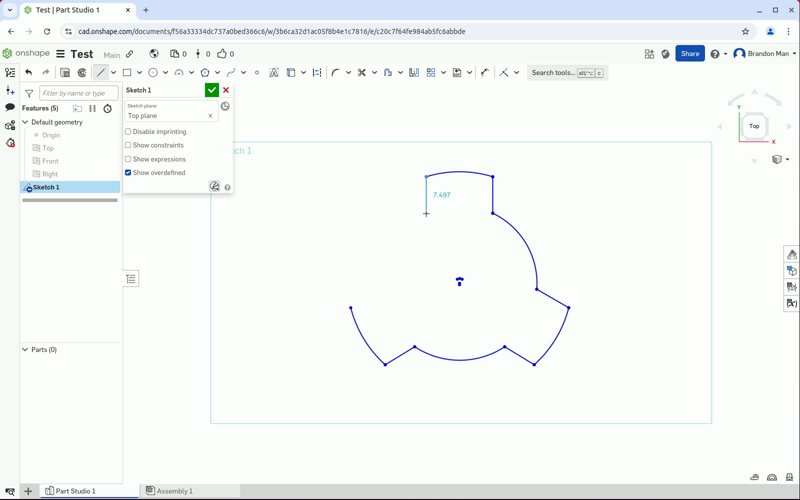
key(esc)
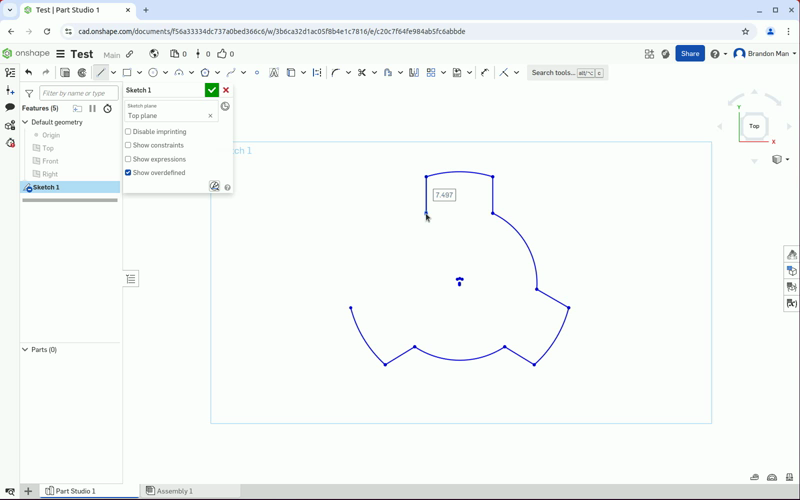
key(a)
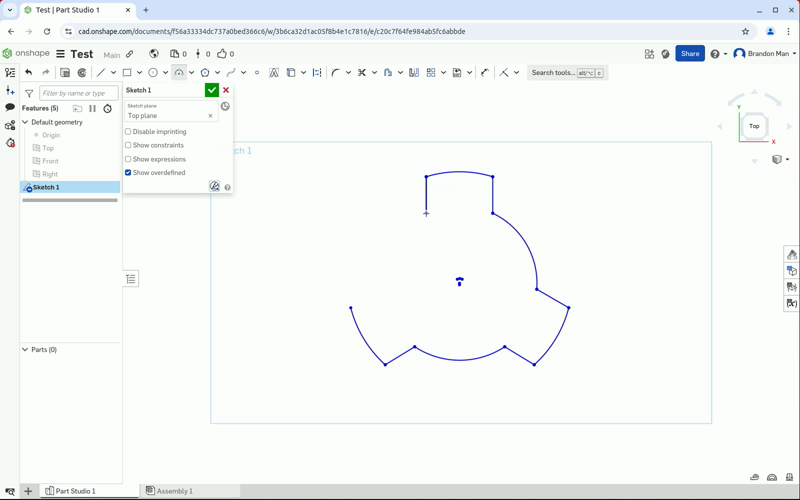
mouse_move(426, 213)
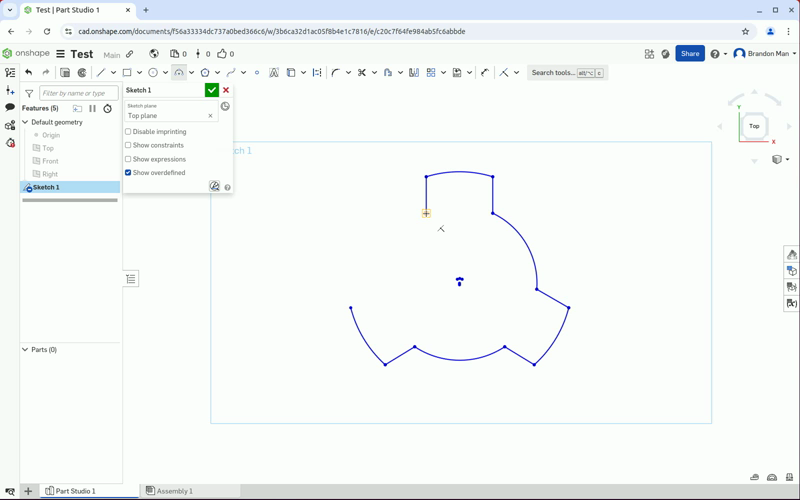
click(426, 213)
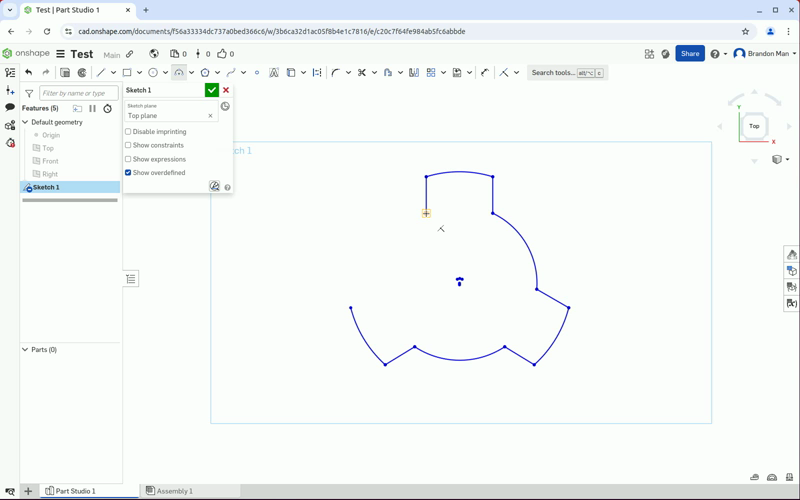
key_down(shift)
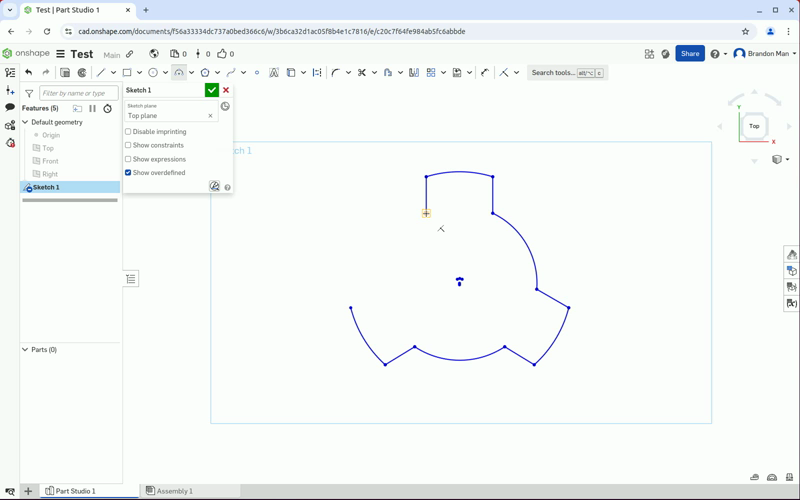
mouse_move(382, 289)
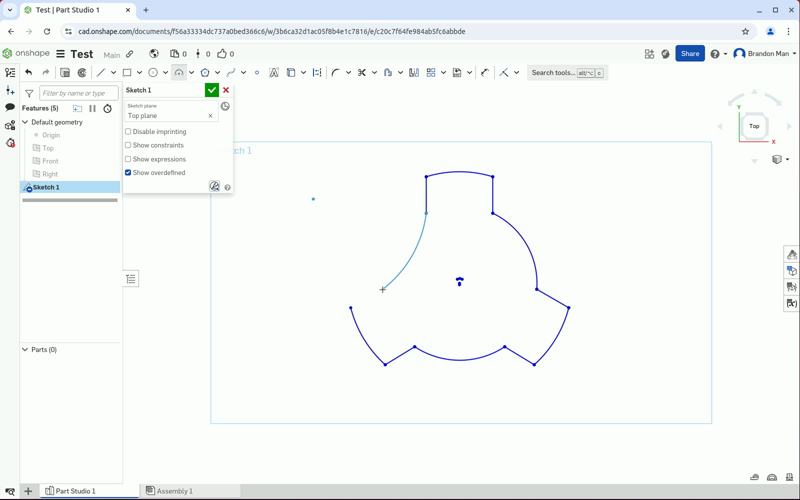
click(382, 289)
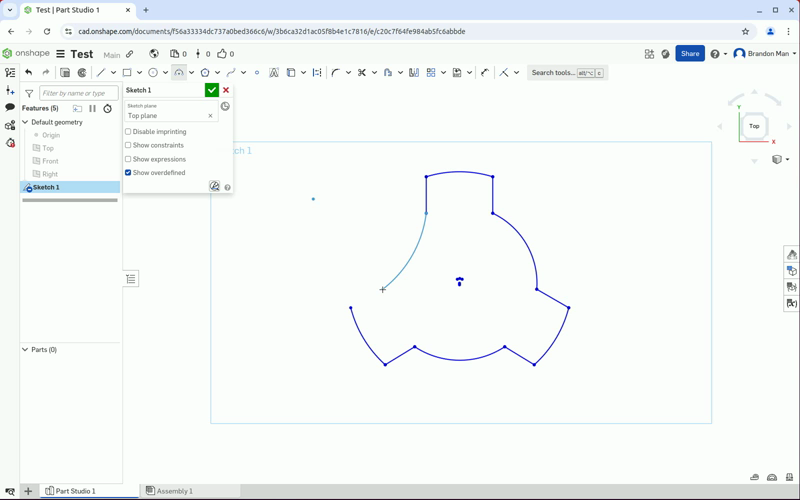
mouse_move(392, 244)
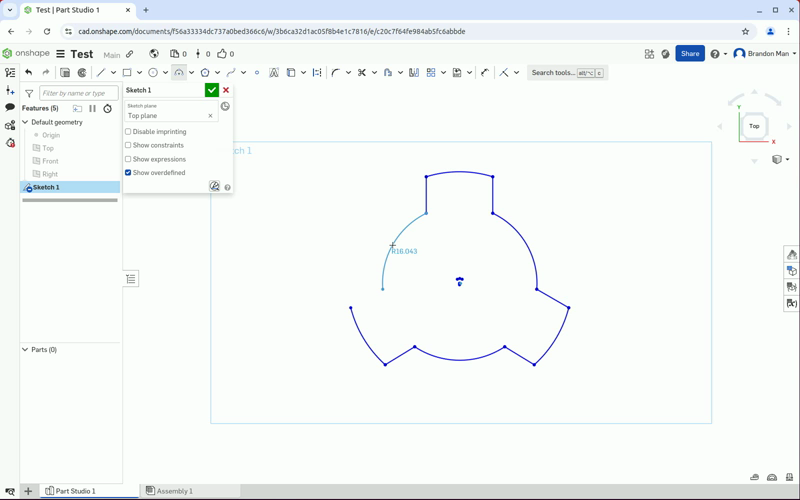
click(392, 244)
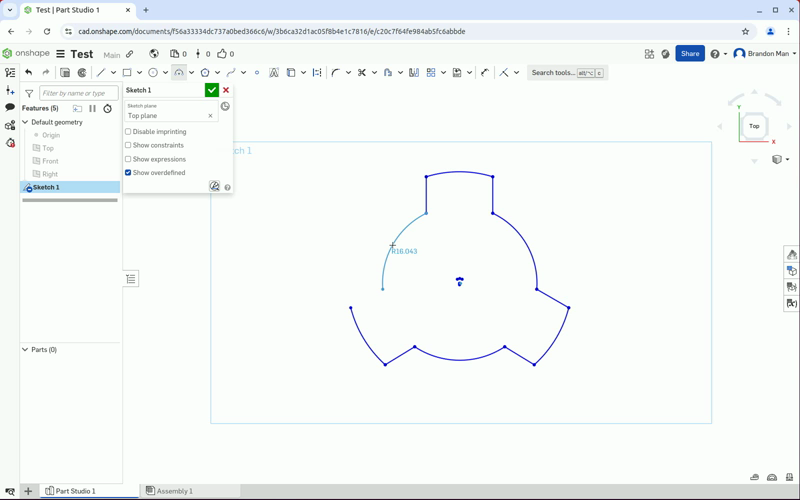
key_up(shift)
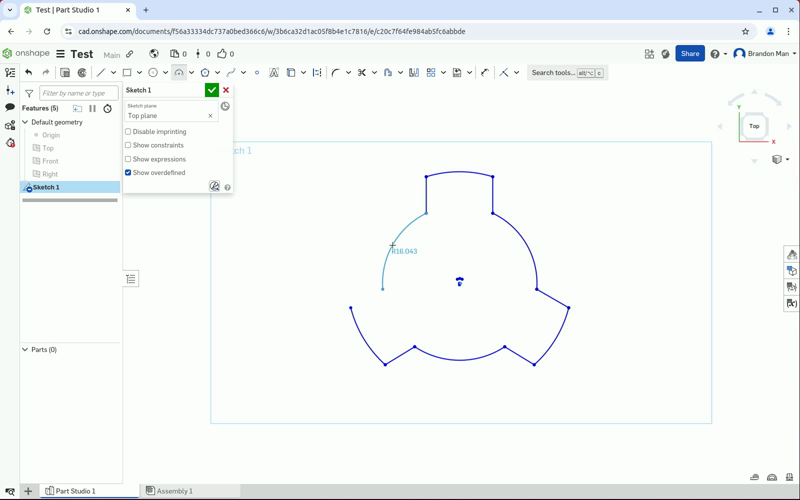
key(esc)
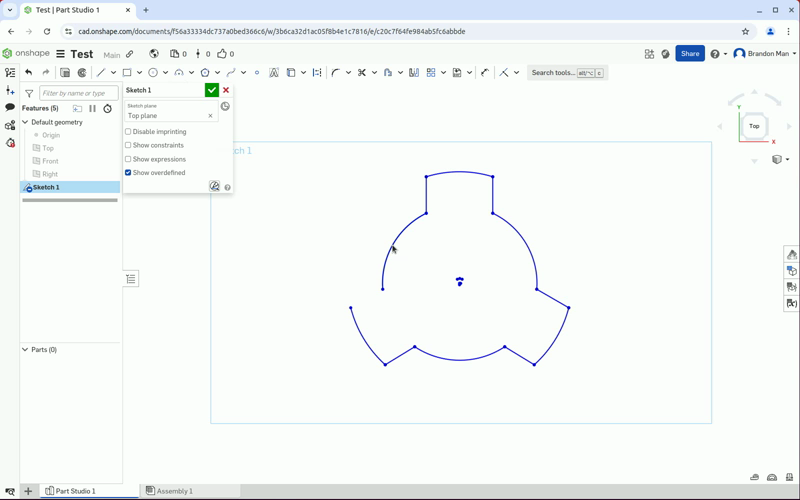
key(l)
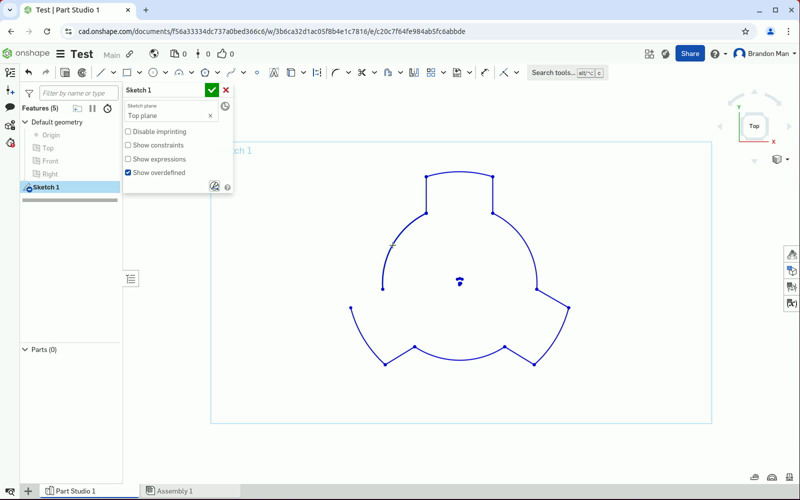
mouse_move(382, 289)
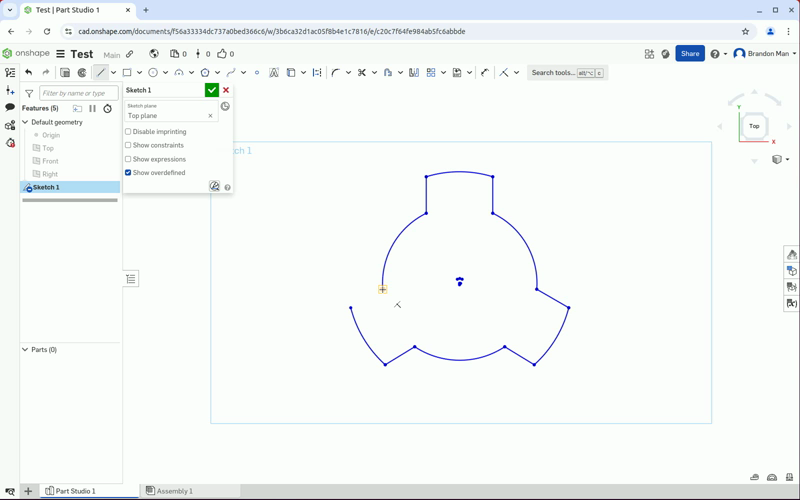
click(382, 289)
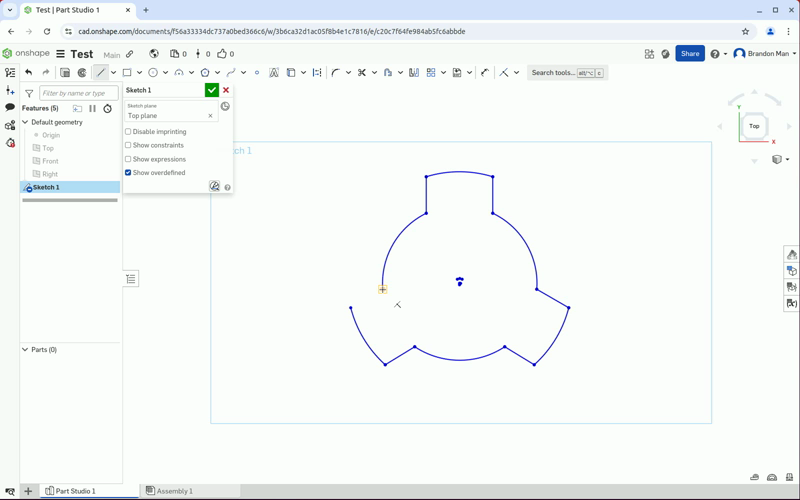
mouse_move(412, 289)
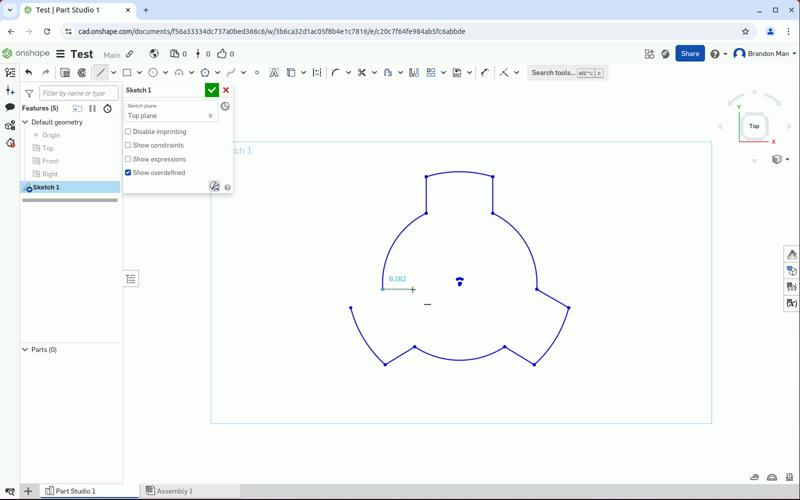
key_down(shift)
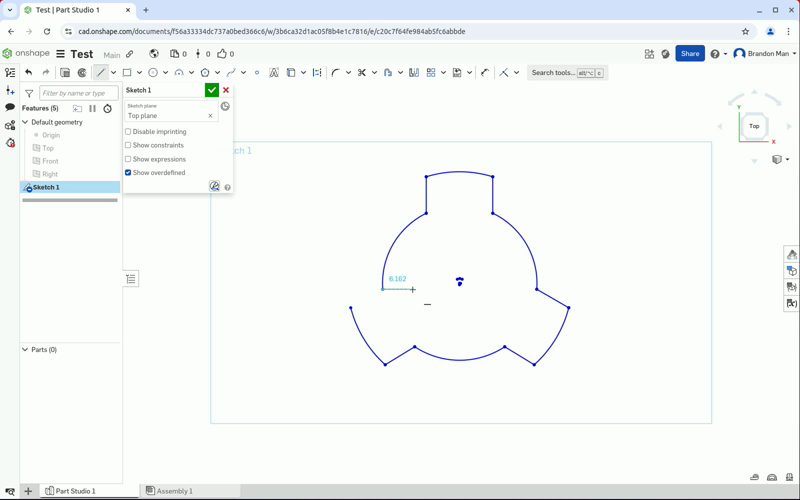
mouse_move(350, 307)
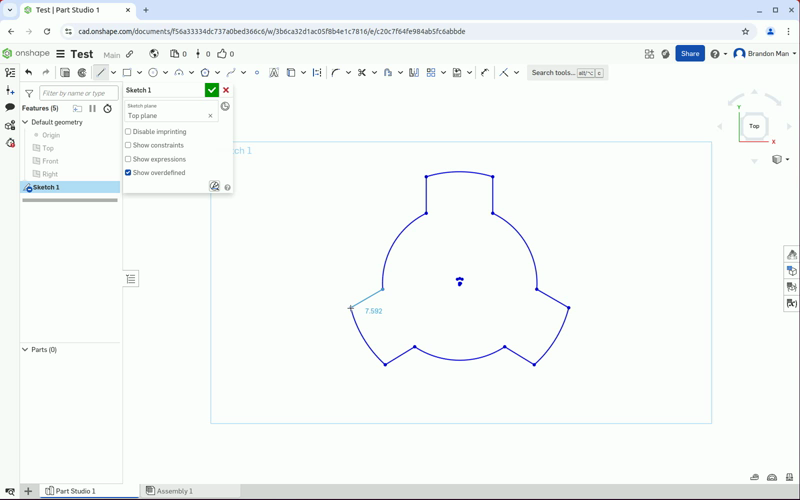
key_up(shift)
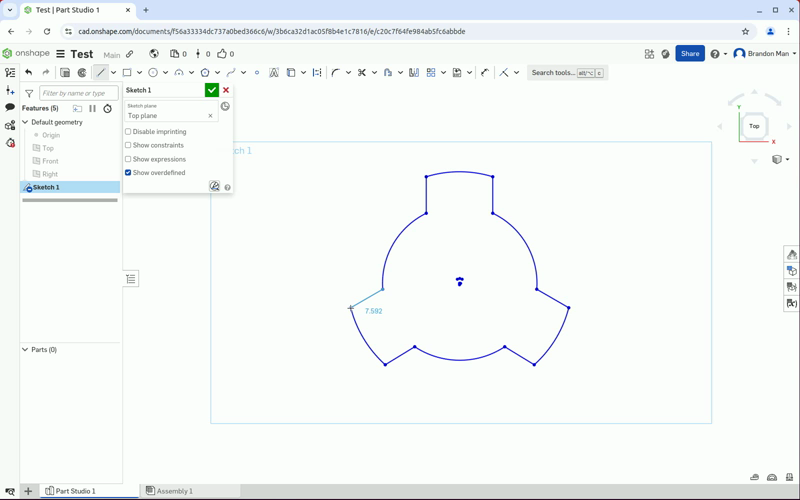
click(350, 307)
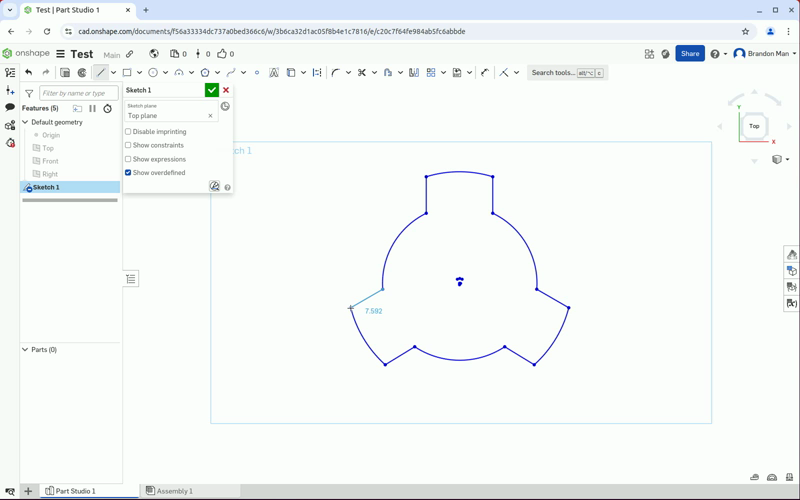
key(esc)
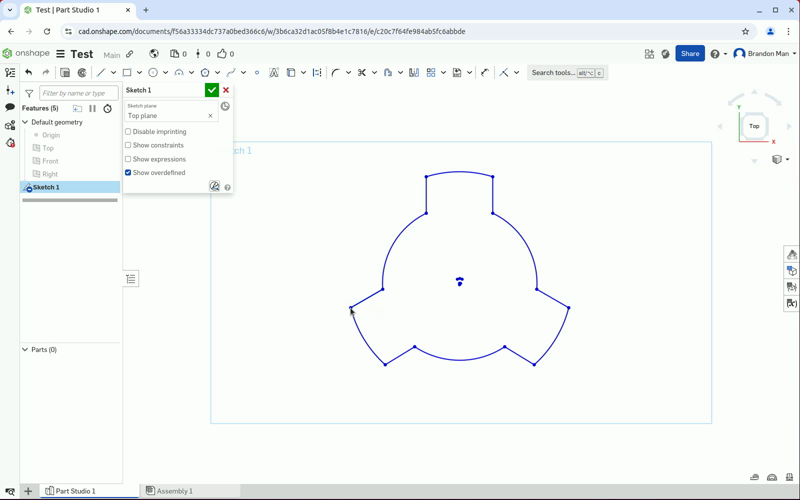
key(c)
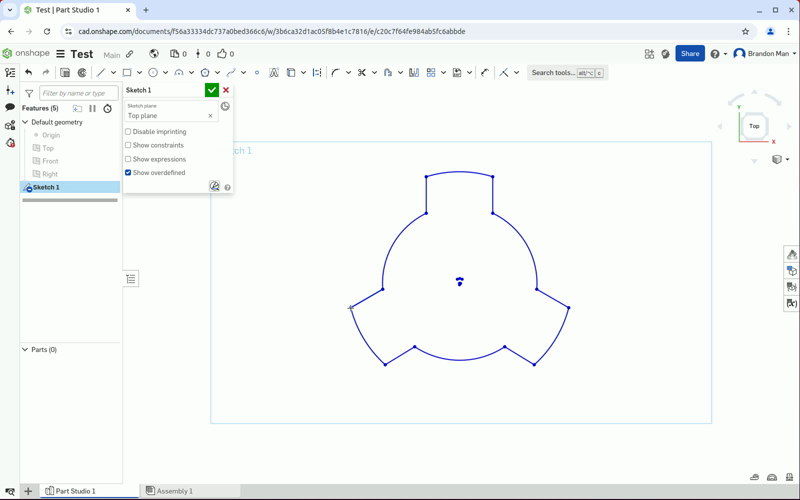
key_down(shift)
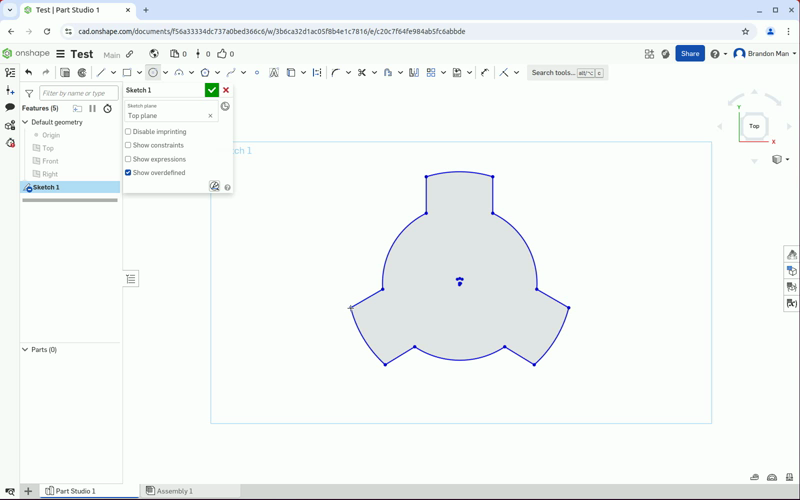
mouse_move(460, 282)
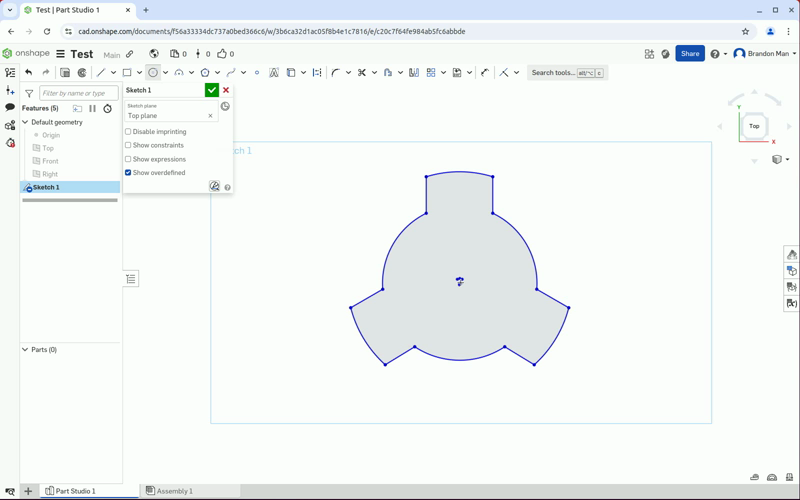
scroll(6)
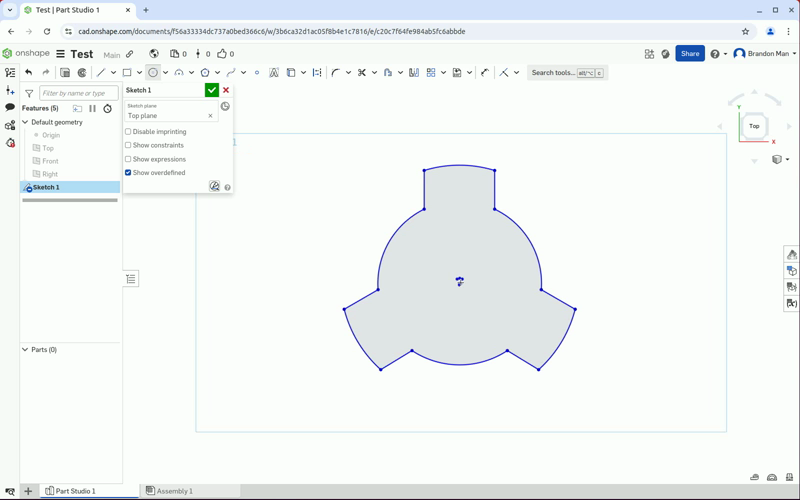
scroll(6)
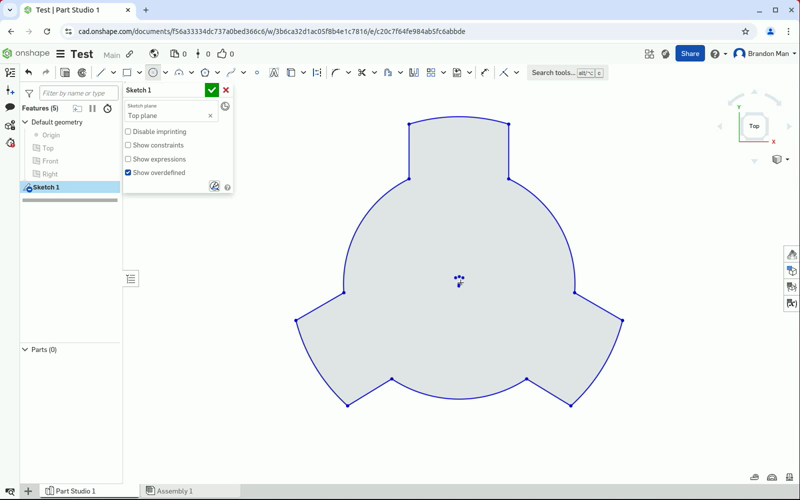
scroll(6)
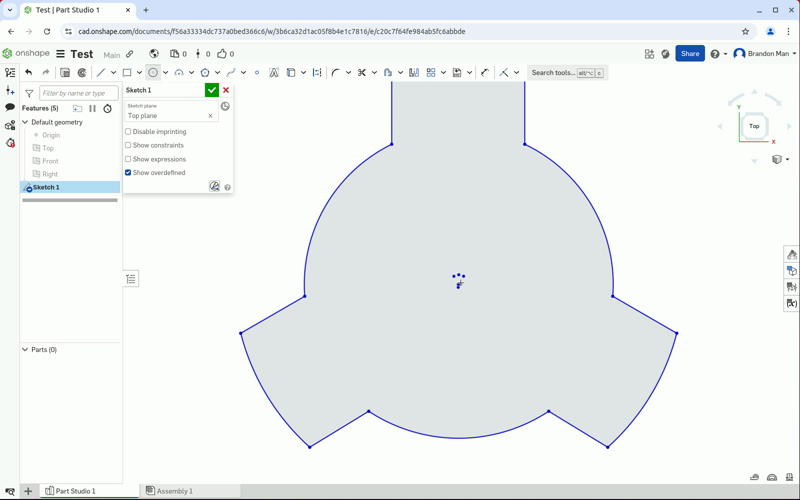
scroll(6)
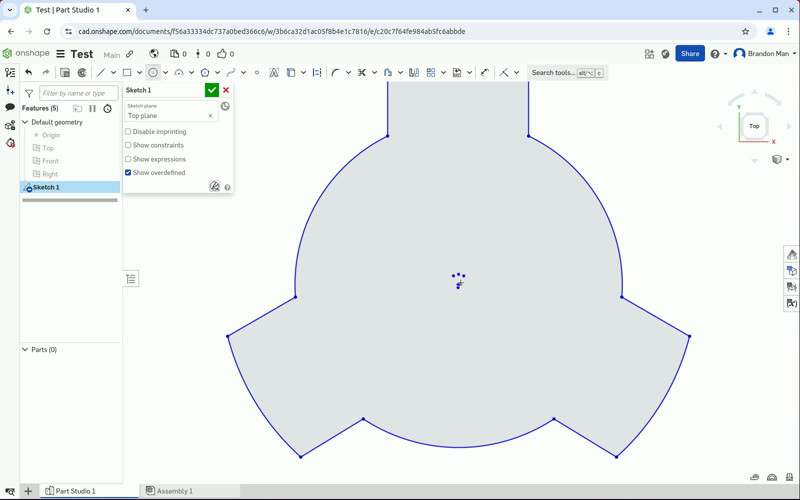
scroll(6)
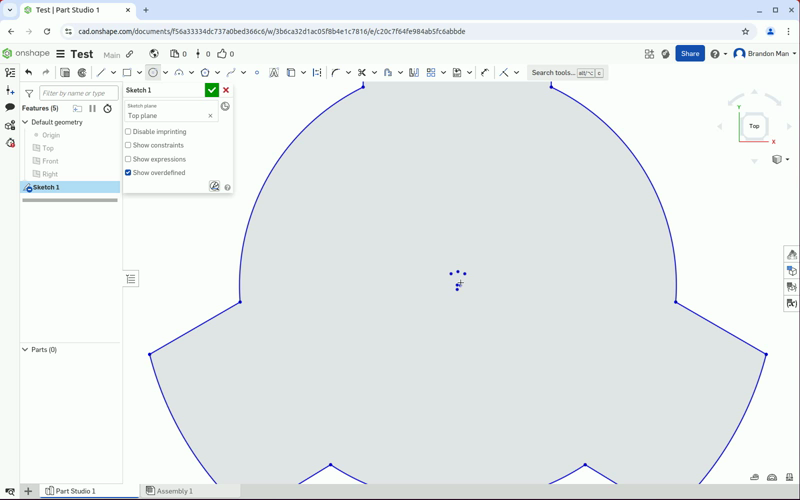
scroll(6)
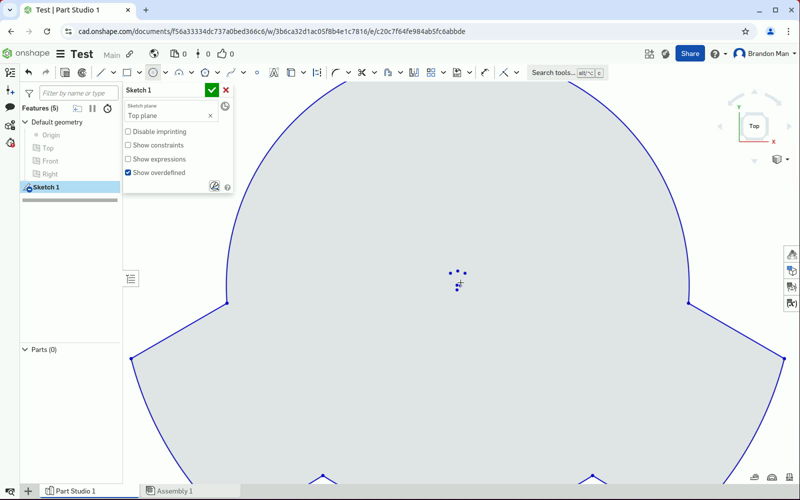
scroll(6)
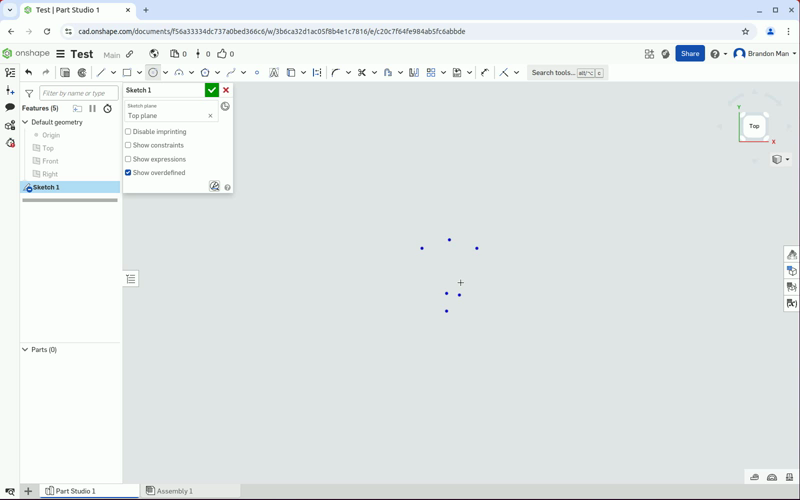
click(460, 282)
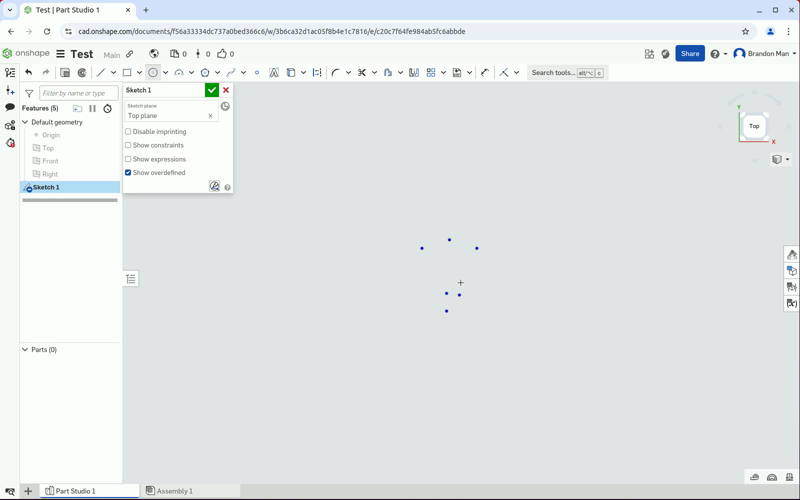
scroll(-6)
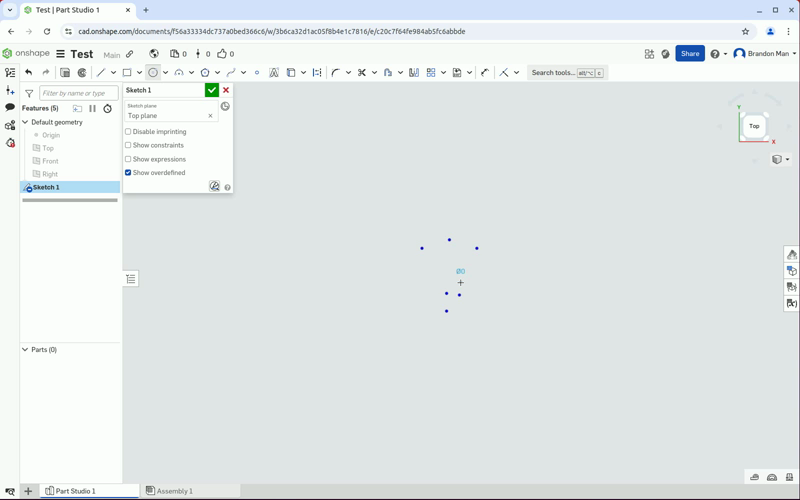
scroll(-6)
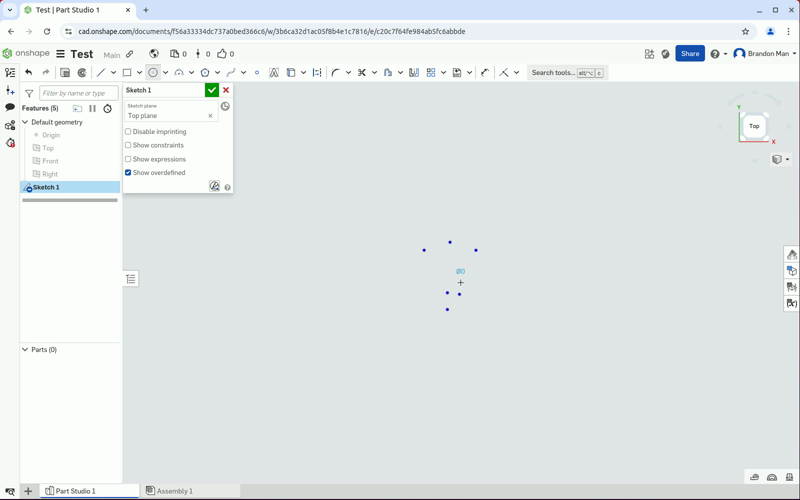
scroll(-6)
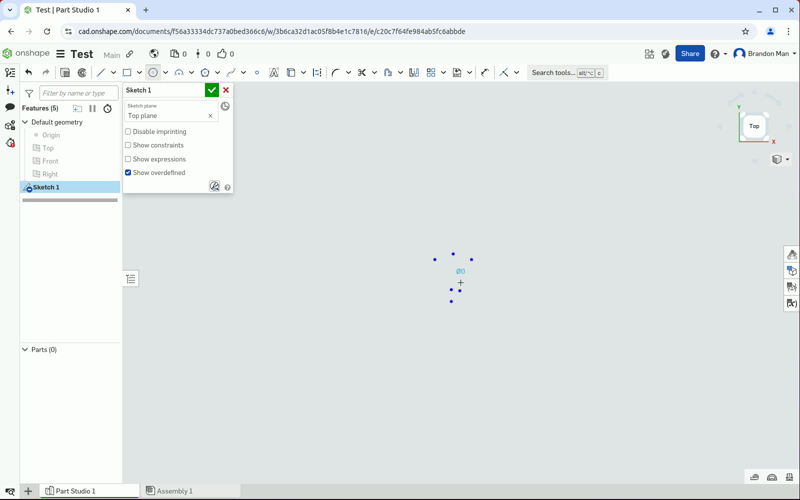
scroll(-6)
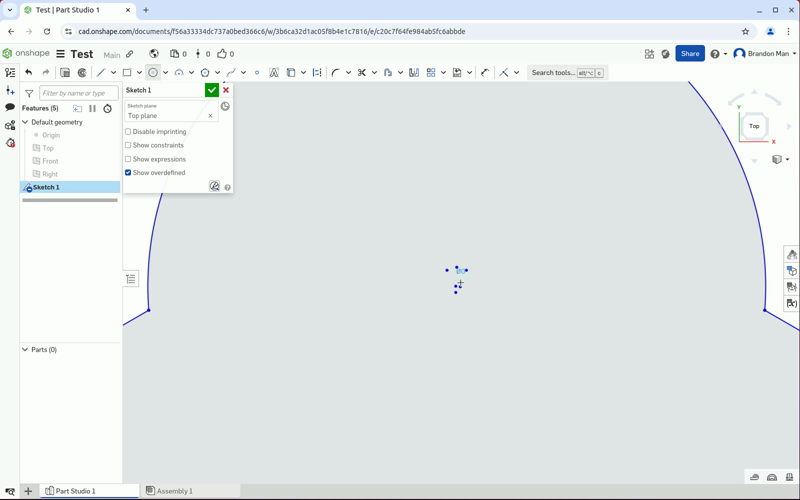
scroll(-6)
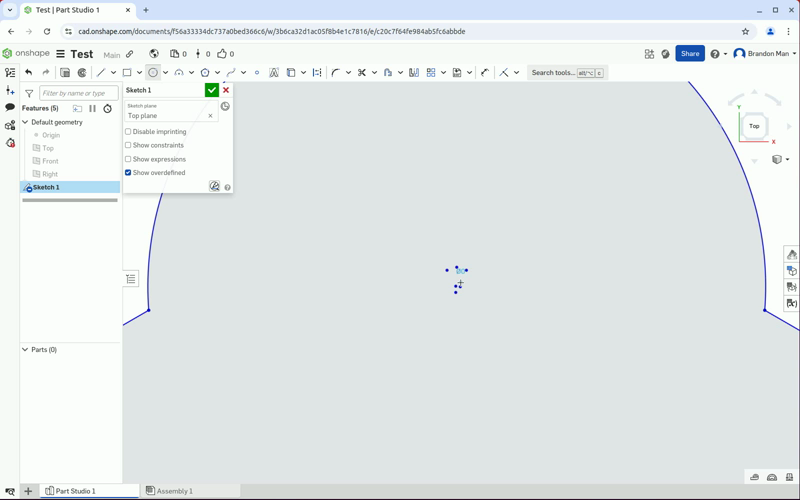
scroll(-6)
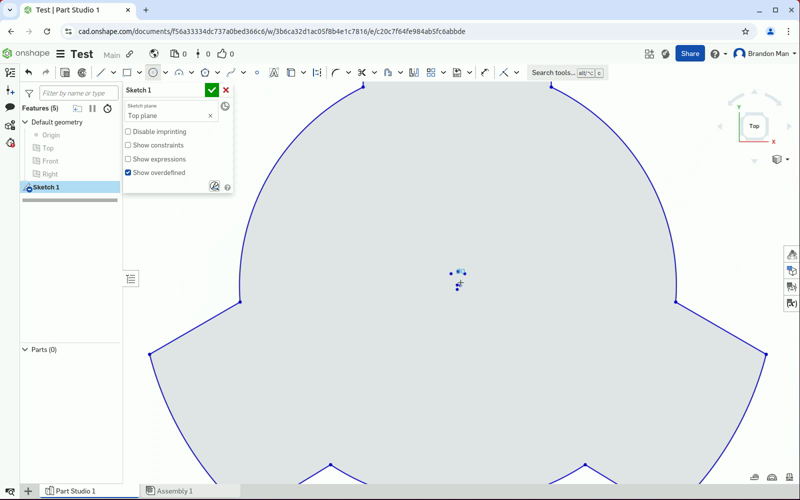
scroll(-6)
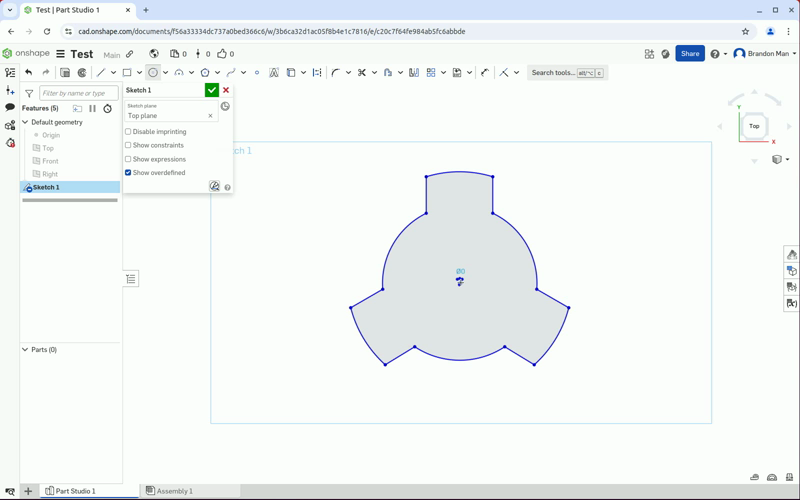
key_up(shift)
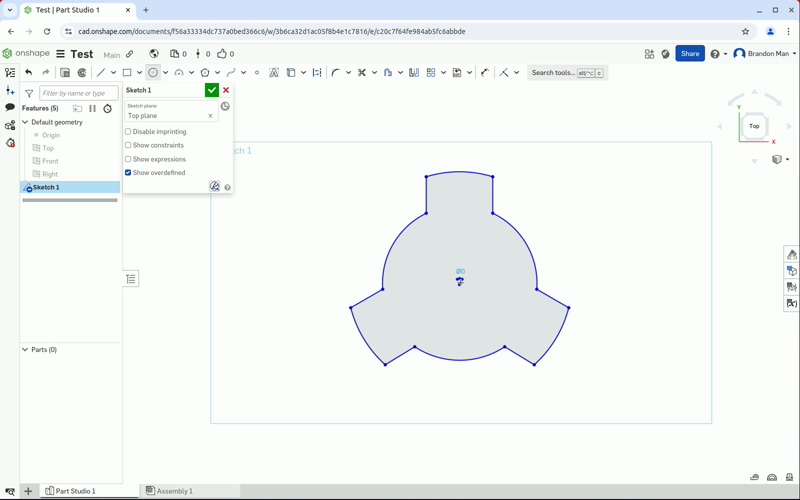
mouse_move(504, 282)
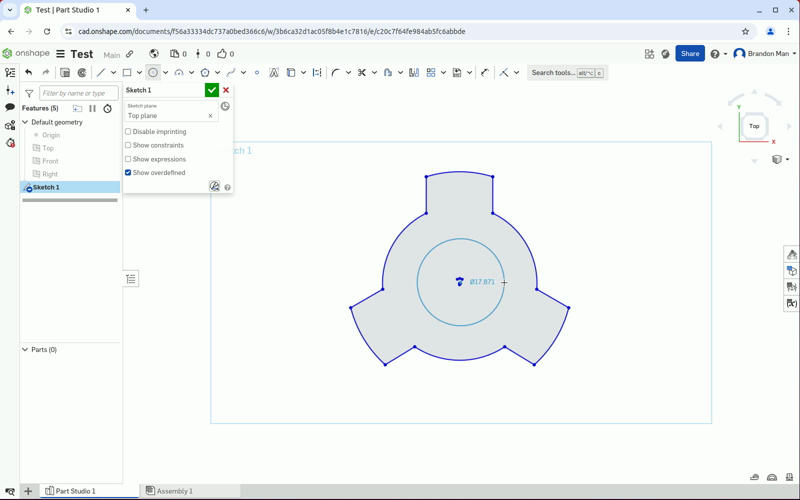
click(504, 282)
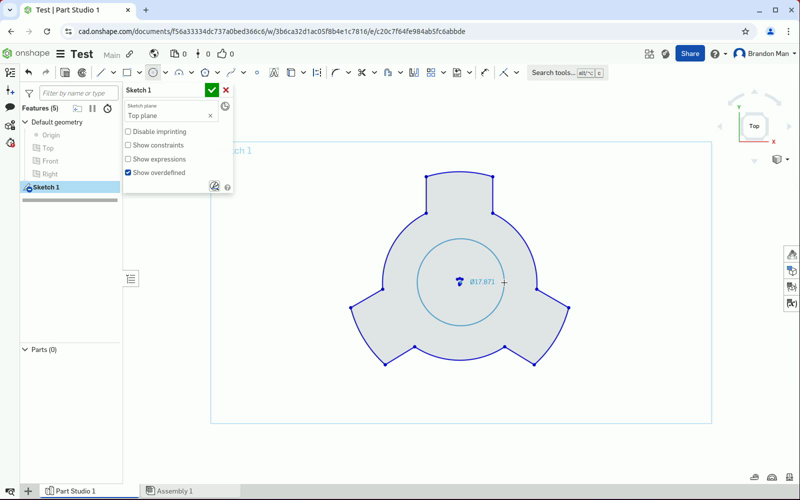
key(esc)
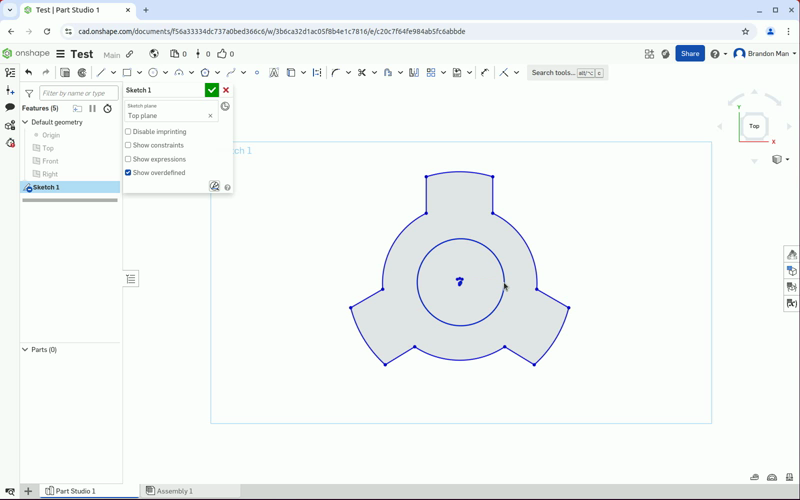
mouse_move(487, 225)
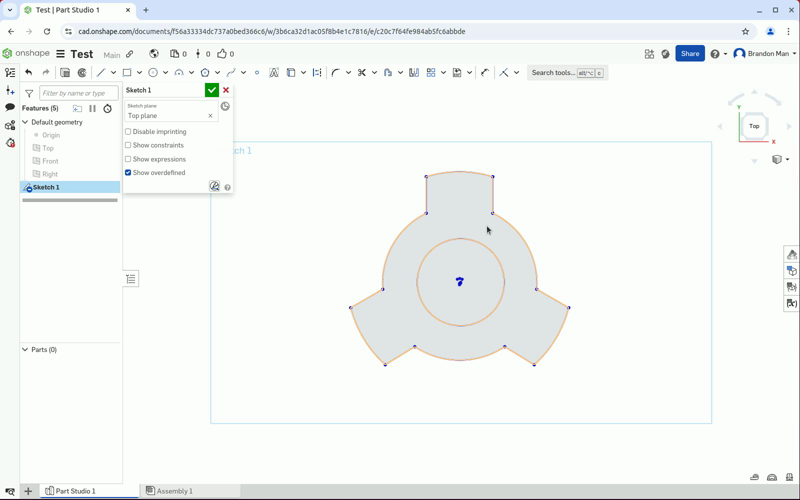
click(487, 225)
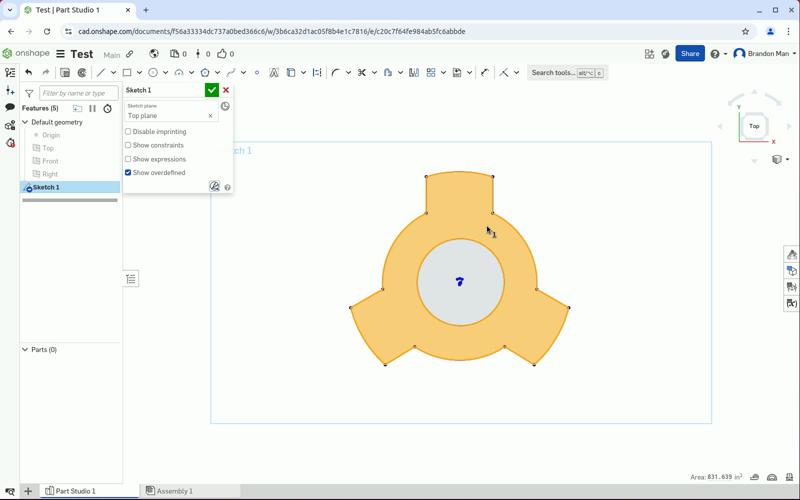
mouse_move(73, 352)
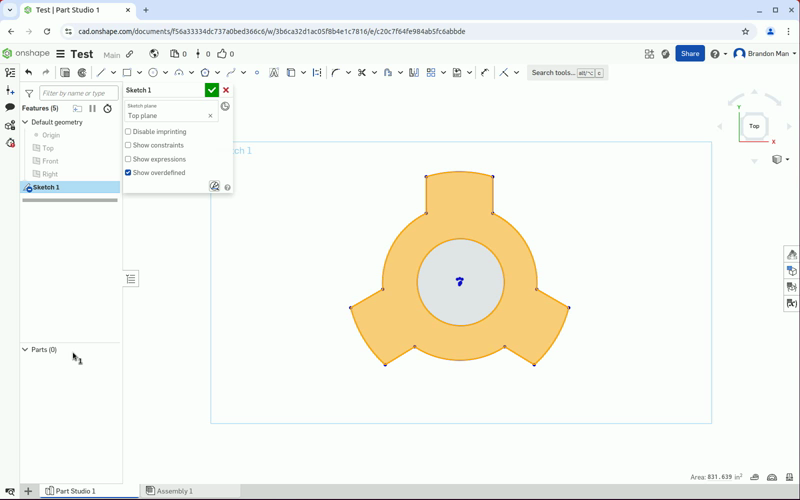
key(shift+y)
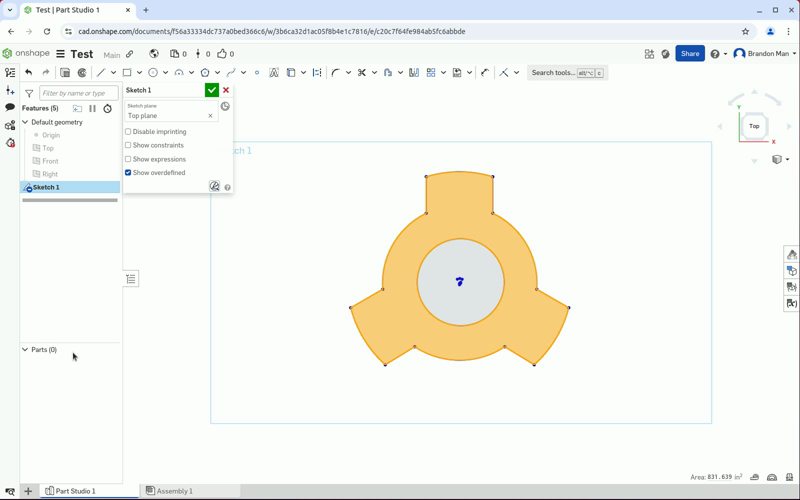
key(shift+e)
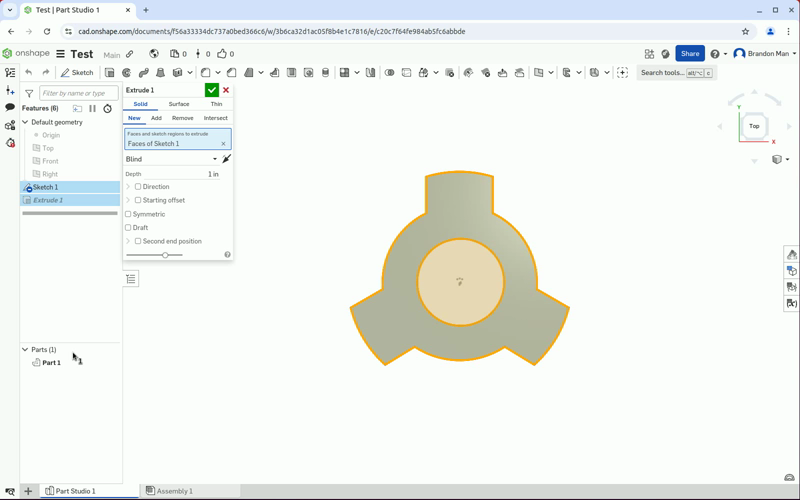
mouse_move(143, 106)
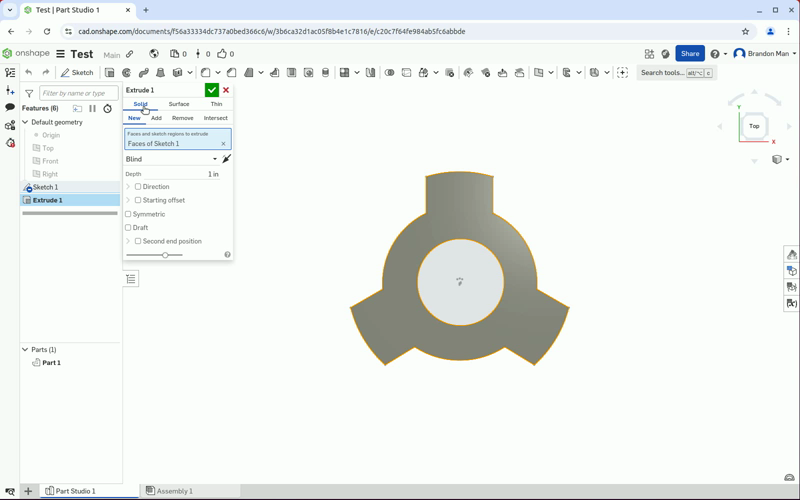
click(143, 106)
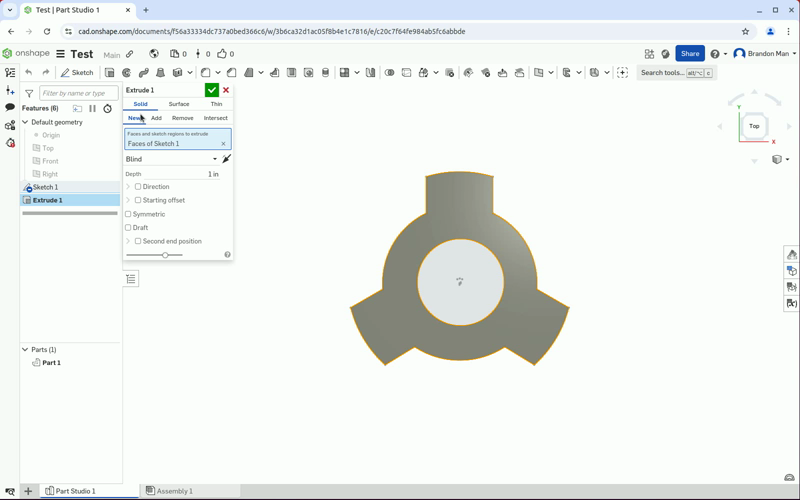
mouse_move(137, 120)
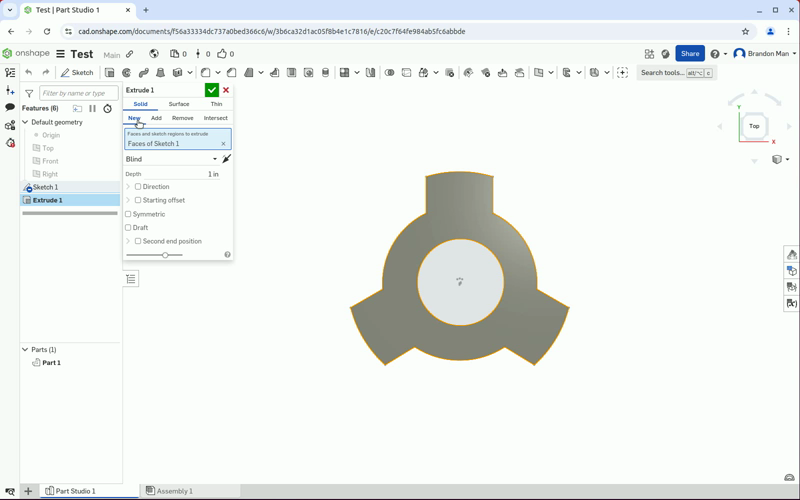
click(137, 120)
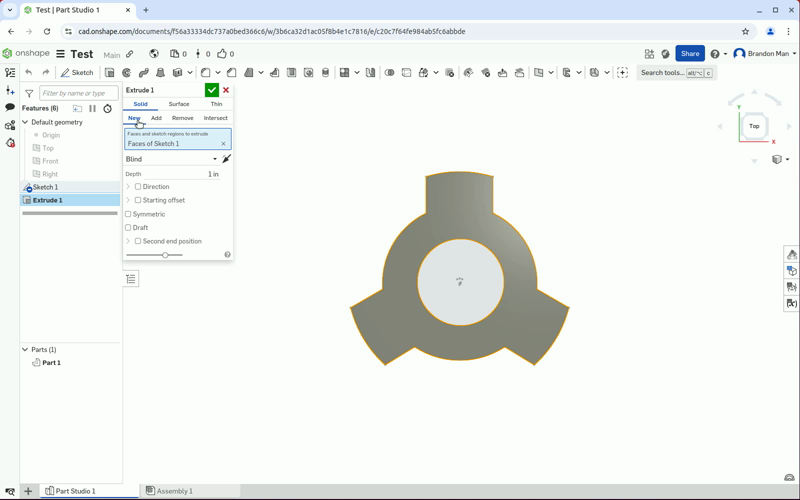
key(tab, 4)
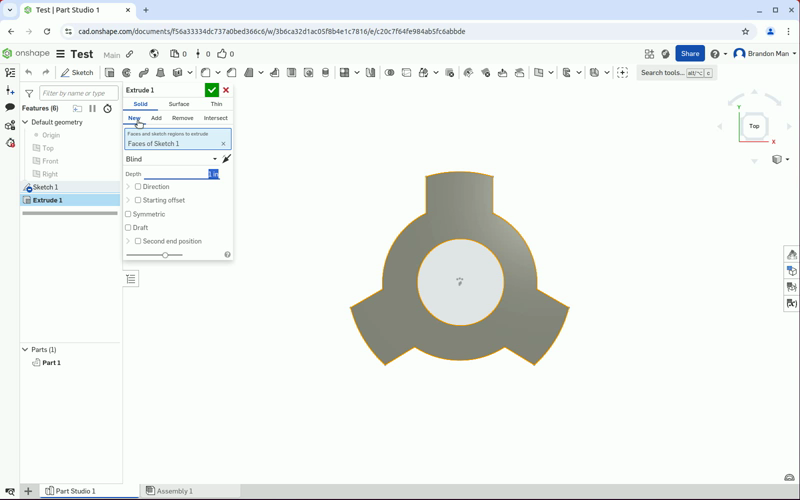
text(13.961)
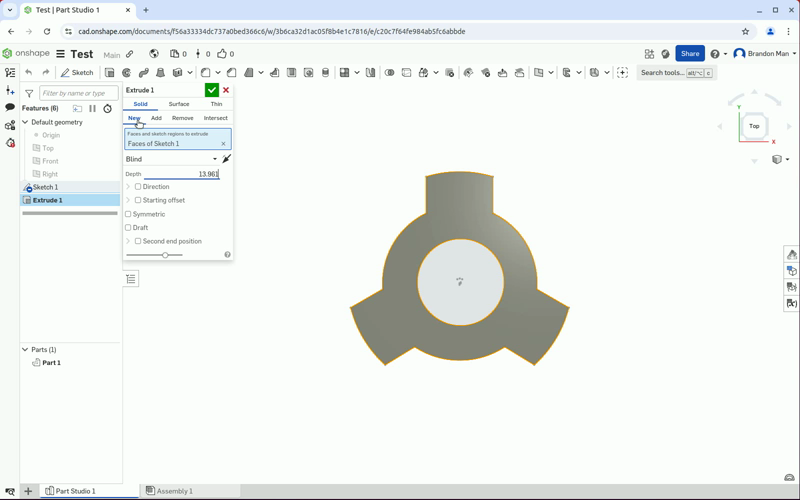
key(enter)
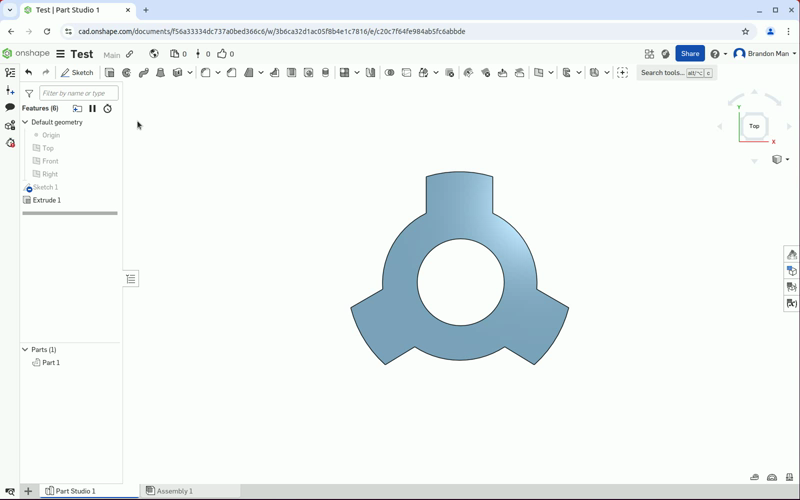
key(shift+h)
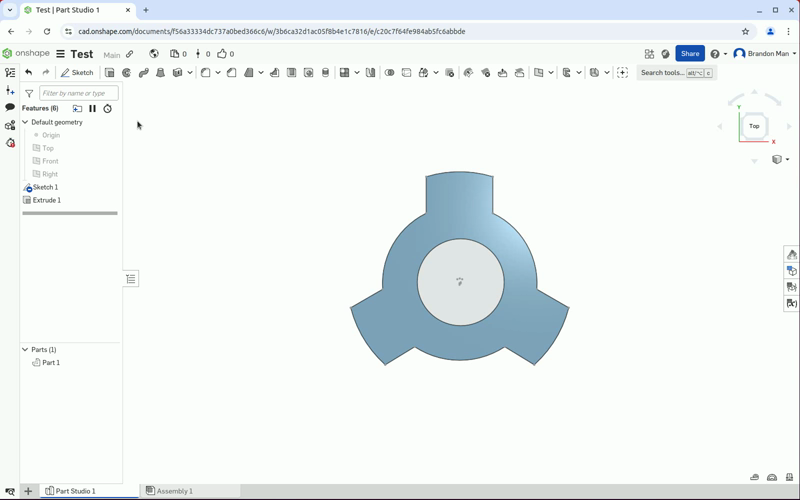
key(shift+h)
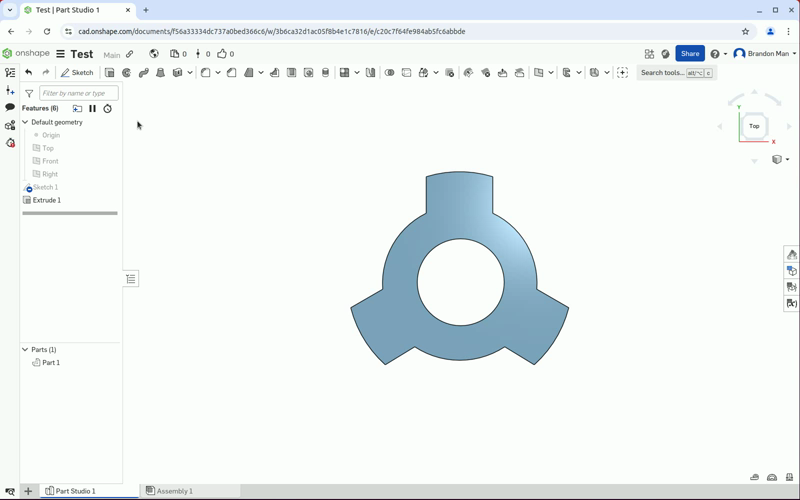
mouse_move(73, 189)
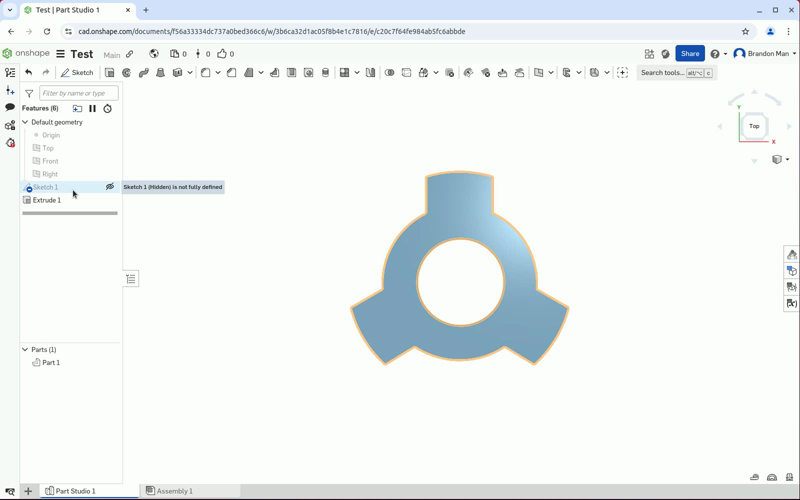
click(73, 189)
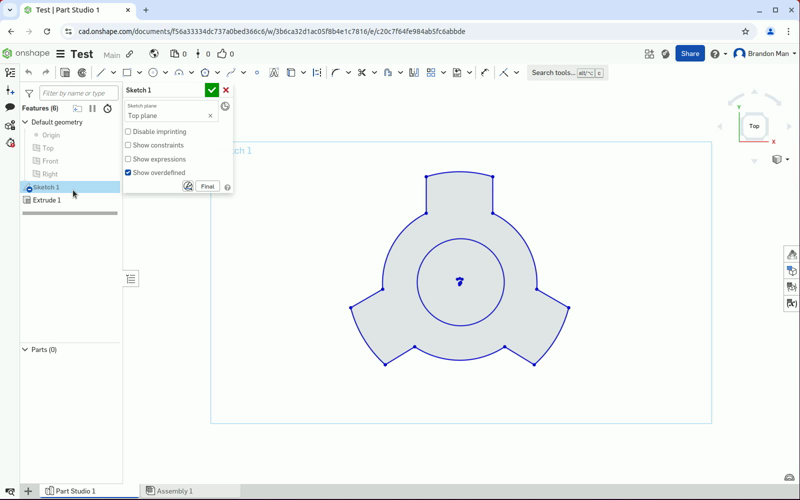
mouse_move(229, 92)
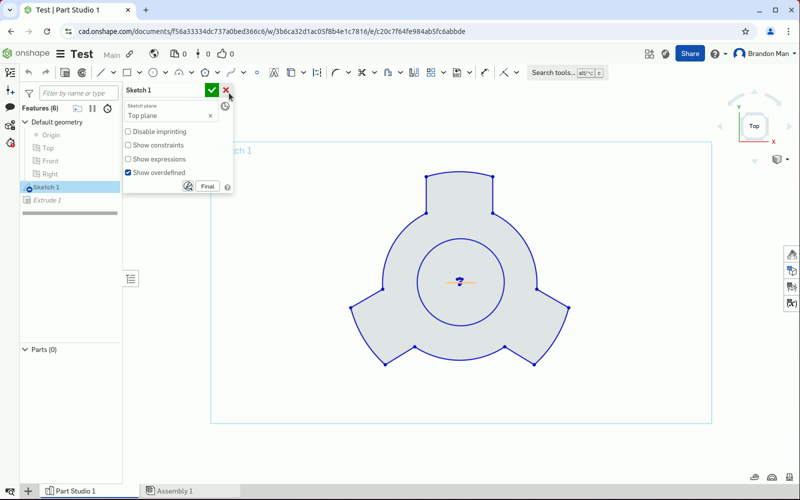
click(229, 92)
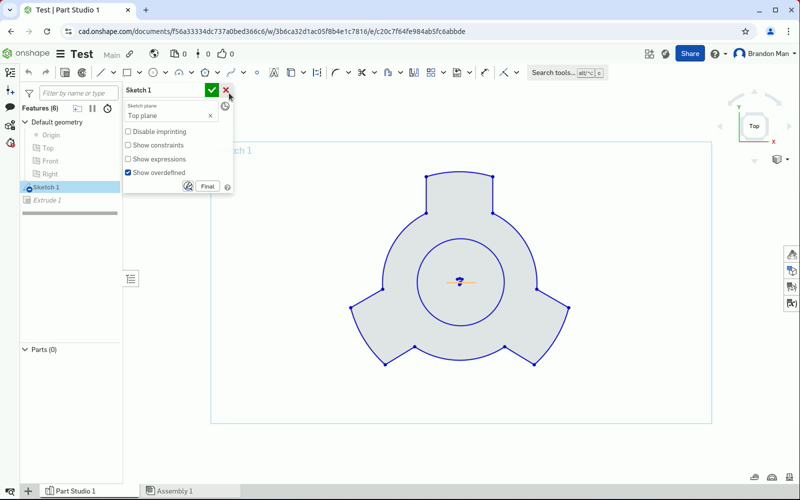
key(shift+s)
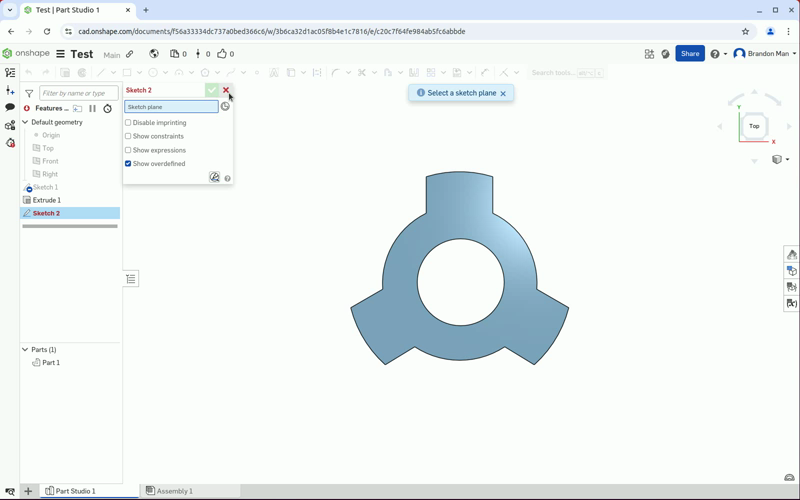
mouse_move(73, 150)
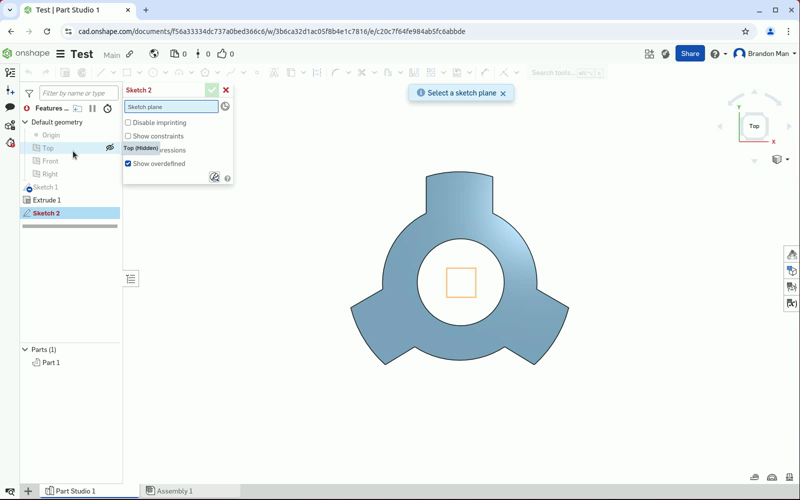
click(73, 150)
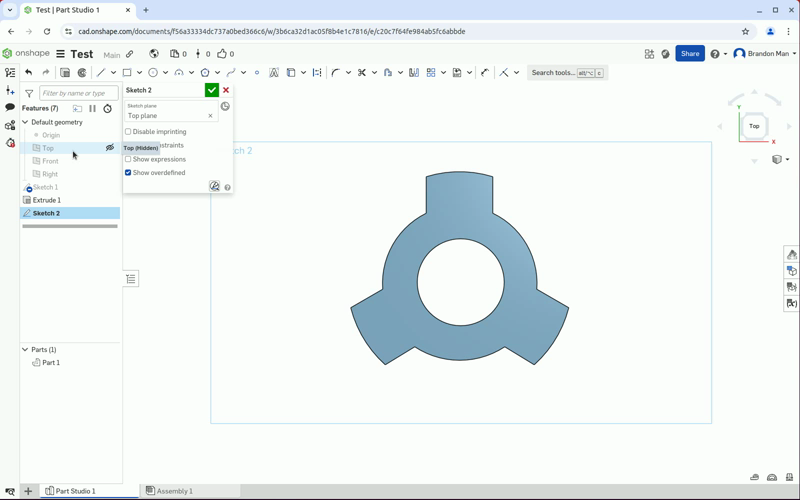
mouse_move(73, 352)
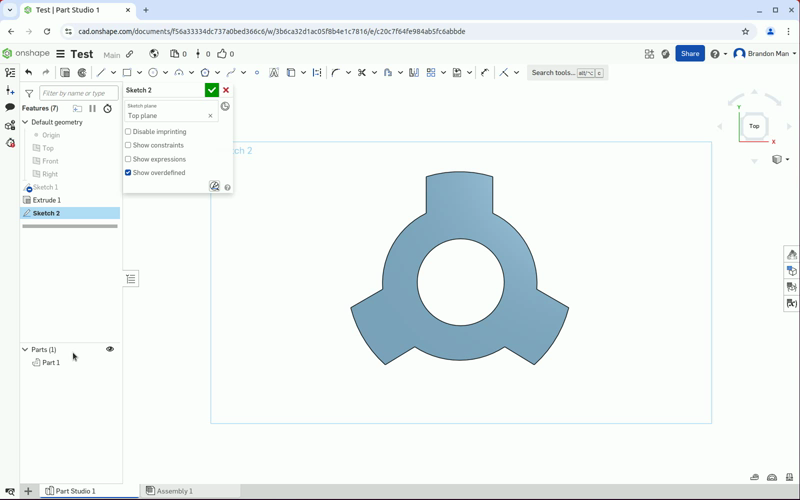
key(y)
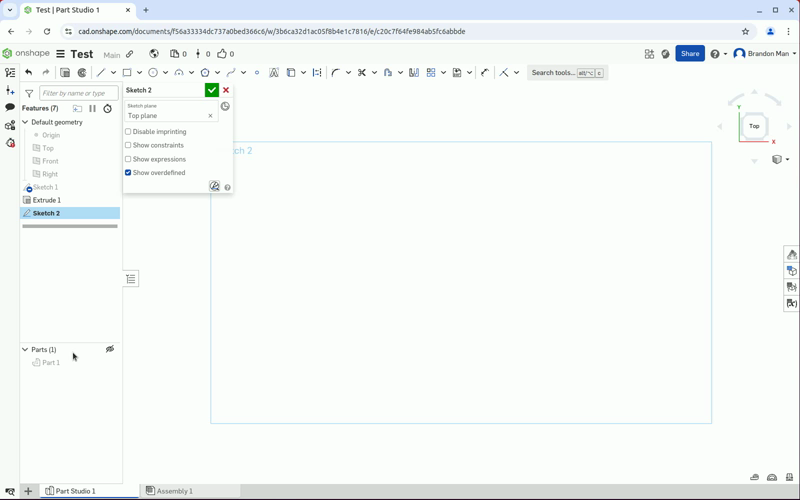
key(l)
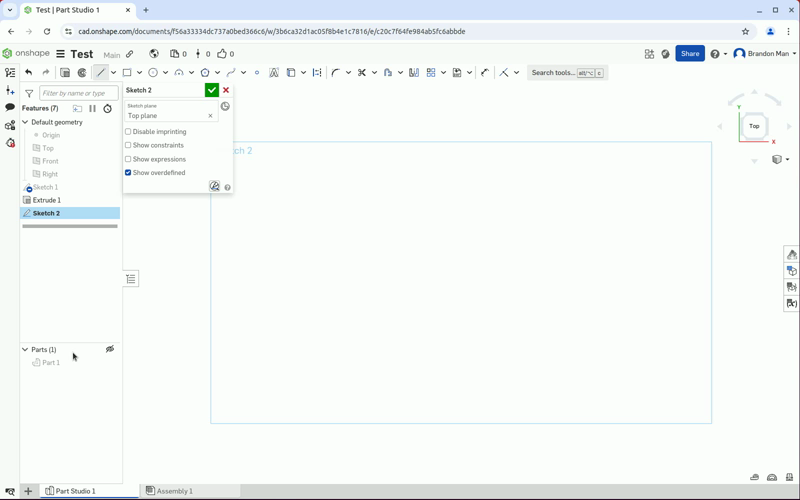
key_down(shift)
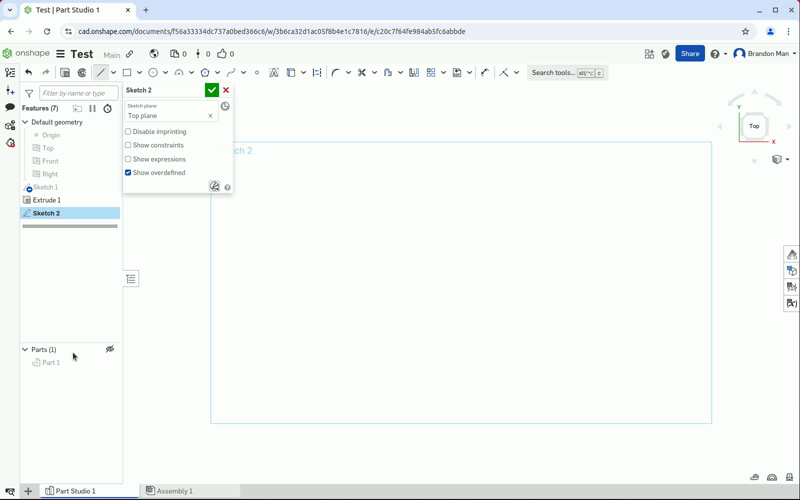
mouse_move(390, 282)
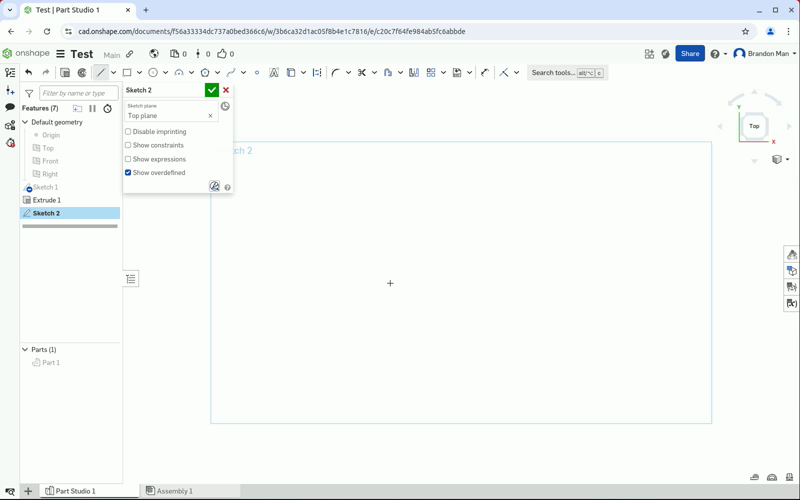
click(390, 282)
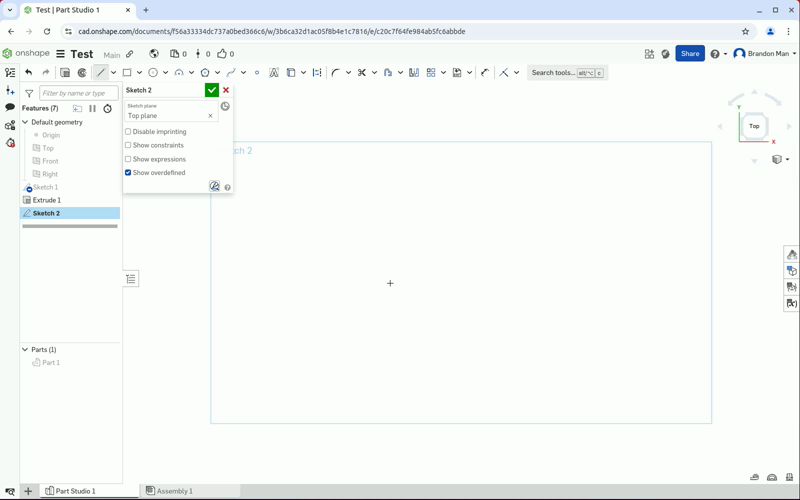
key_up(shift)
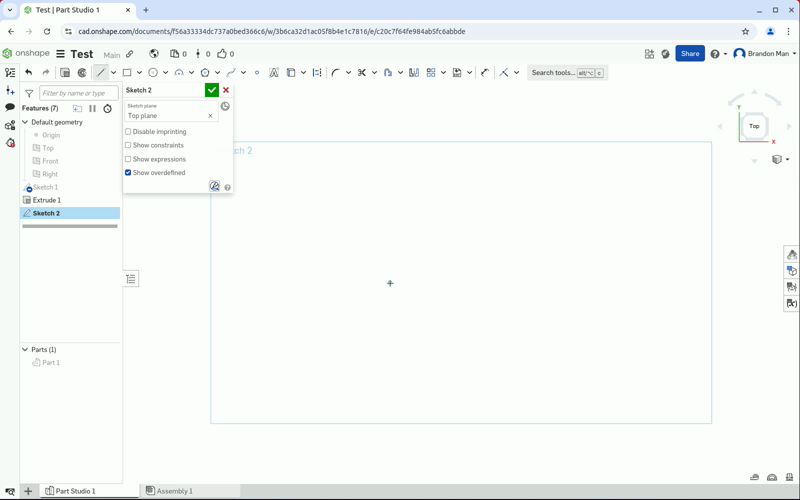
key_down(shift)
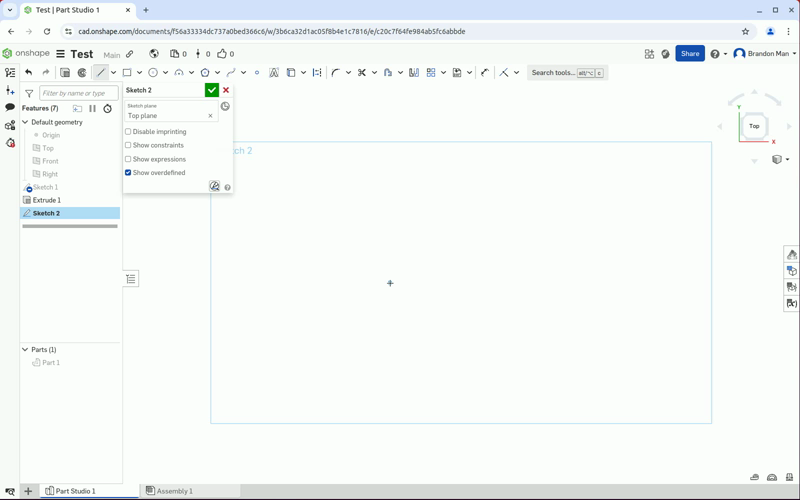
mouse_move(426, 345)
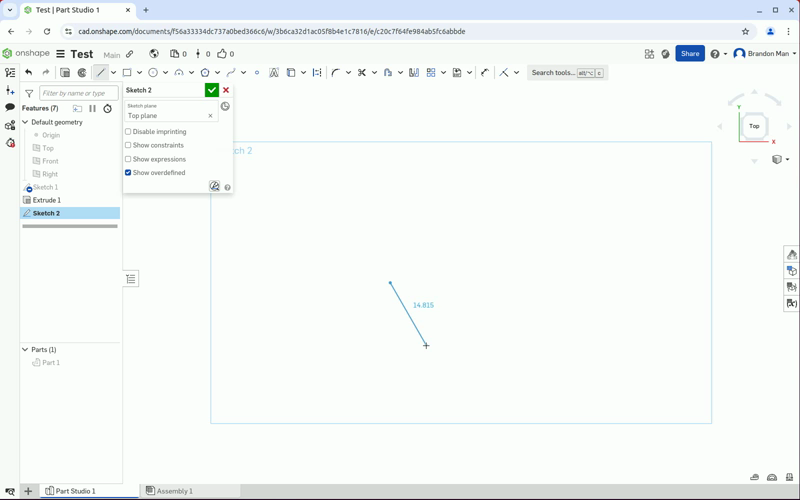
click(426, 345)
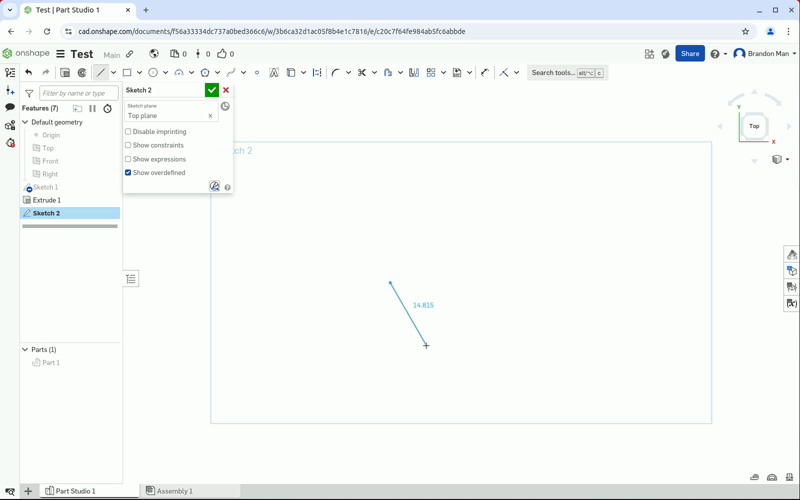
key_up(shift)
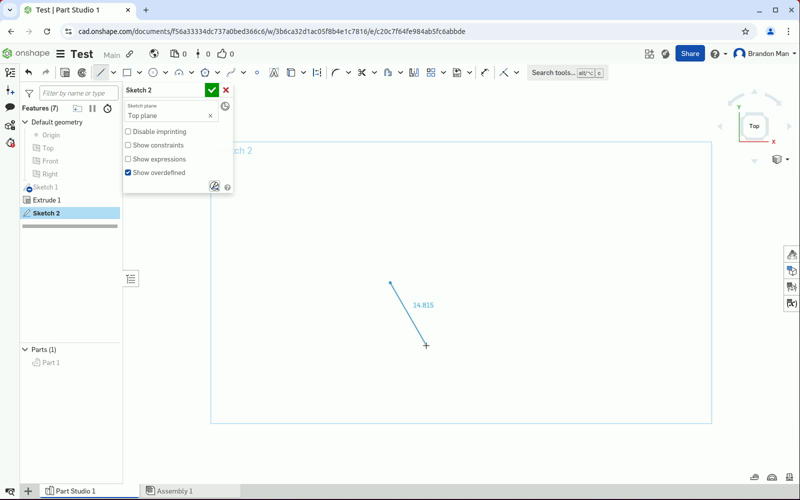
key_down(shift)
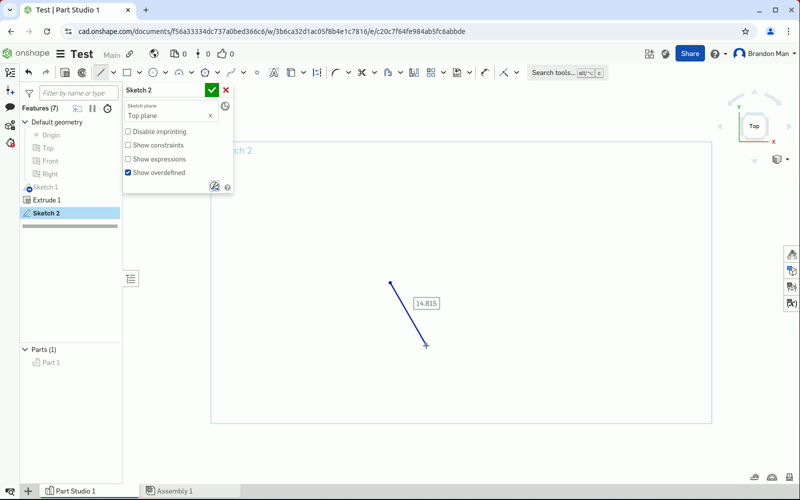
mouse_move(456, 345)
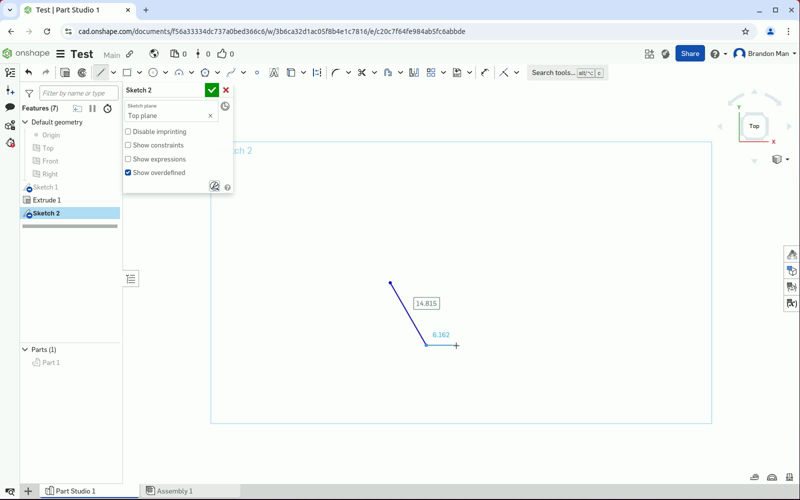
mouse_move(461, 345)
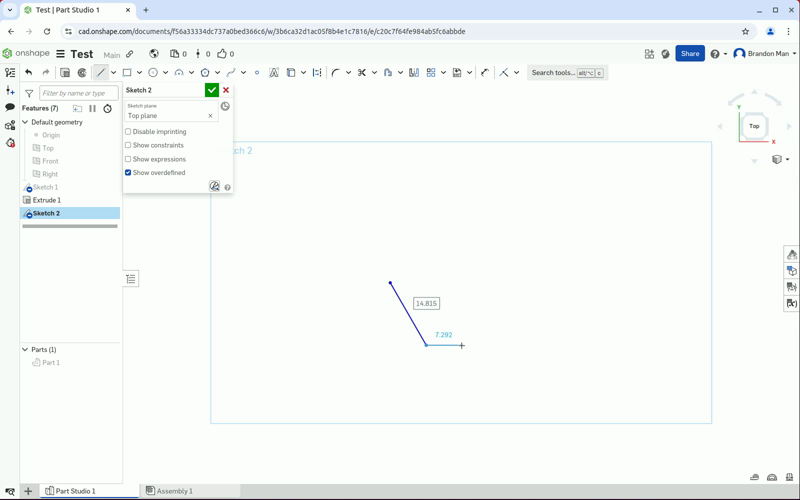
click(461, 345)
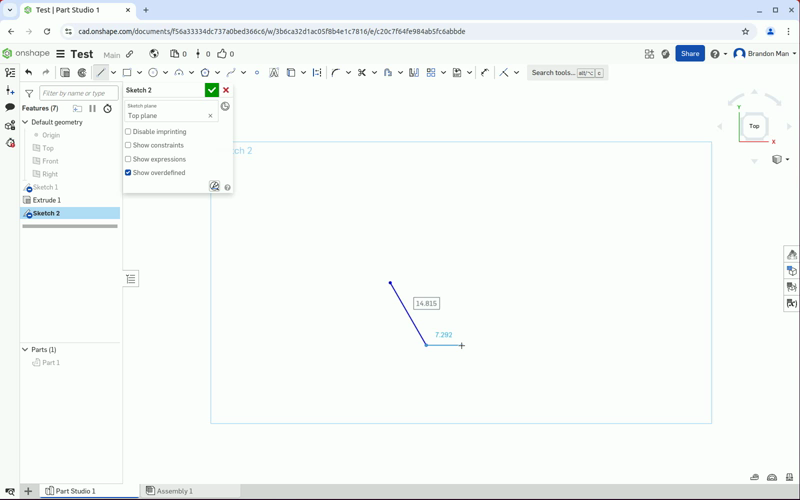
key_up(shift)
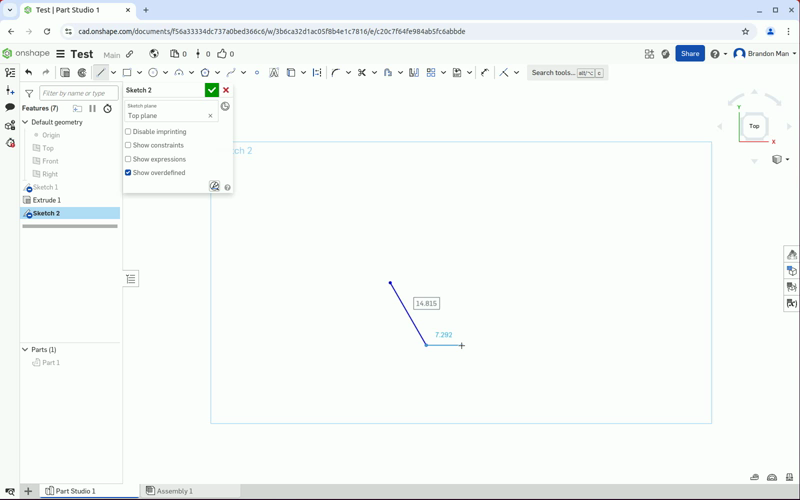
key_down(shift)
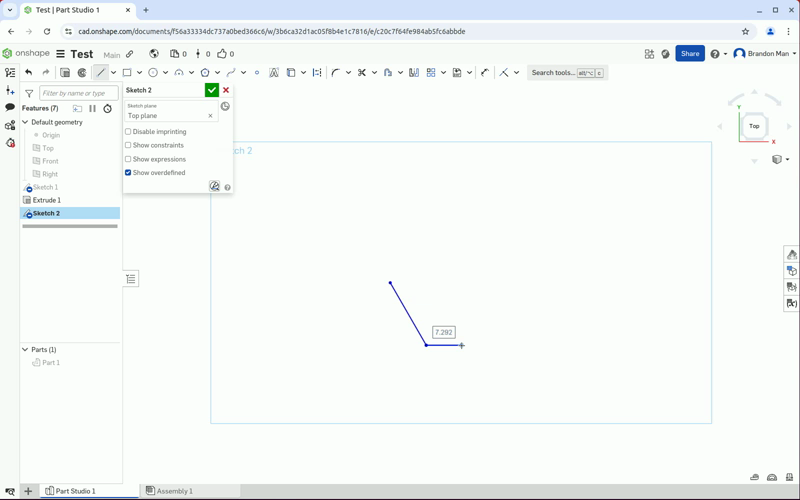
mouse_move(492, 345)
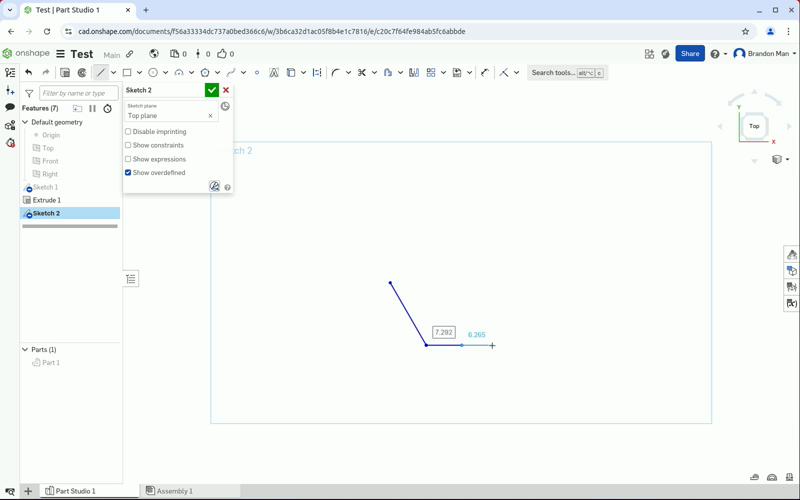
mouse_move(496, 345)
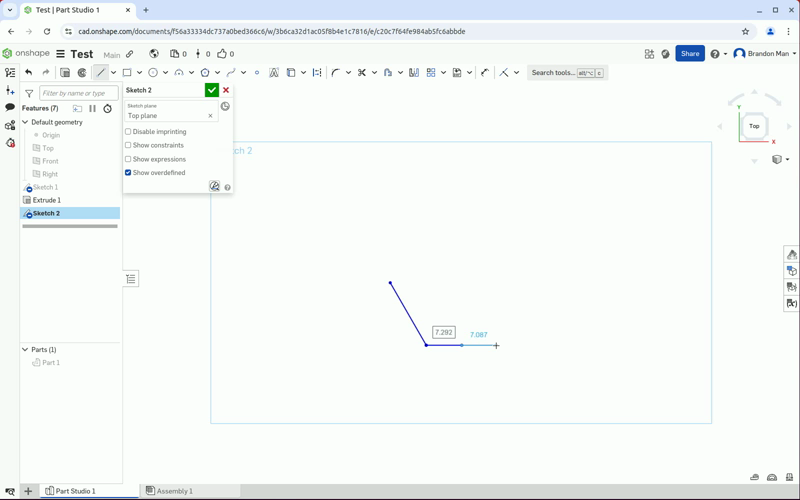
click(496, 345)
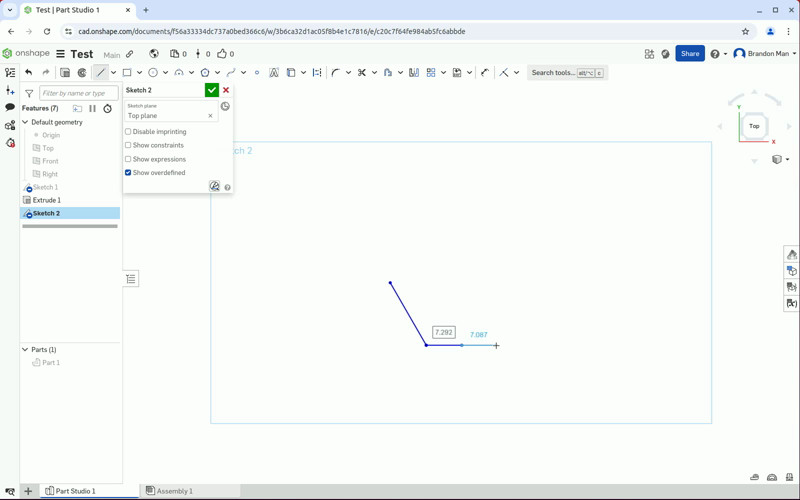
key_up(shift)
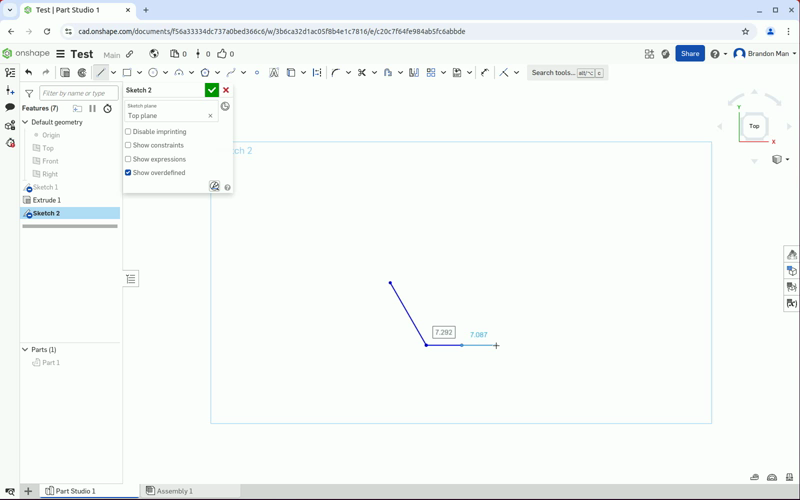
key_down(shift)
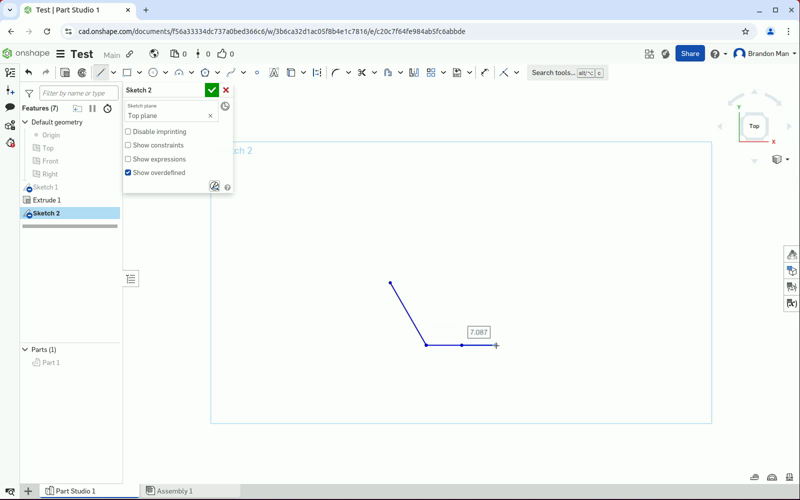
mouse_move(531, 282)
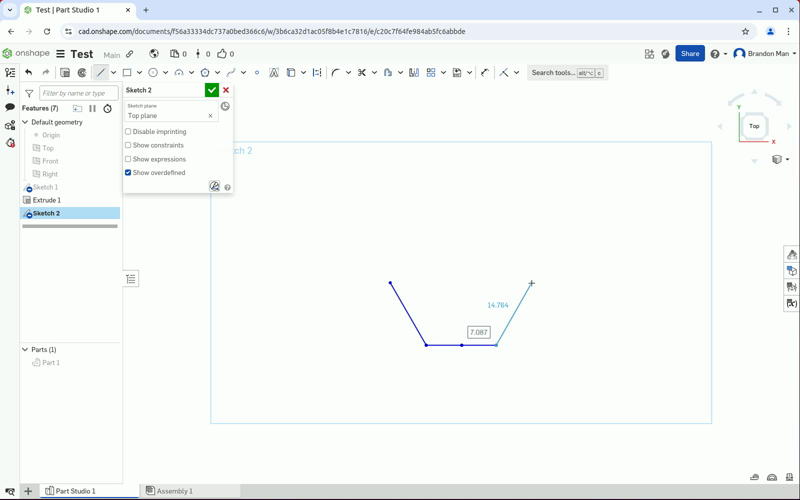
click(531, 282)
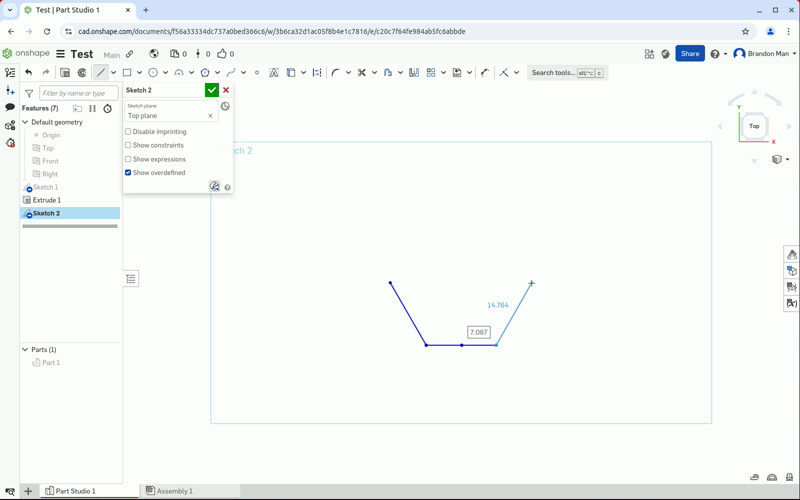
key_up(shift)
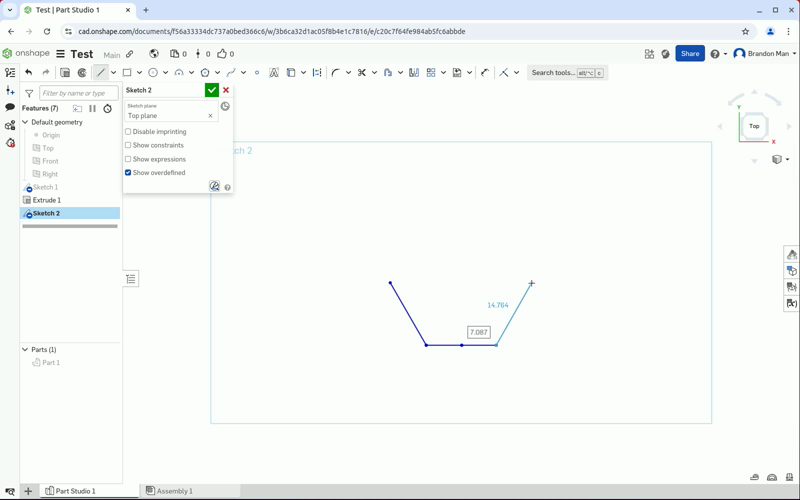
key_down(shift)
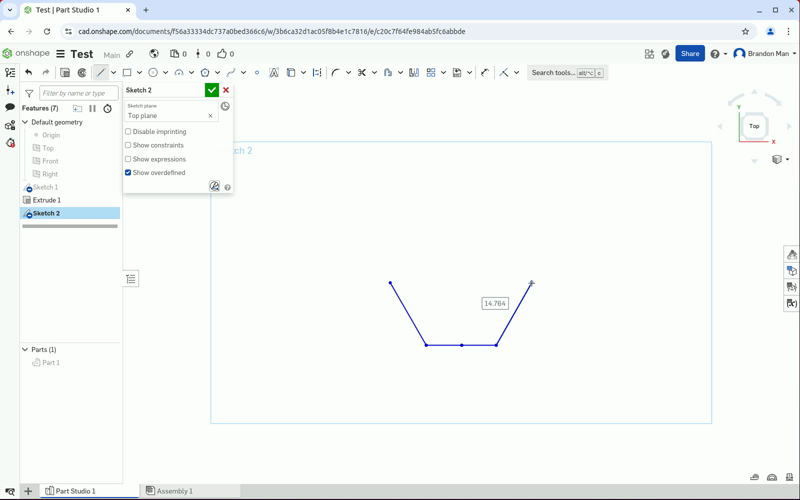
mouse_move(496, 220)
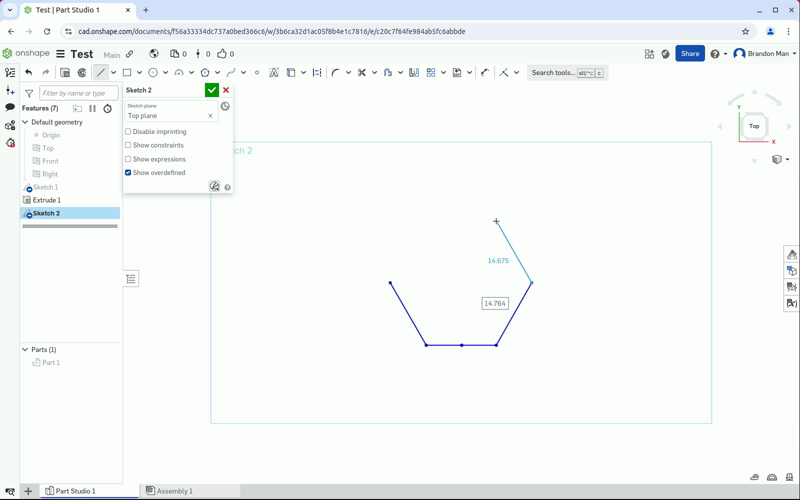
click(496, 220)
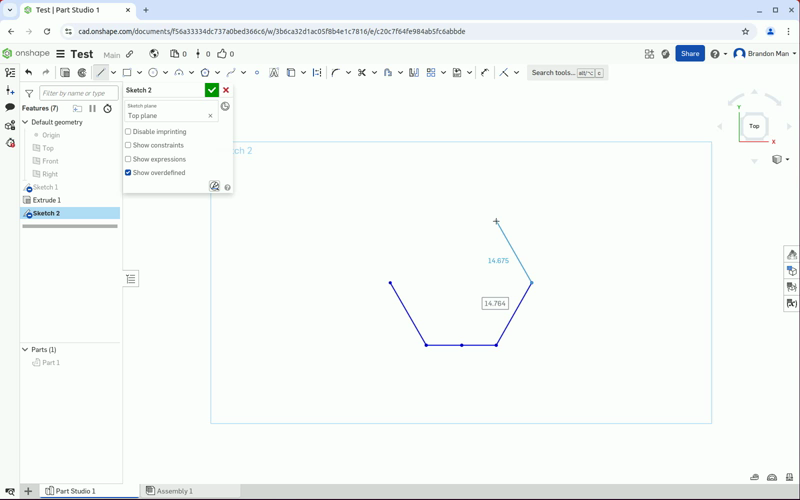
key_up(shift)
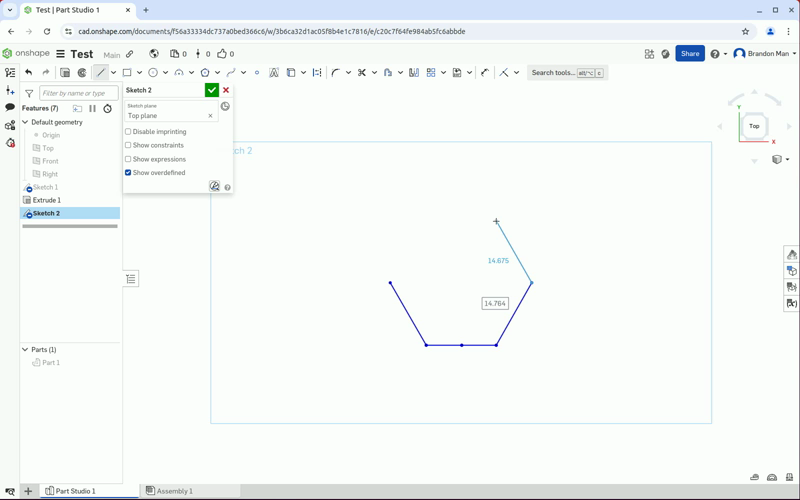
key_down(shift)
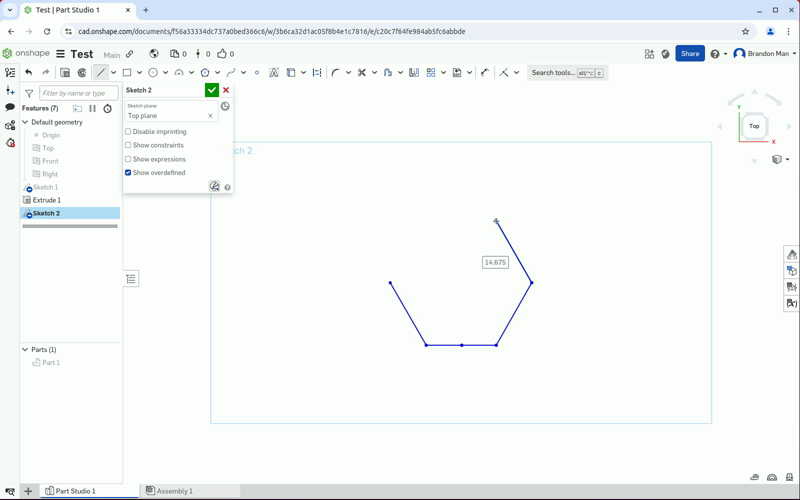
mouse_move(526, 220)
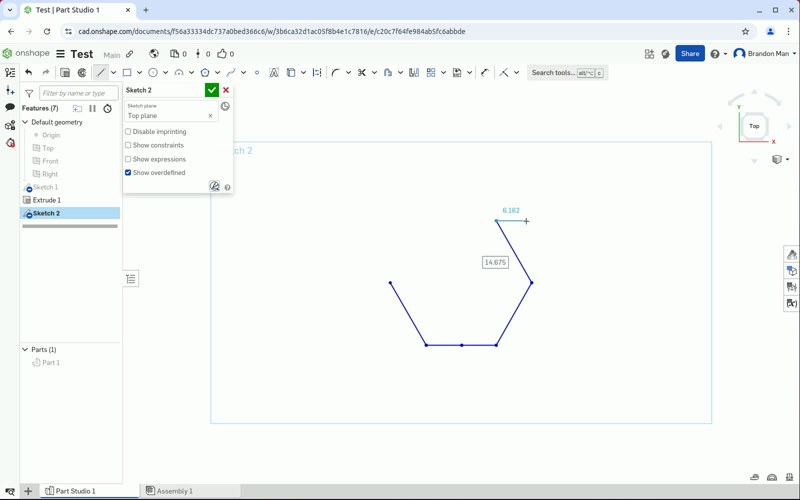
mouse_move(461, 220)
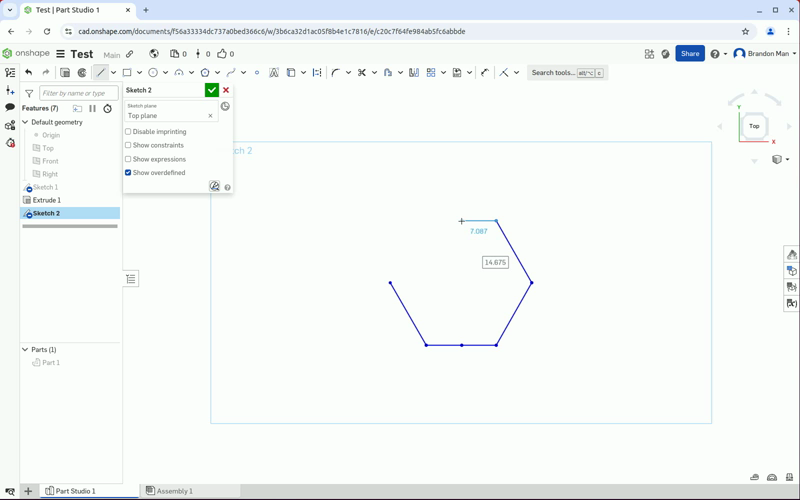
click(461, 220)
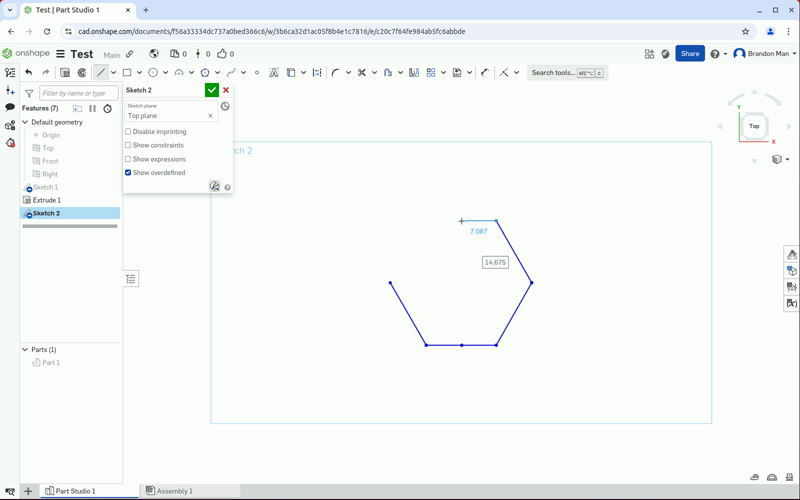
key_up(shift)
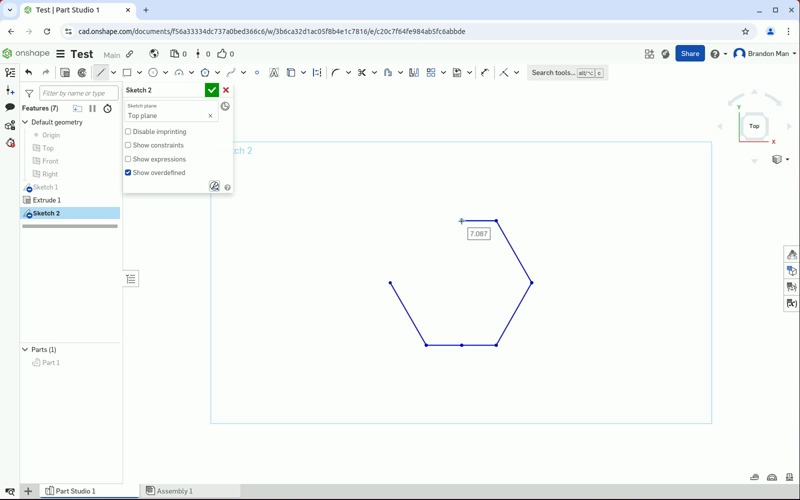
key_down(shift)
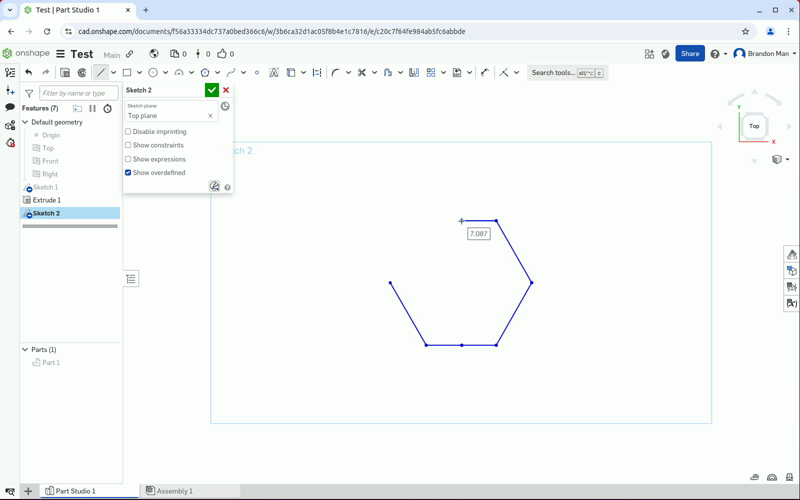
mouse_move(492, 220)
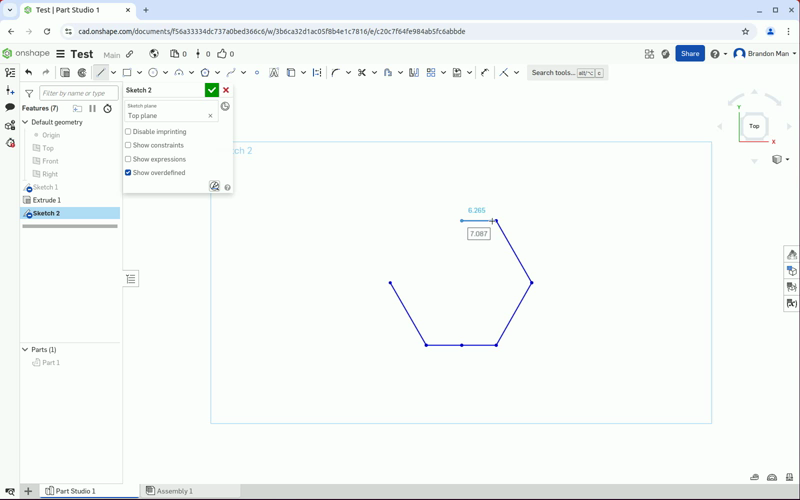
mouse_move(426, 220)
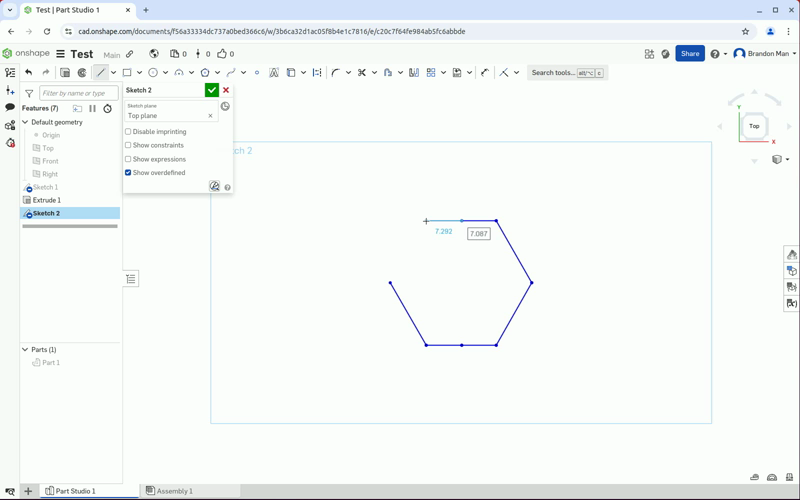
click(426, 220)
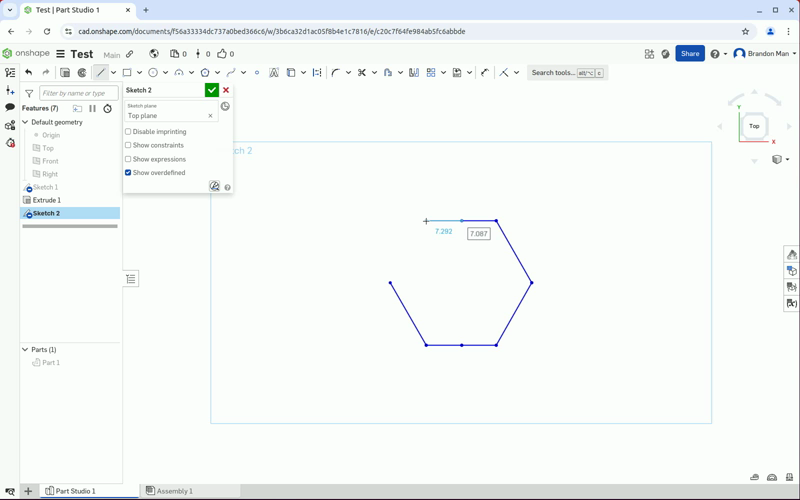
key_up(shift)
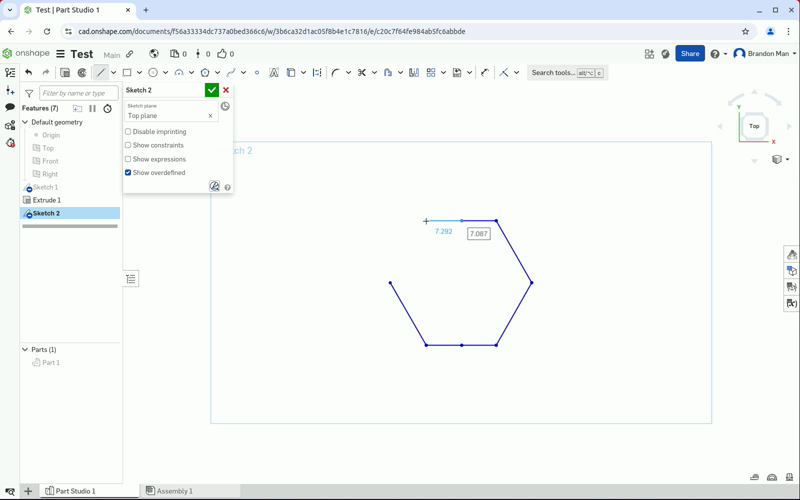
key_down(shift)
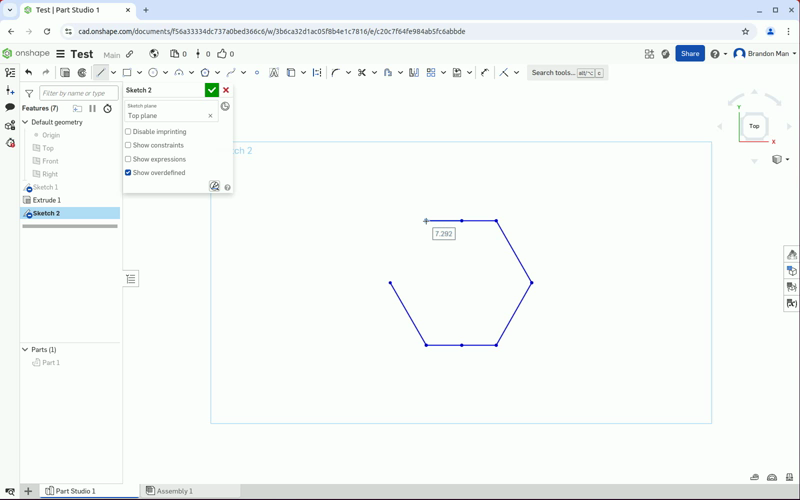
mouse_move(390, 282)
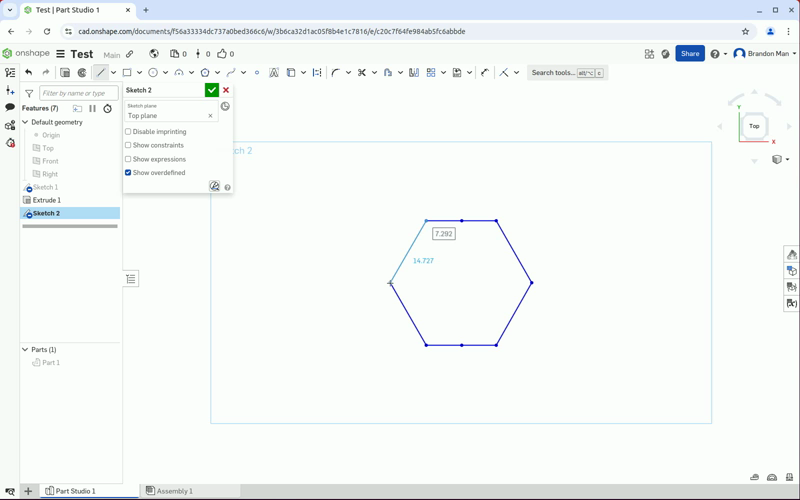
key_up(shift)
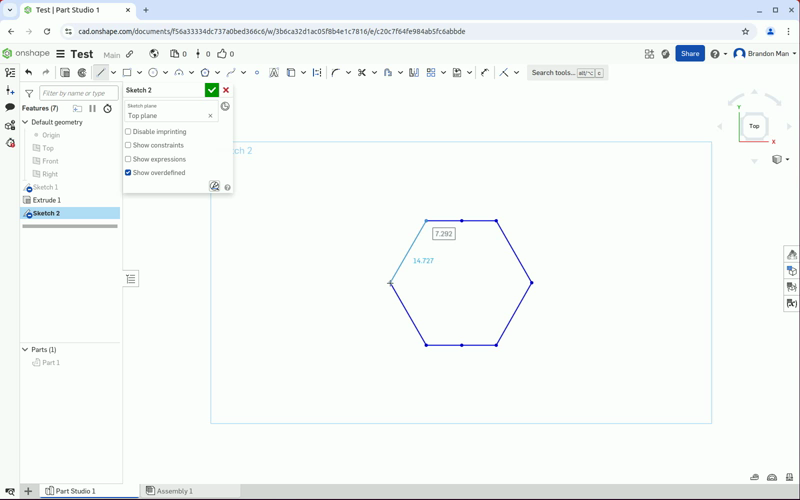
click(390, 282)
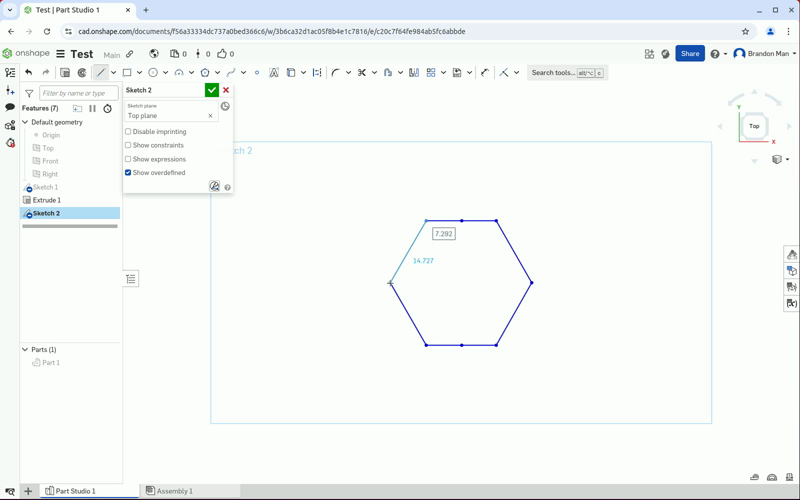
key(esc)
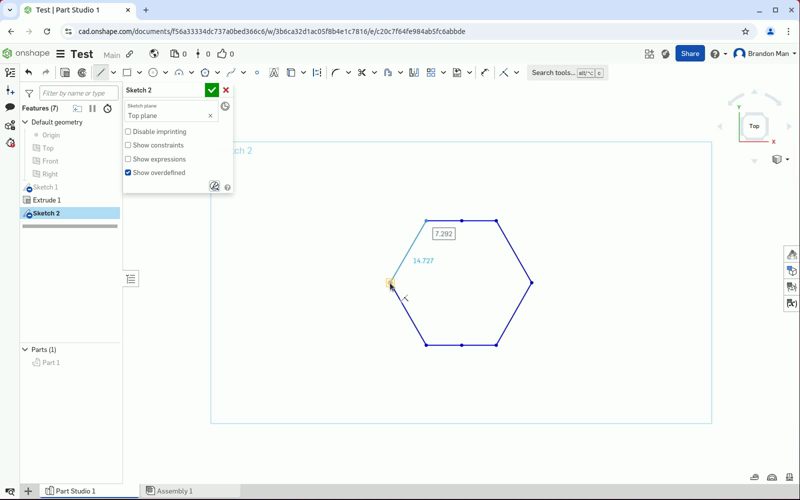
mouse_move(473, 247)
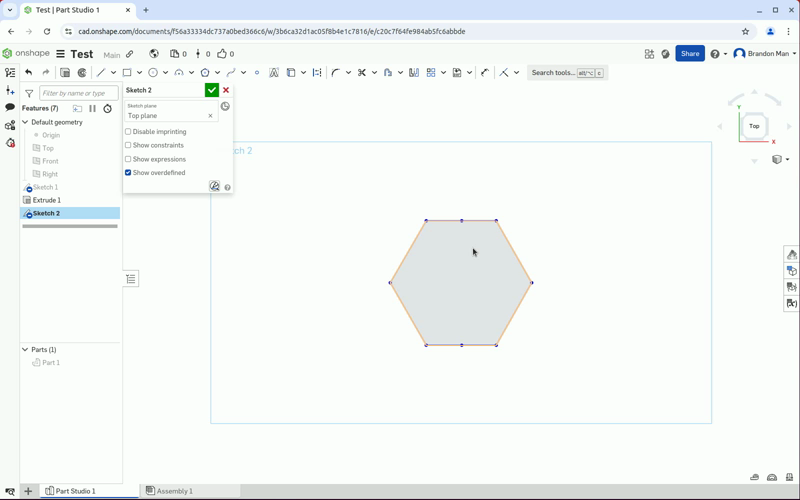
click(473, 247)
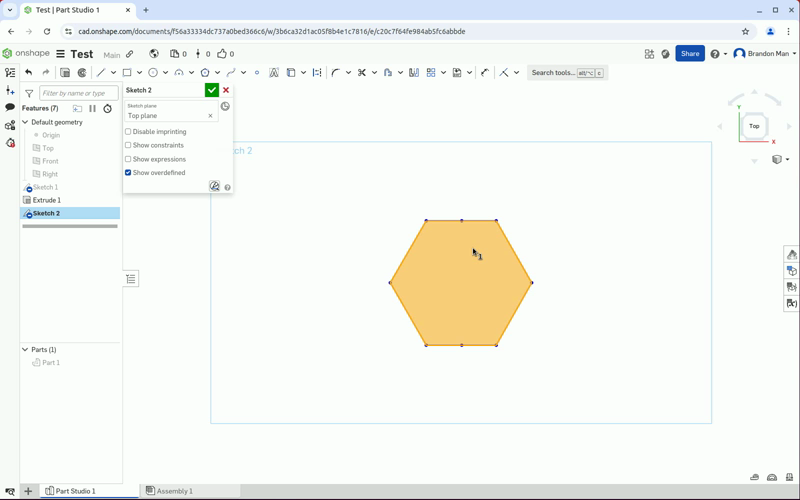
mouse_move(73, 352)
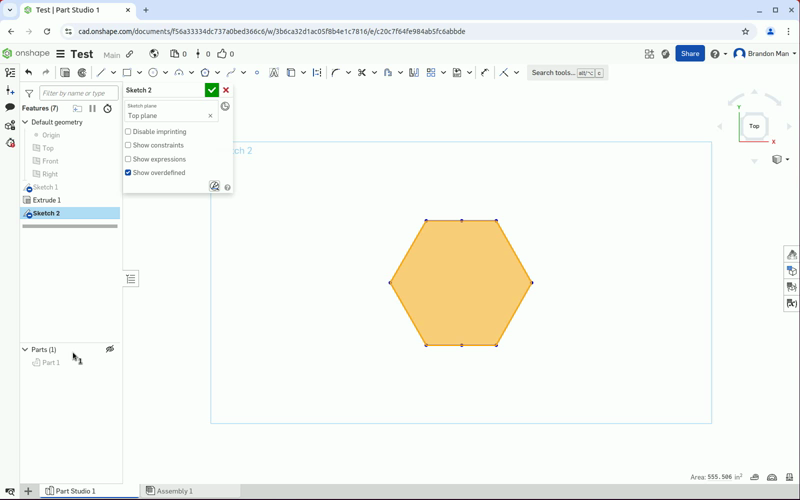
key(shift+y)
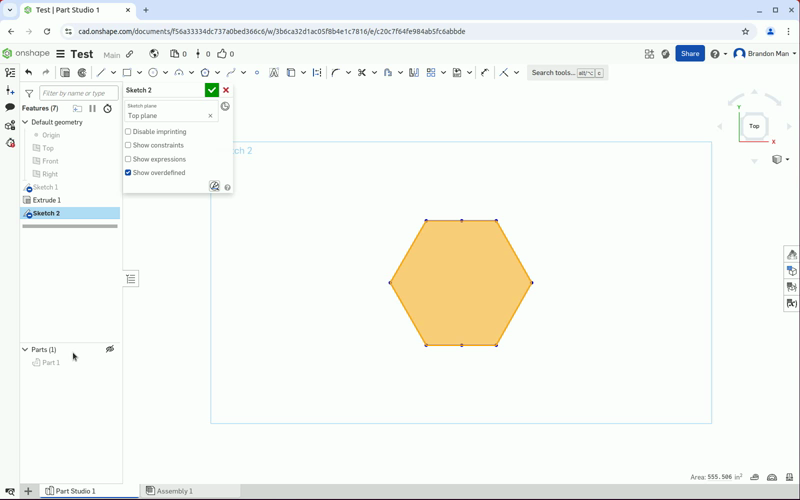
key(shift+e)
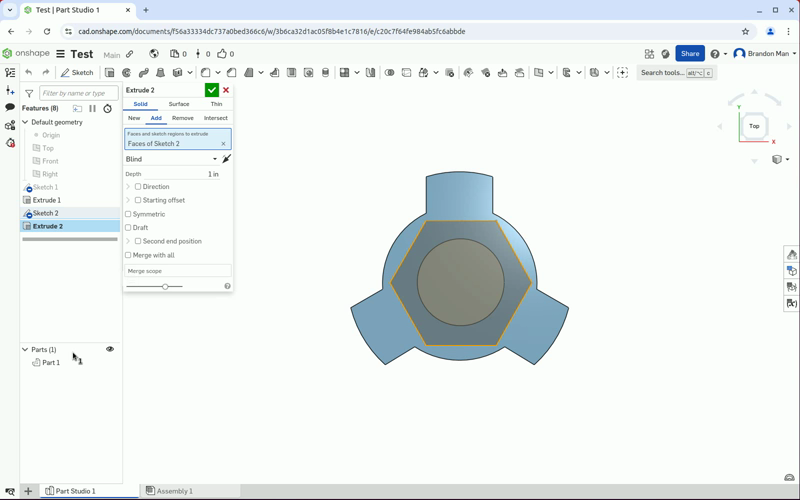
mouse_move(143, 106)
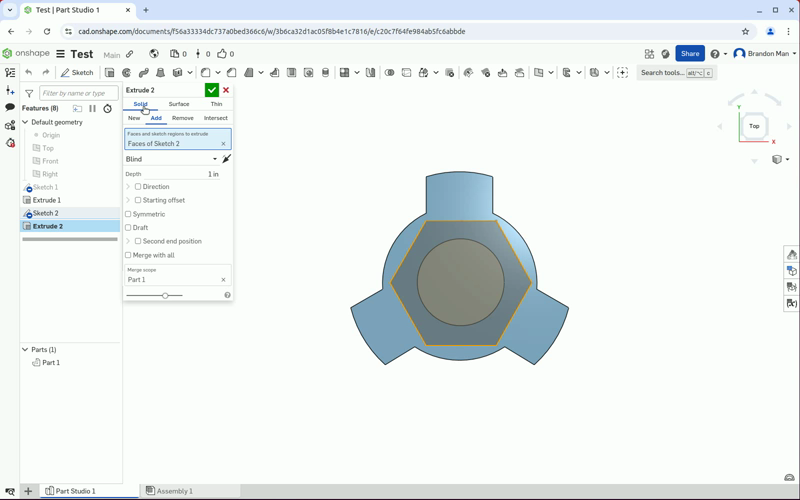
click(143, 106)
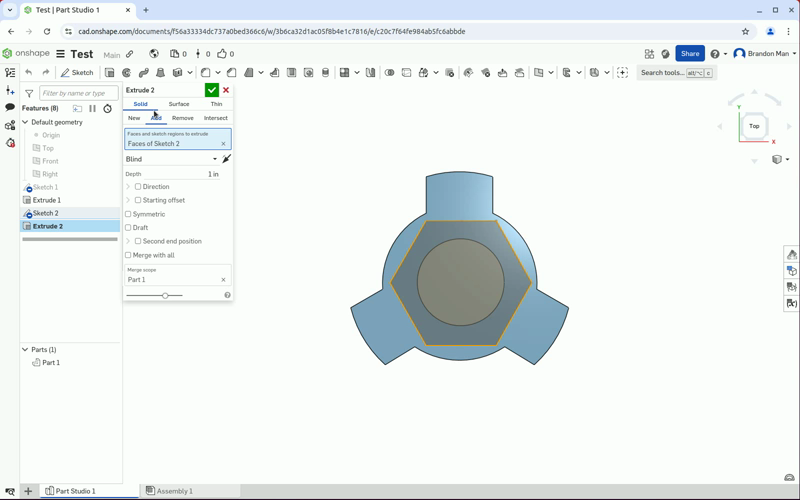
mouse_move(186, 120)
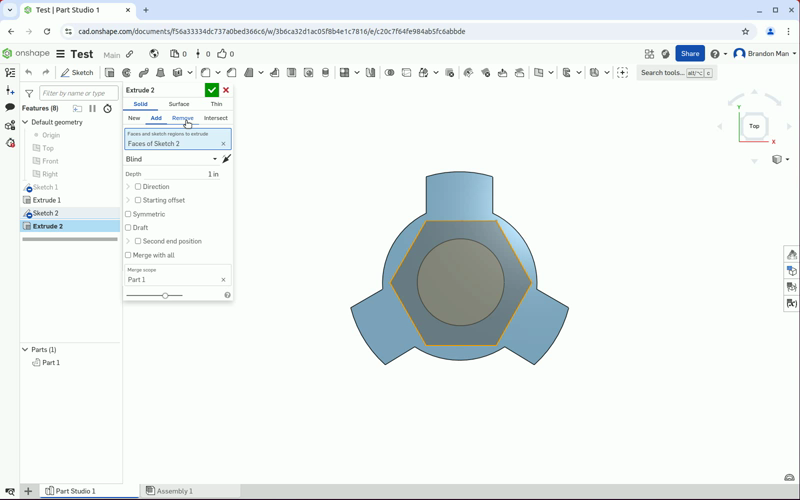
click(186, 120)
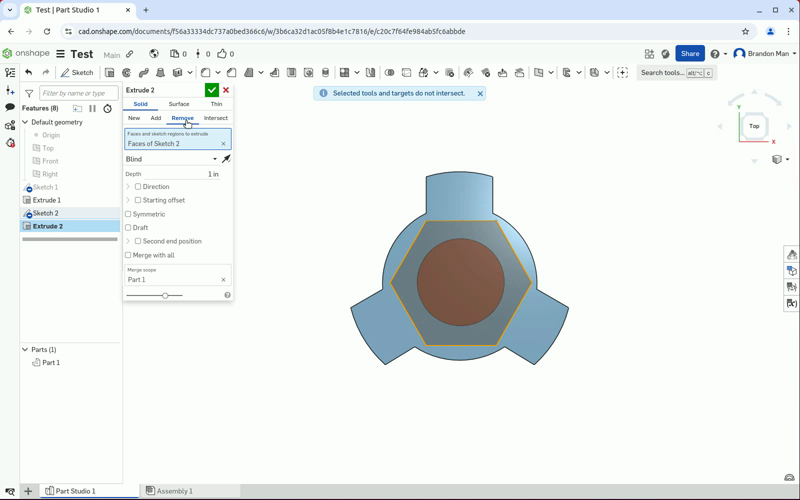
key(tab, 4)
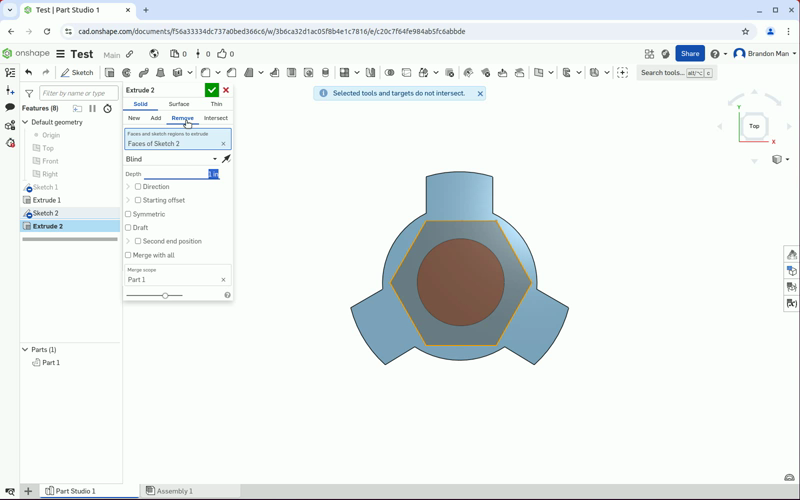
text(-11.554)
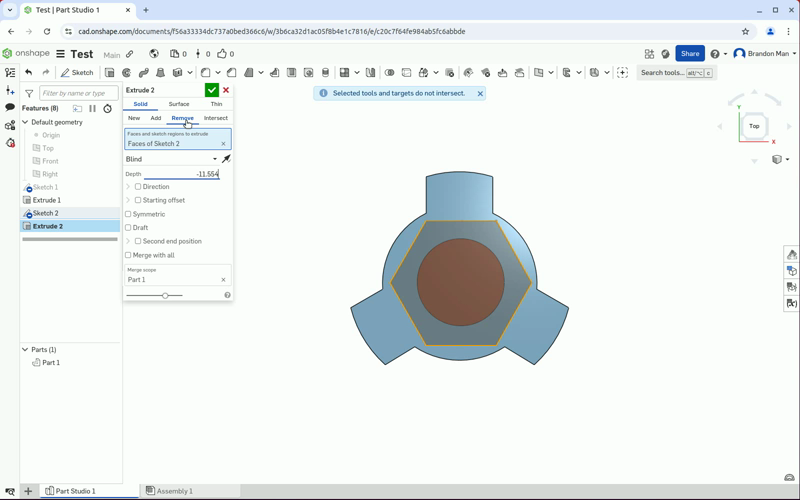
key(tab, 6)
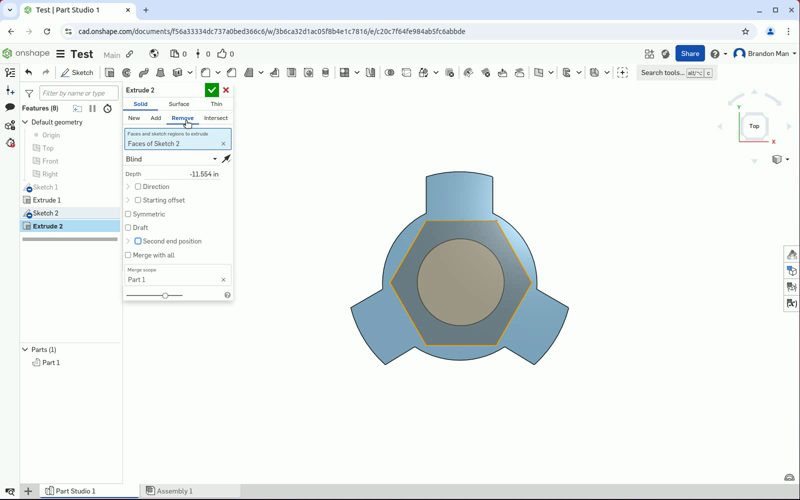
key(space)
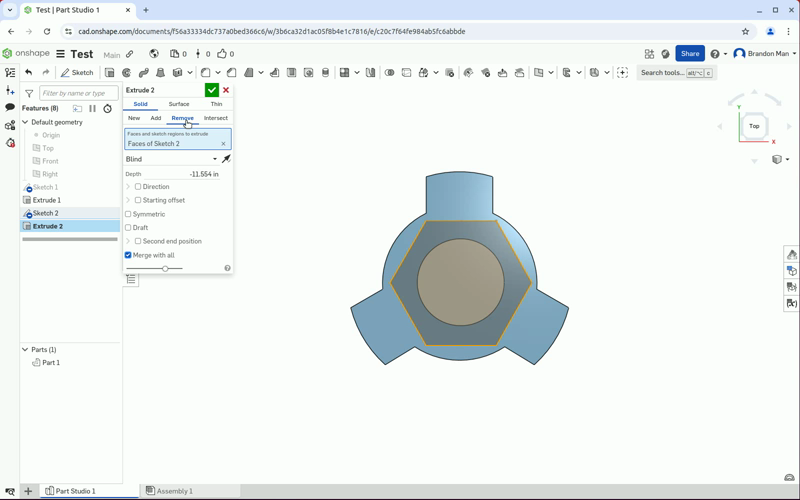
key(enter)
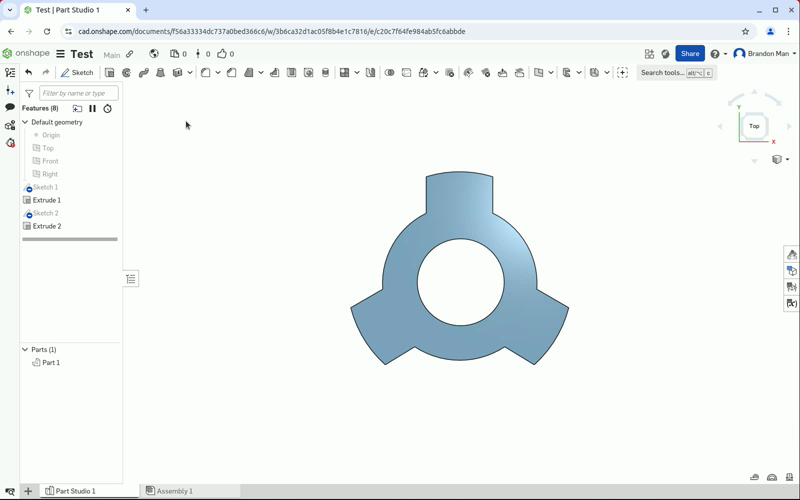
key(shift+h)
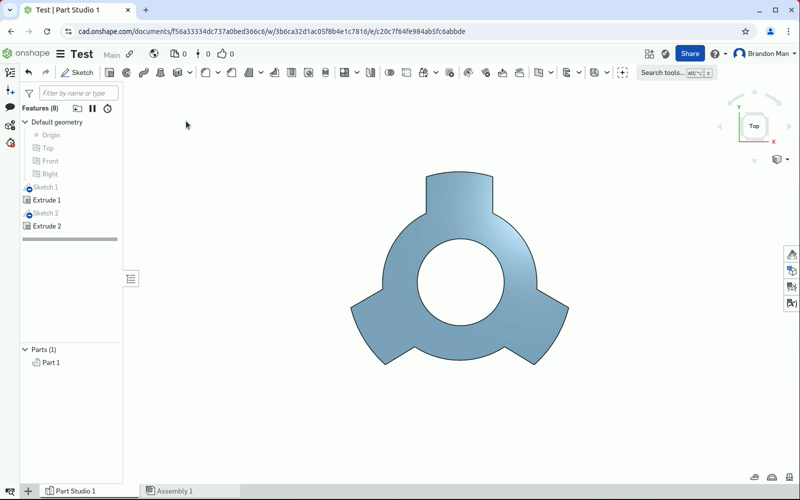
key(shift+h)
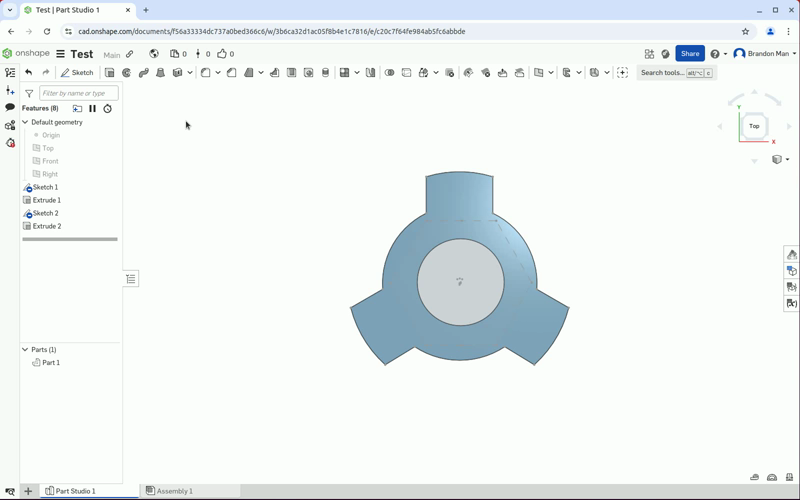
key(shift+7)
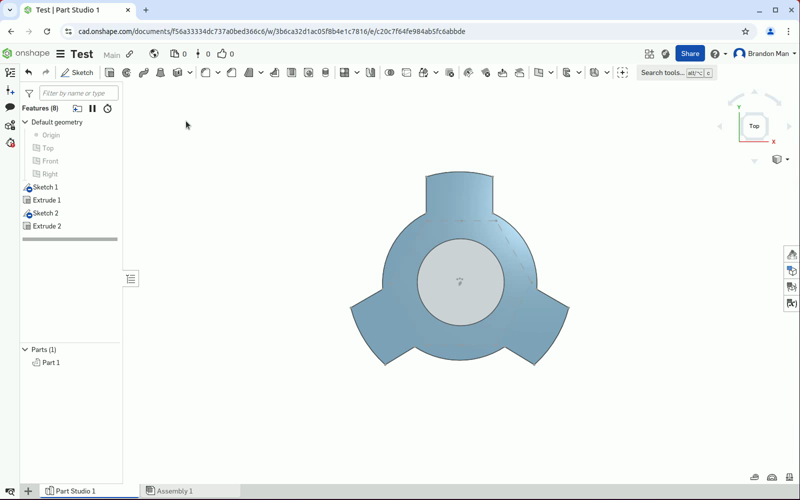
key(up, 3)
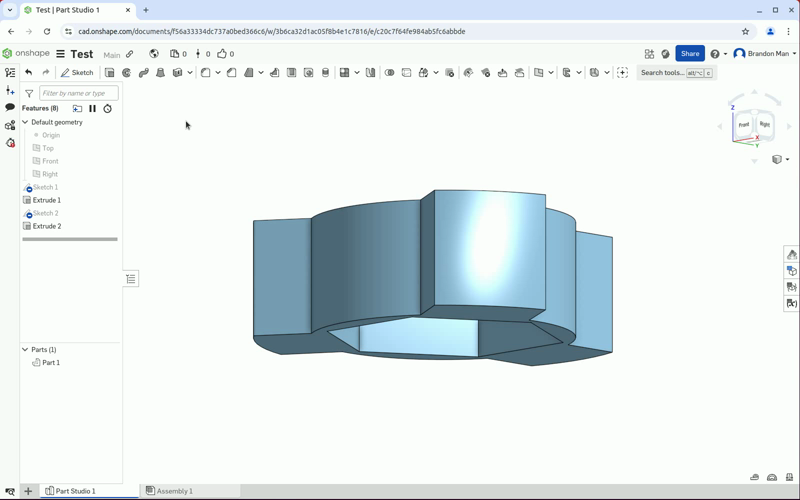
key(left, 3)
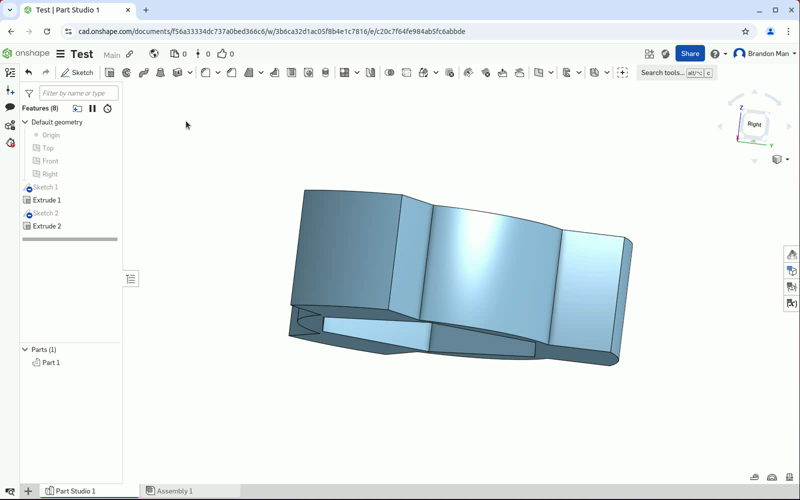
key(right, 3)
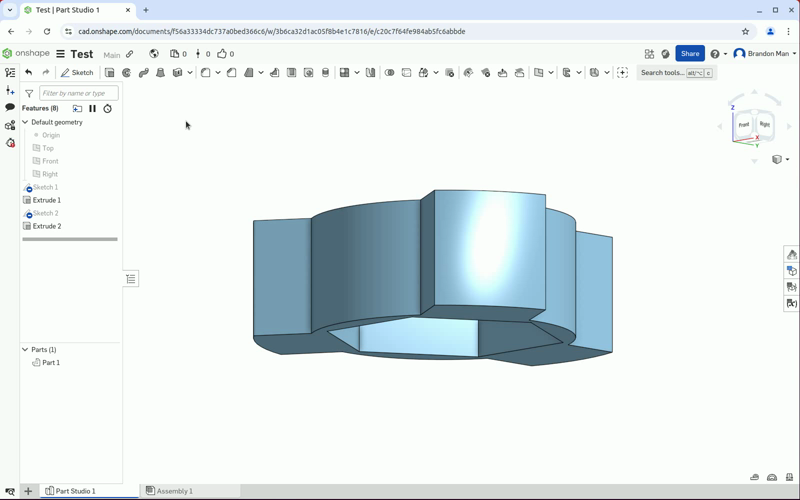
key(down, 3)
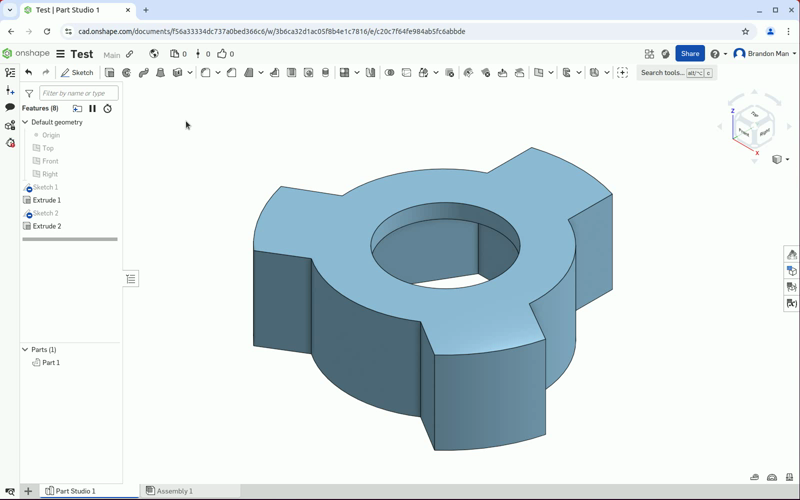
mouse_move(73, 189)
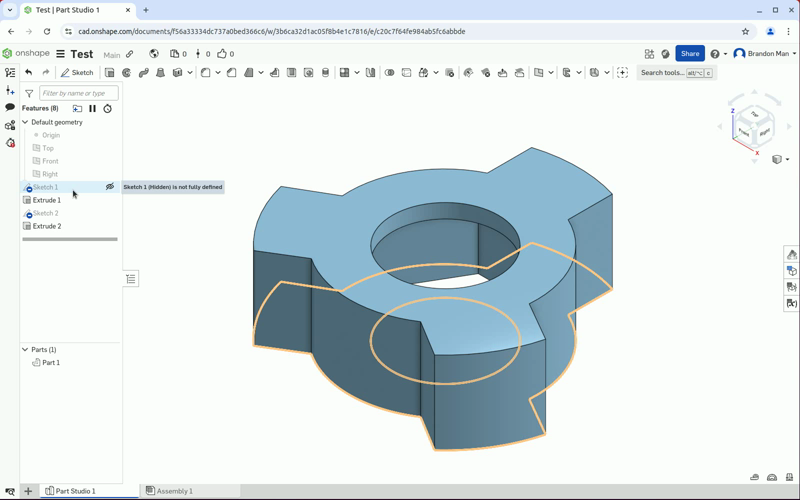
click(73, 189)